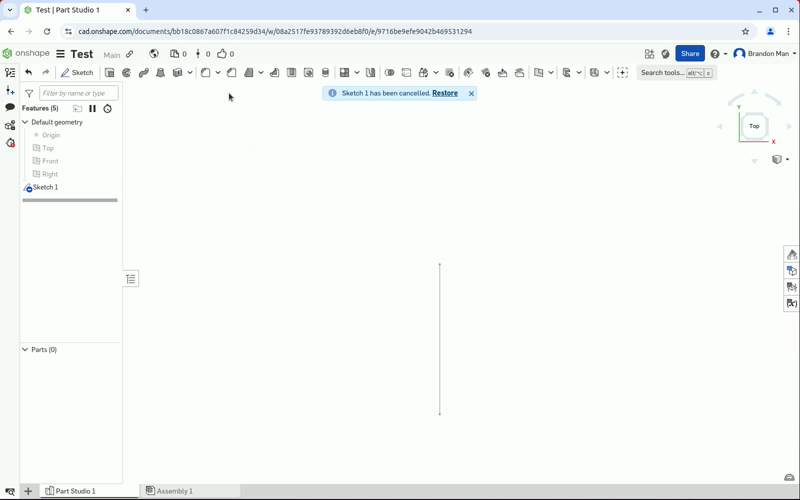
key(shift+h)
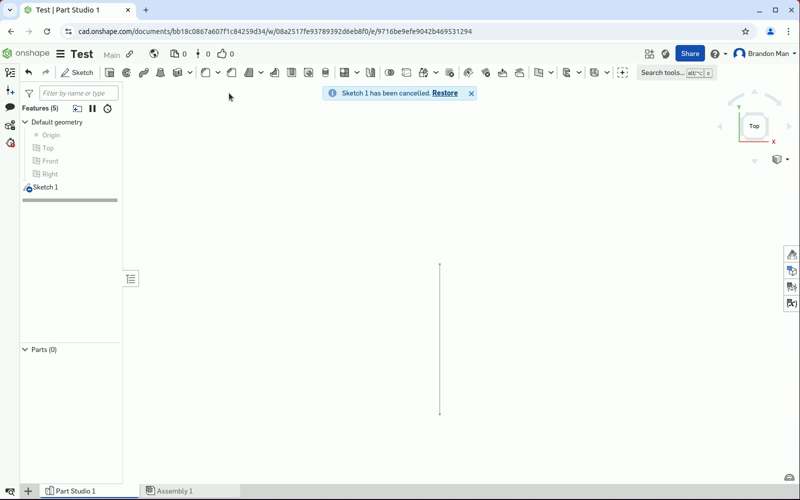
key(shift+s)
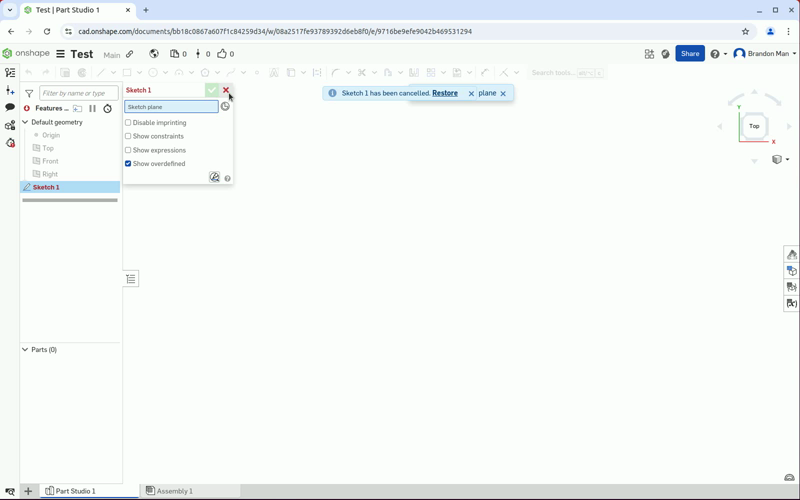
mouse_move(73, 150)
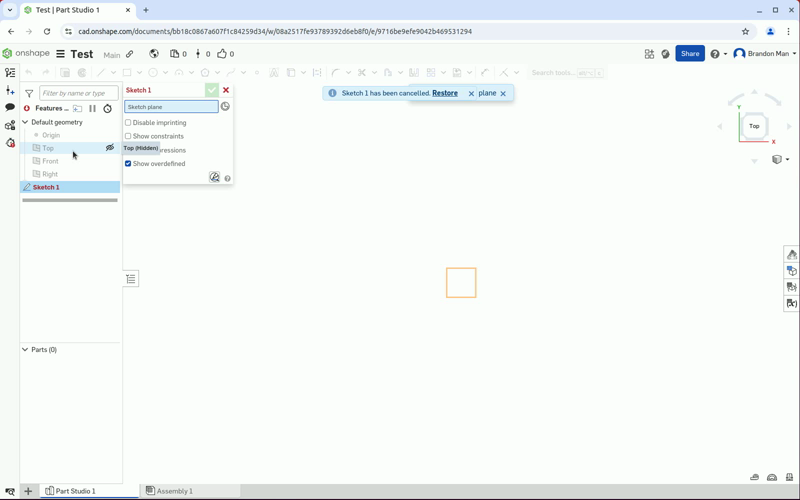
click(73, 150)
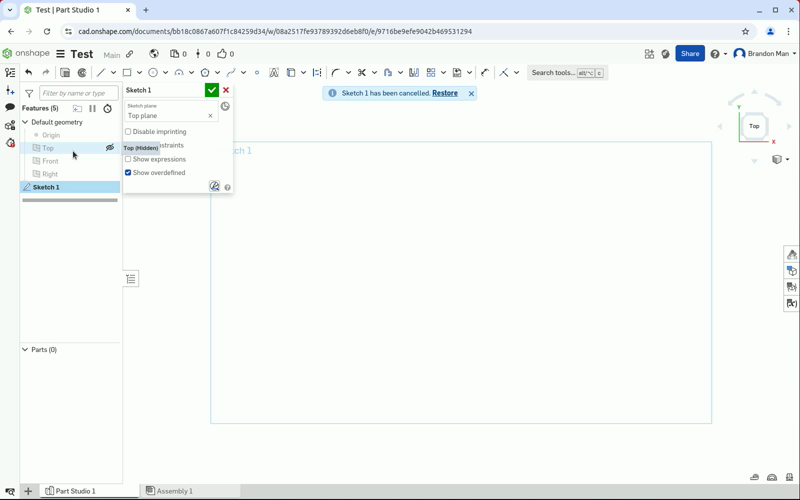
mouse_move(73, 352)
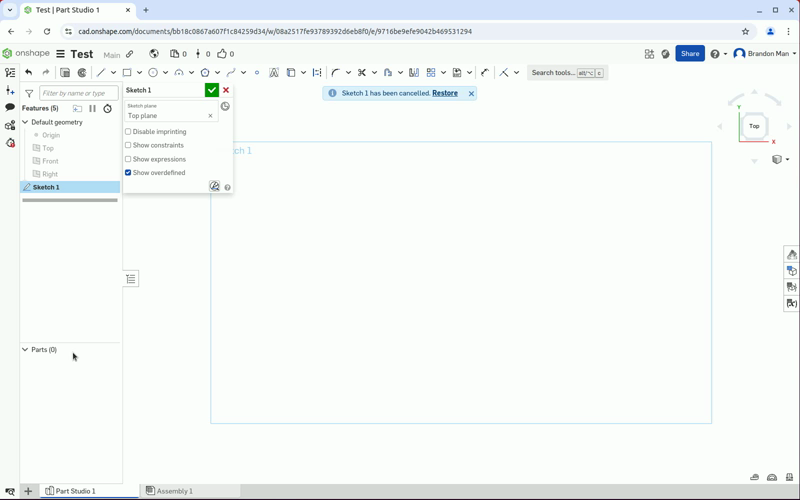
key(y)
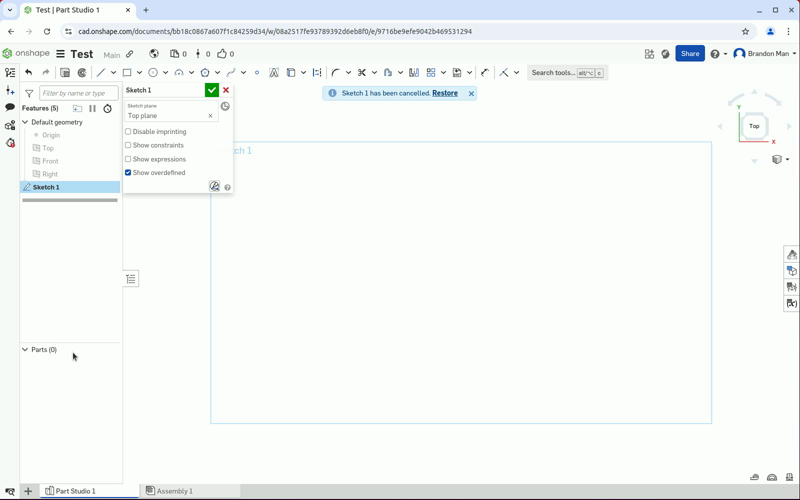
key(l)
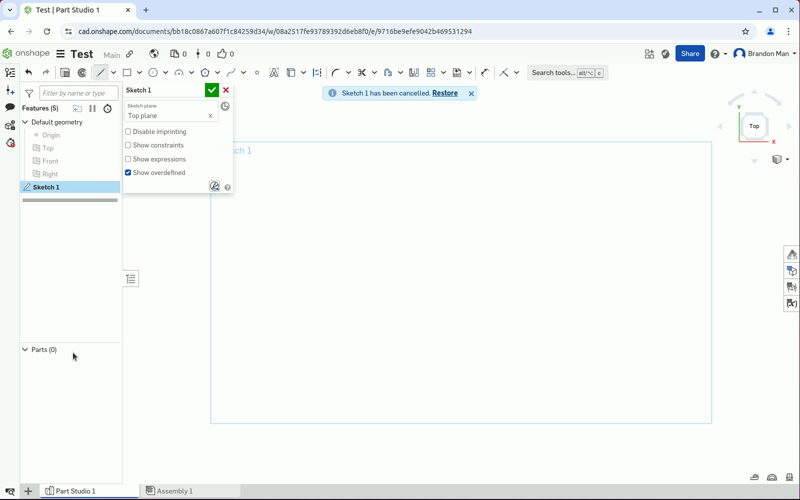
key_down(shift)
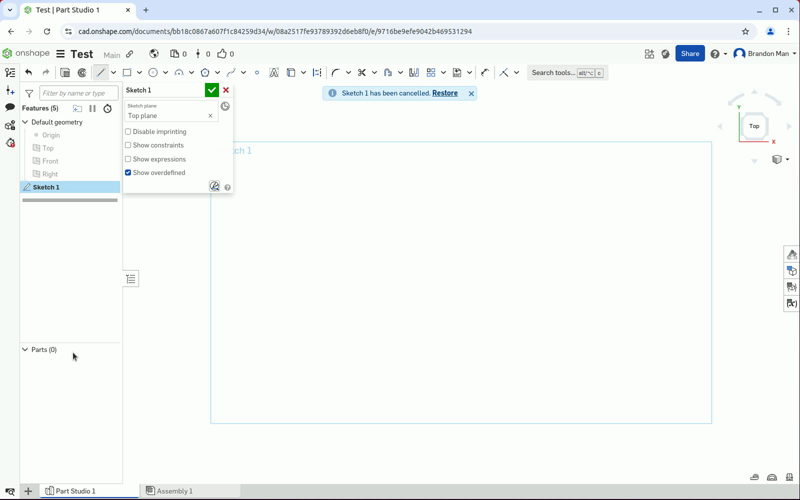
mouse_move(411, 304)
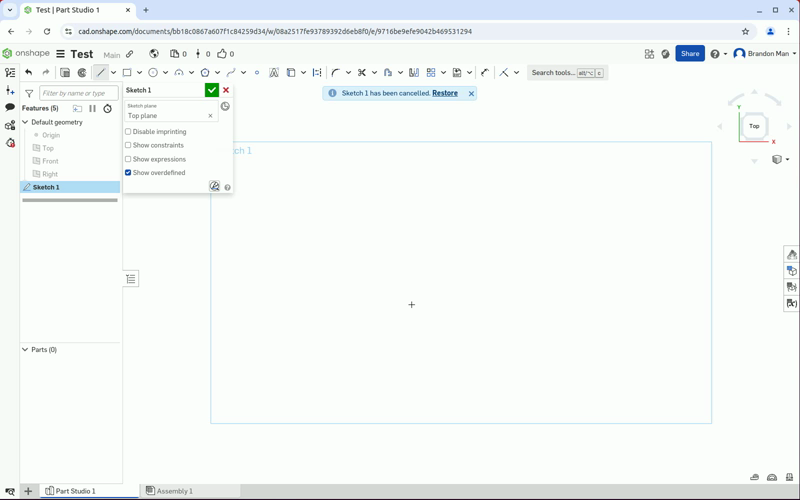
click(411, 304)
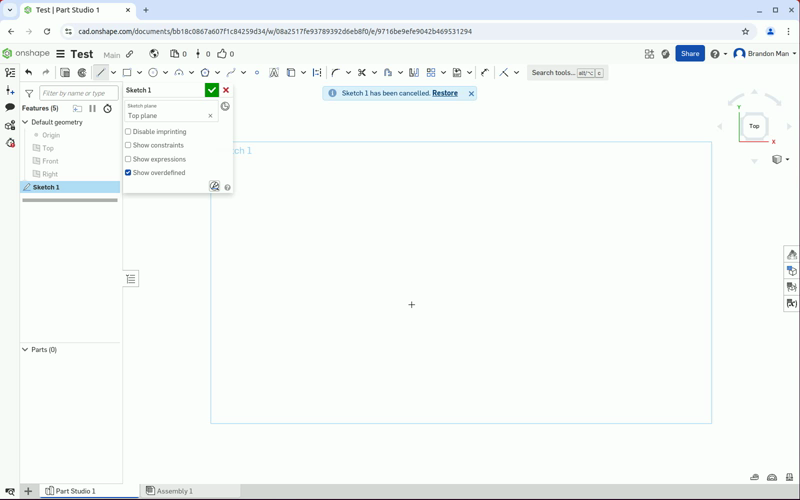
key_up(shift)
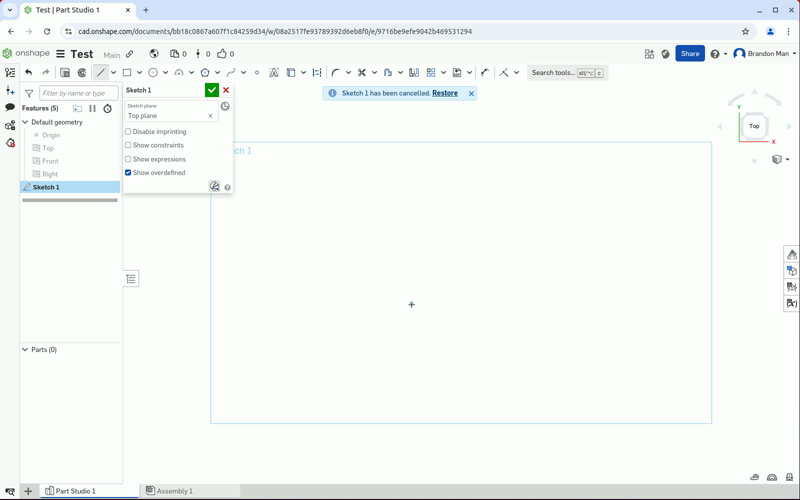
key_down(shift)
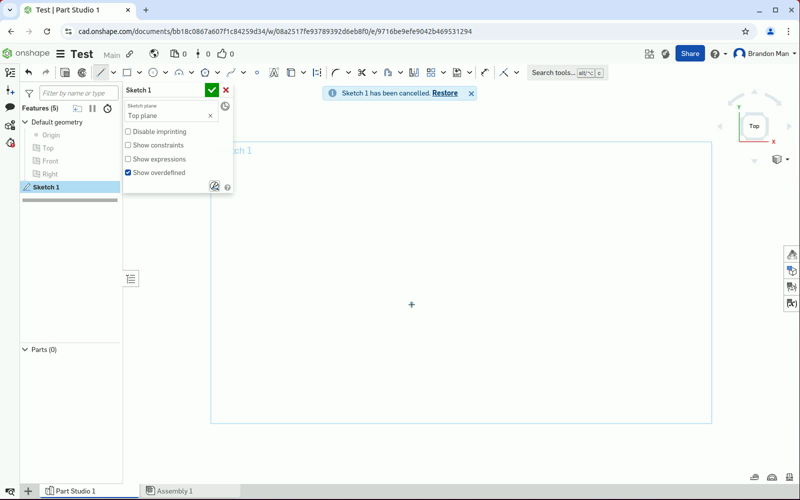
mouse_move(509, 304)
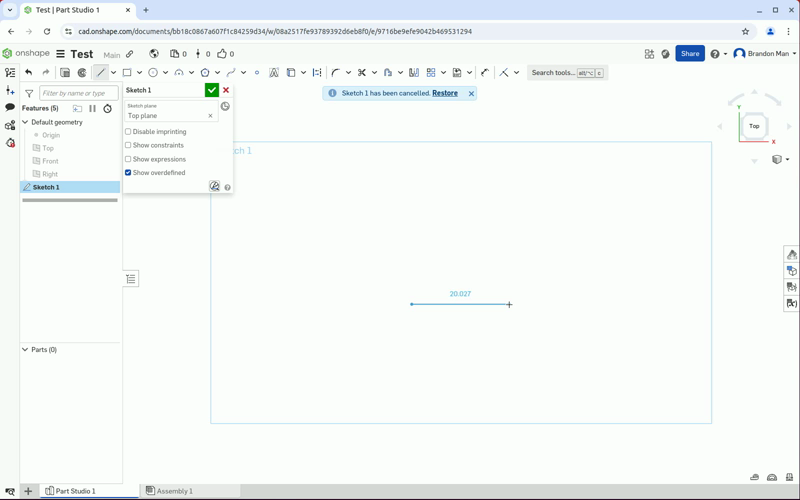
click(509, 304)
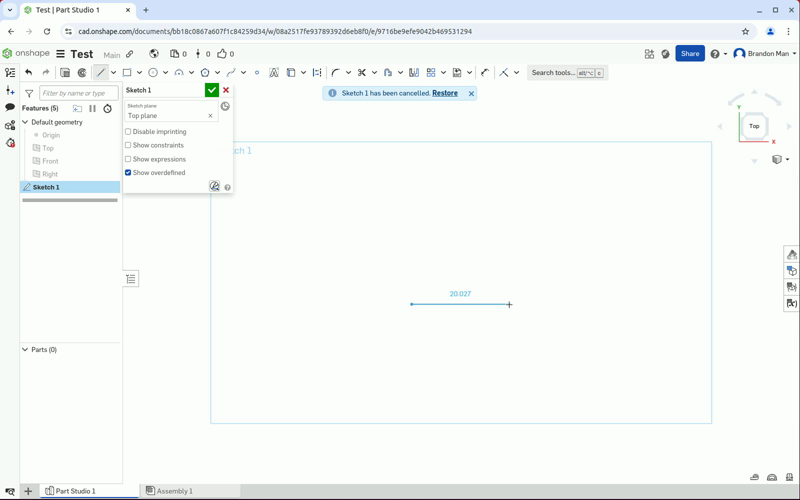
key_up(shift)
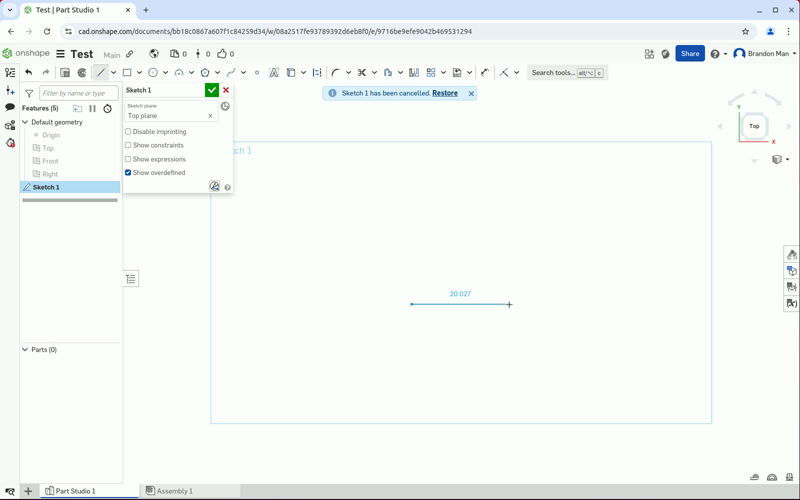
key_down(shift)
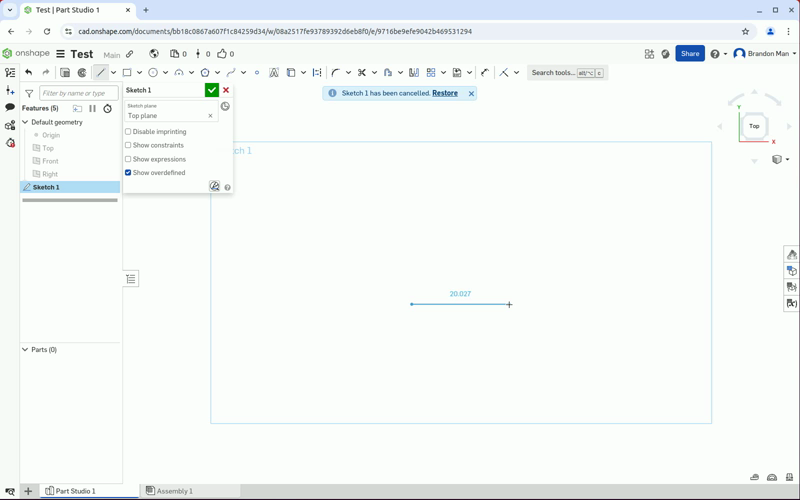
mouse_move(539, 304)
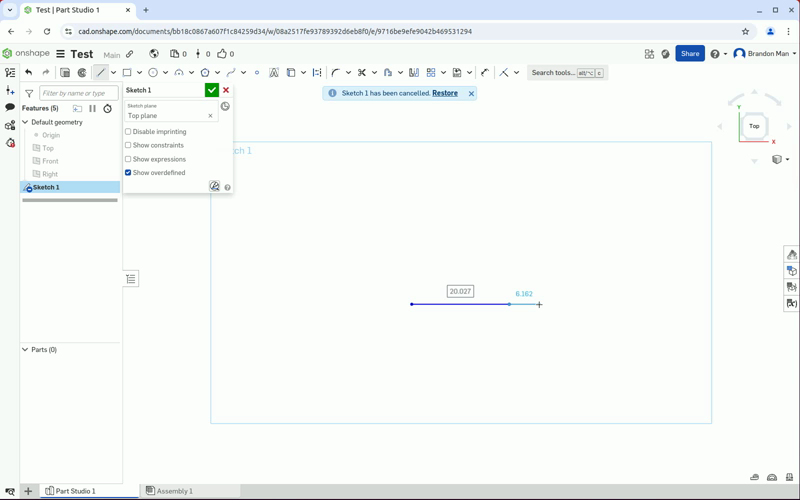
mouse_move(509, 263)
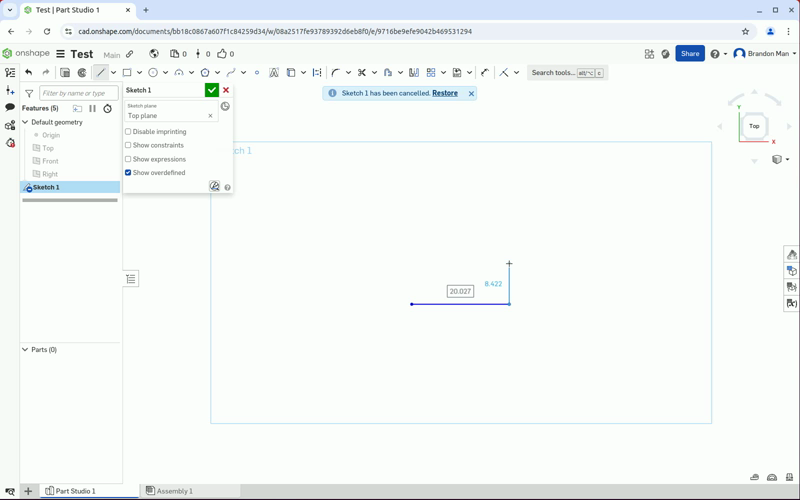
click(509, 263)
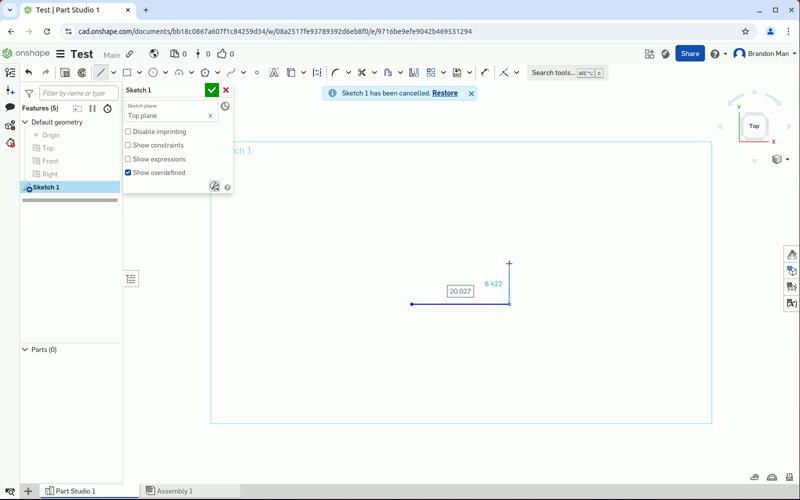
key_up(shift)
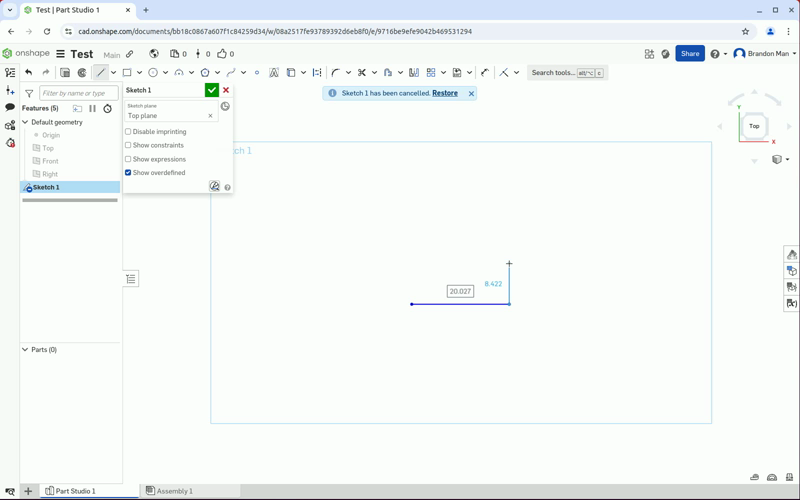
key_down(shift)
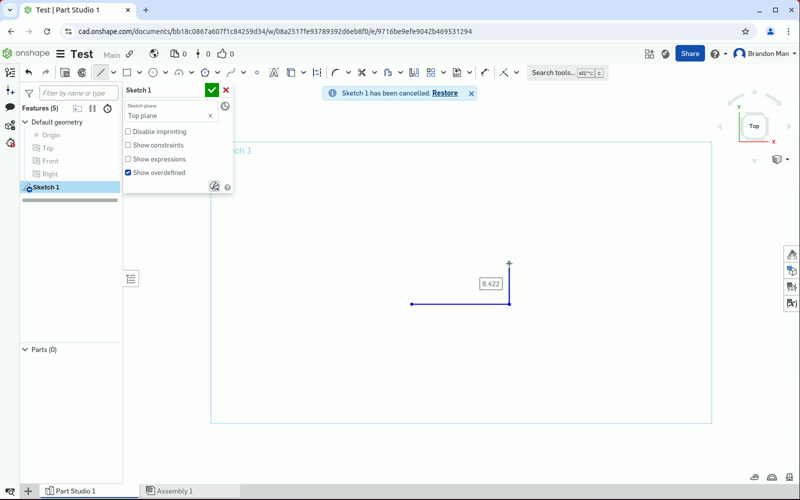
mouse_move(411, 263)
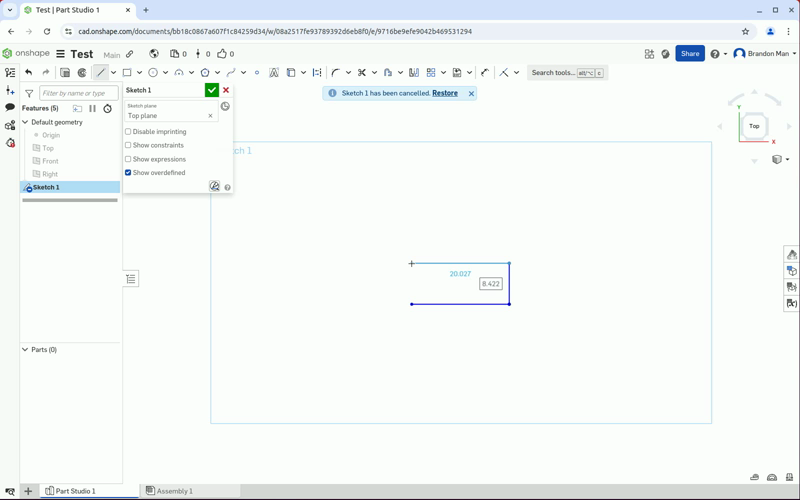
click(411, 263)
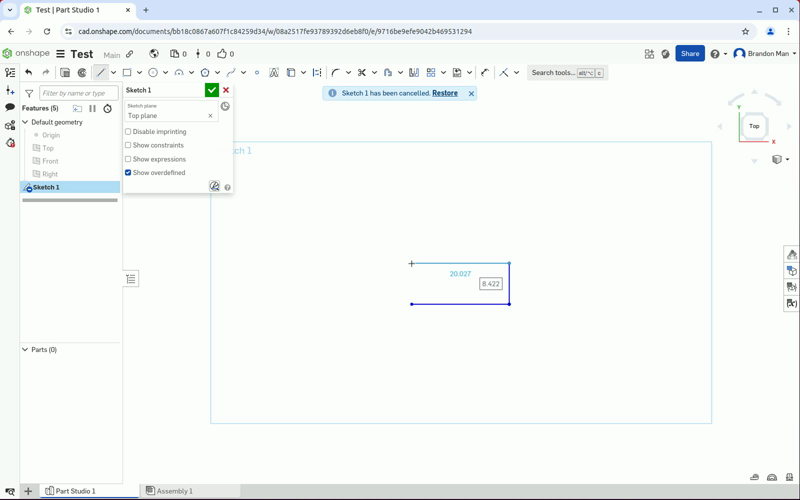
key_up(shift)
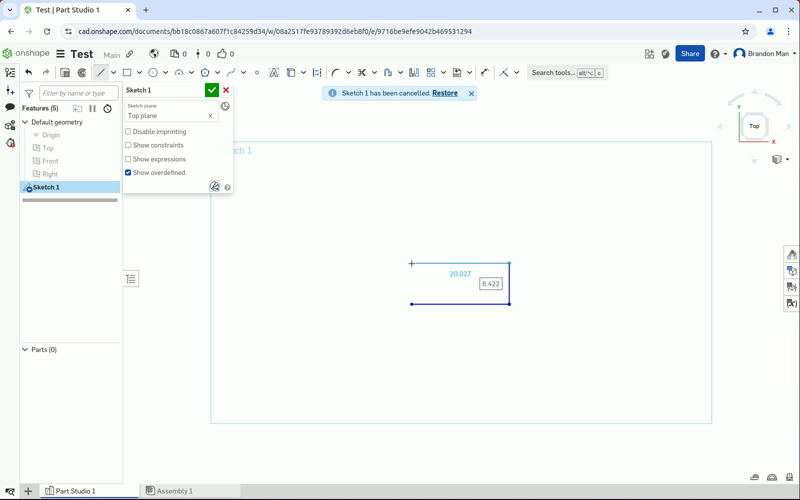
mouse_move(441, 263)
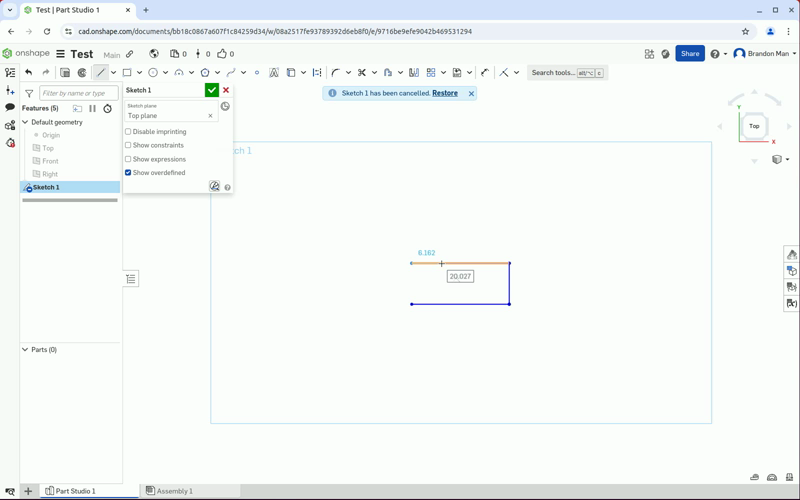
key_down(shift)
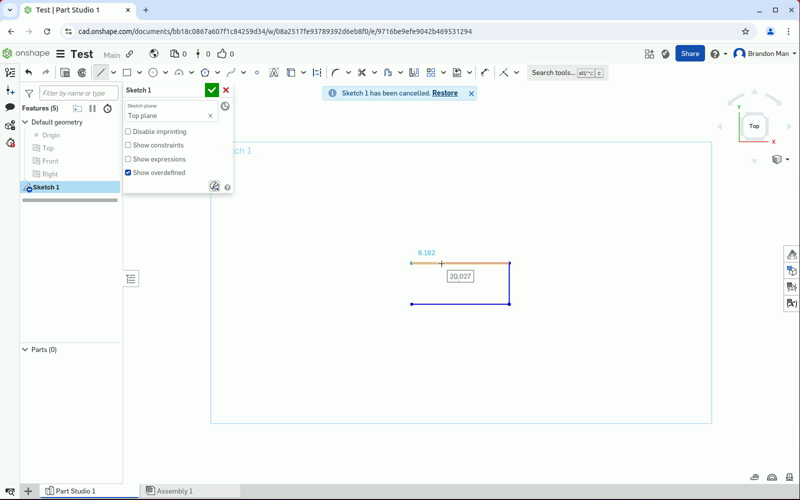
mouse_move(411, 304)
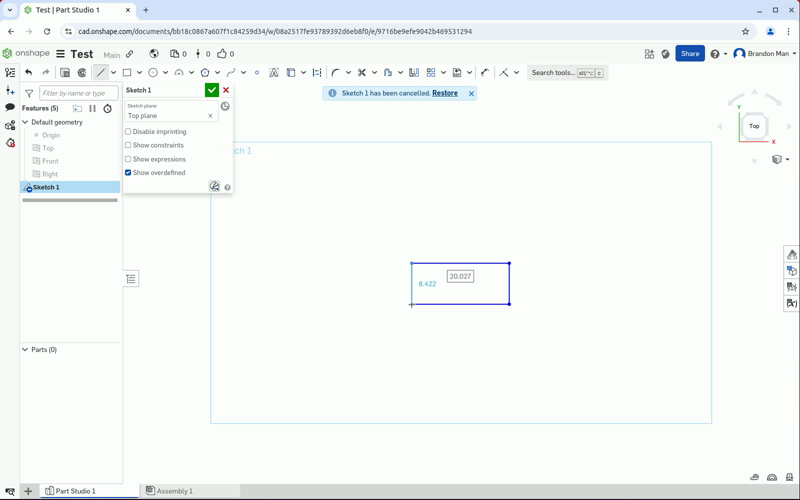
key_up(shift)
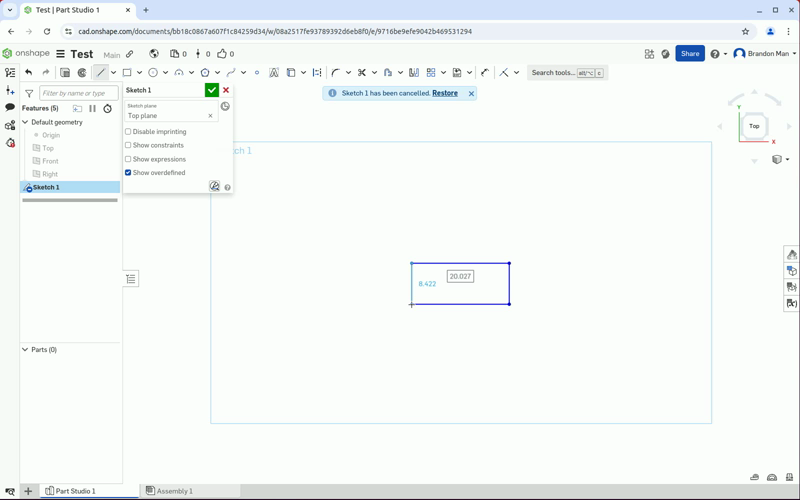
click(411, 304)
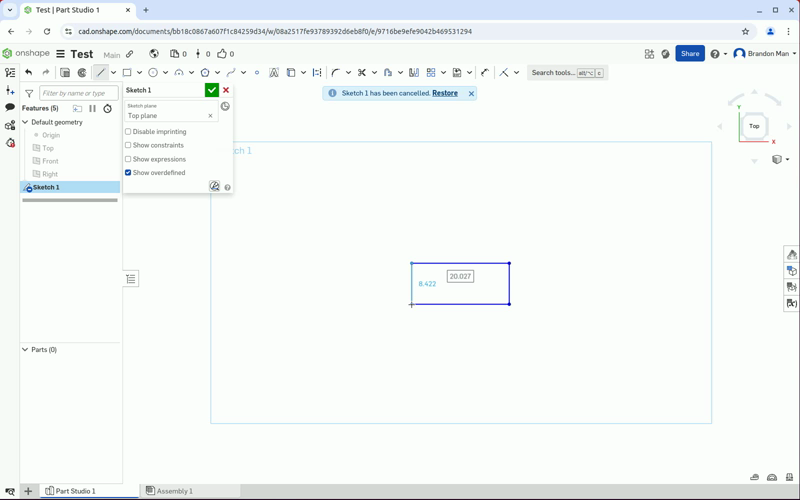
key(esc)
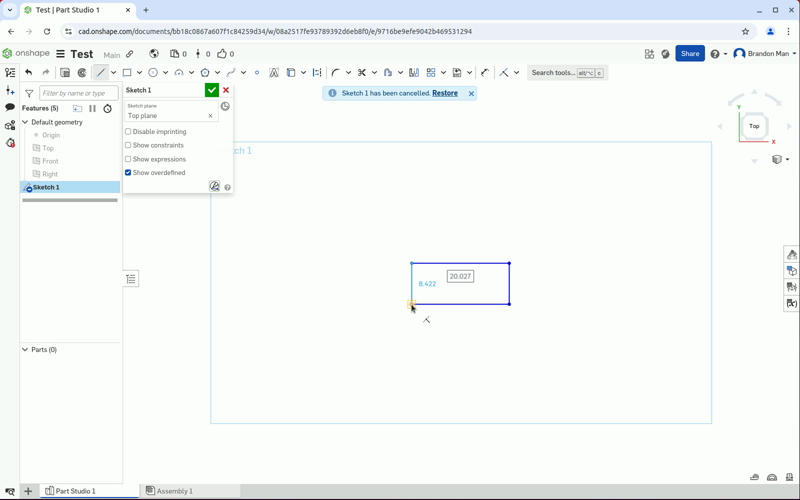
mouse_move(429, 271)
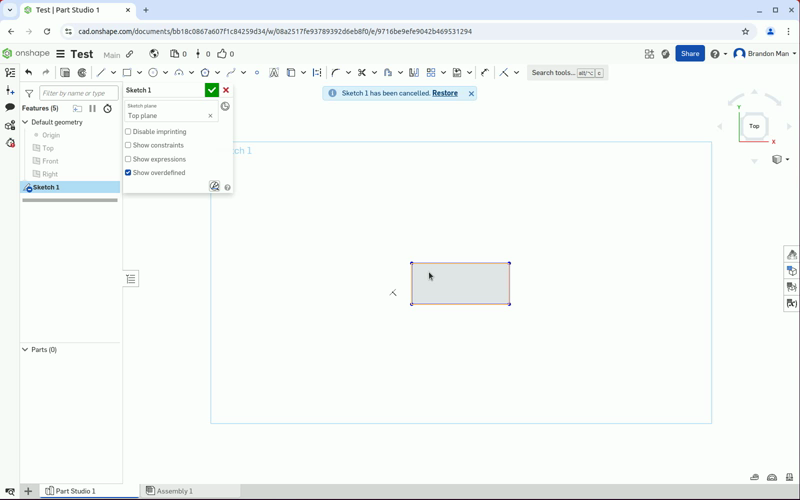
click(429, 271)
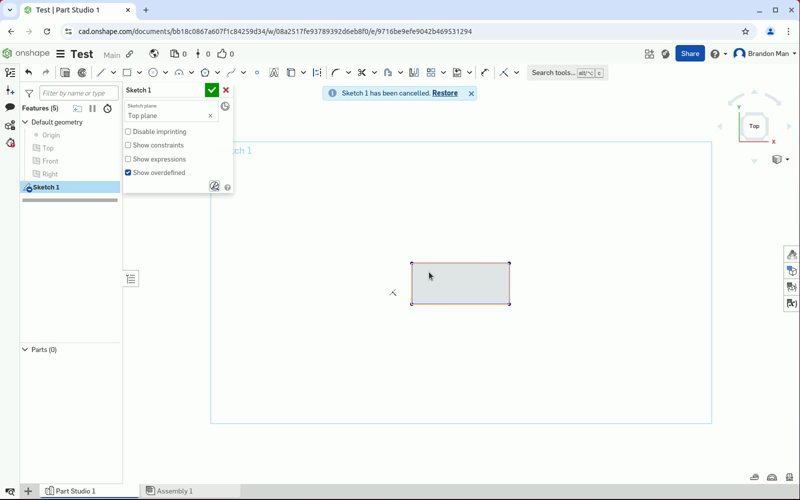
mouse_move(73, 352)
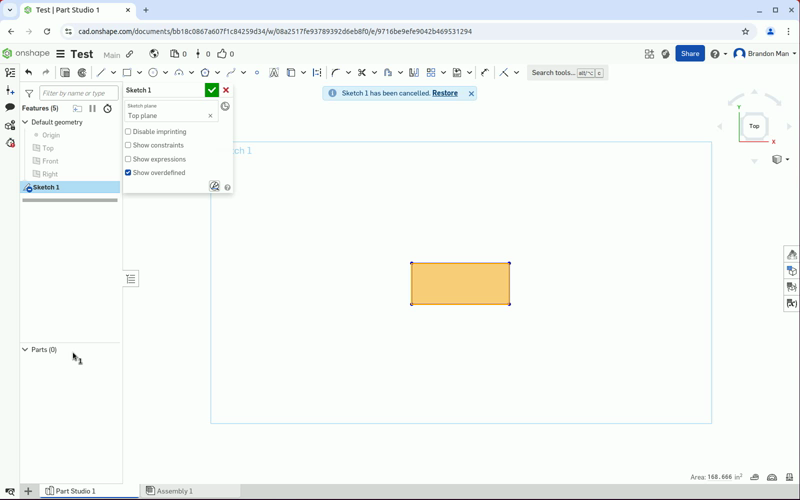
key(shift+y)
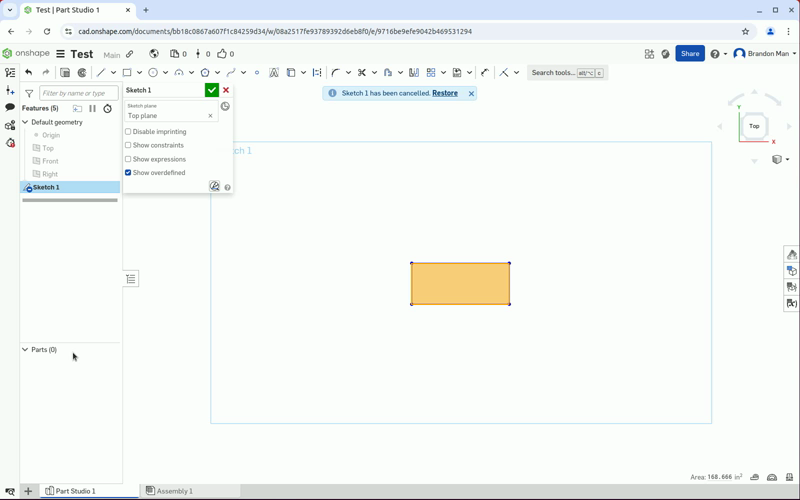
key(shift+e)
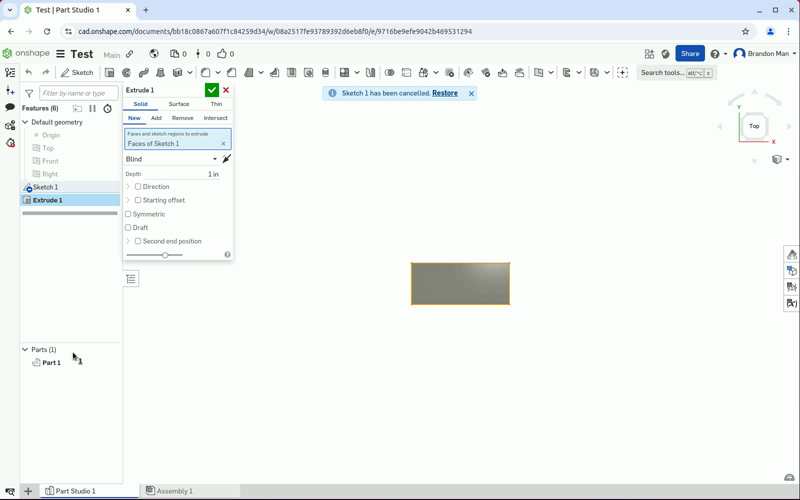
mouse_move(143, 106)
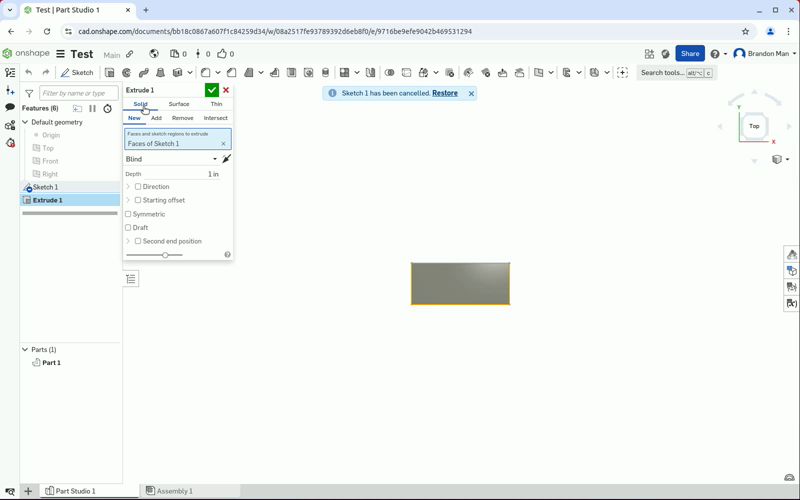
click(143, 106)
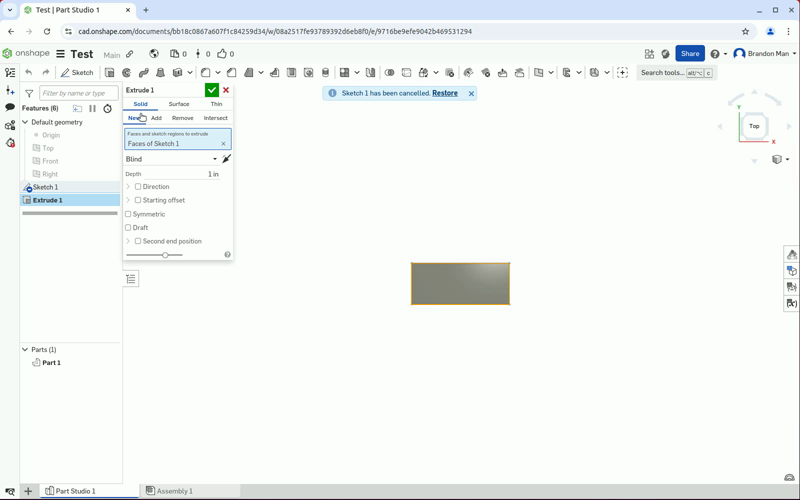
mouse_move(137, 120)
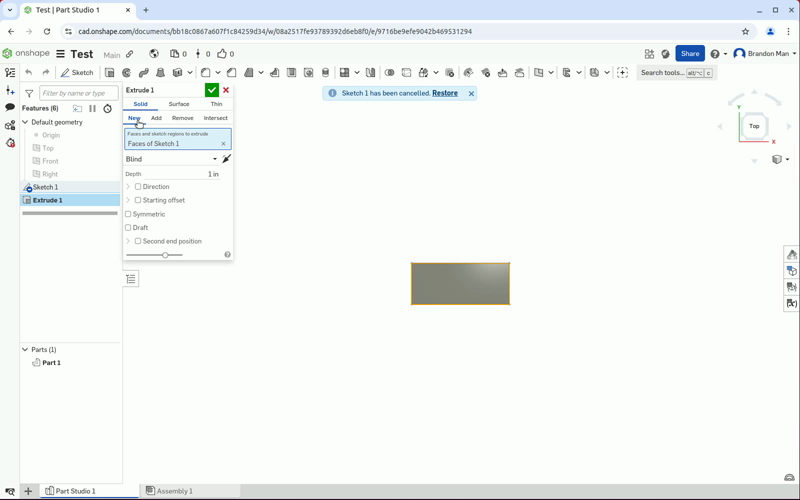
click(137, 120)
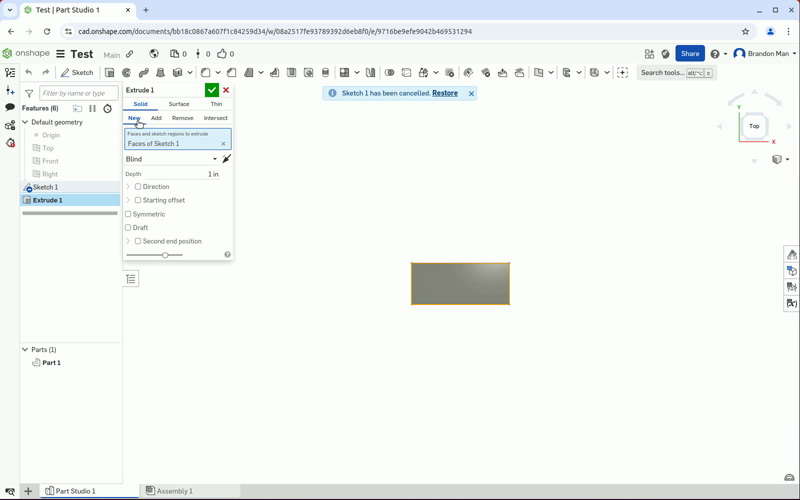
key(tab, 4)
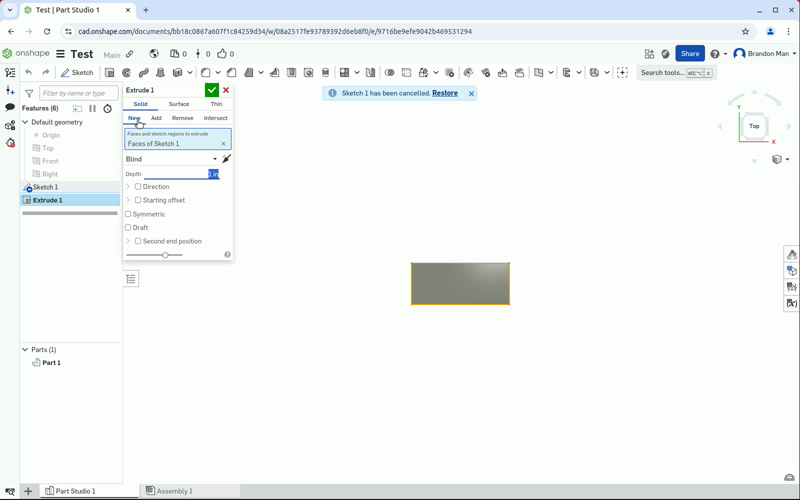
text(5.536)
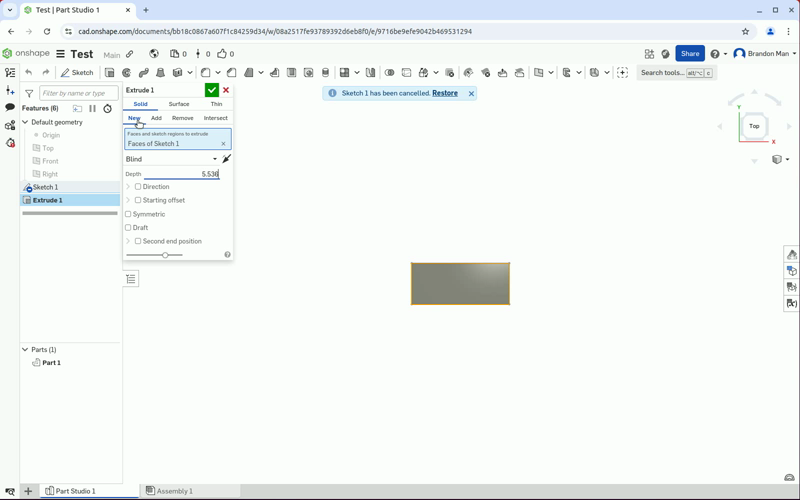
key(enter)
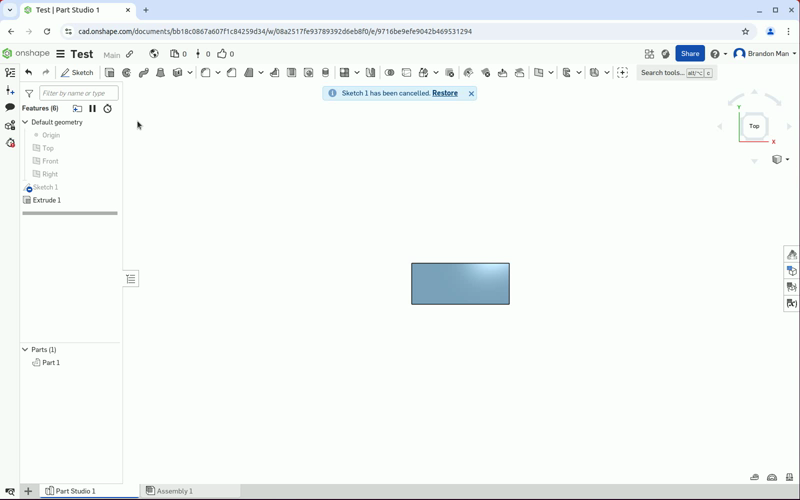
key(shift+h)
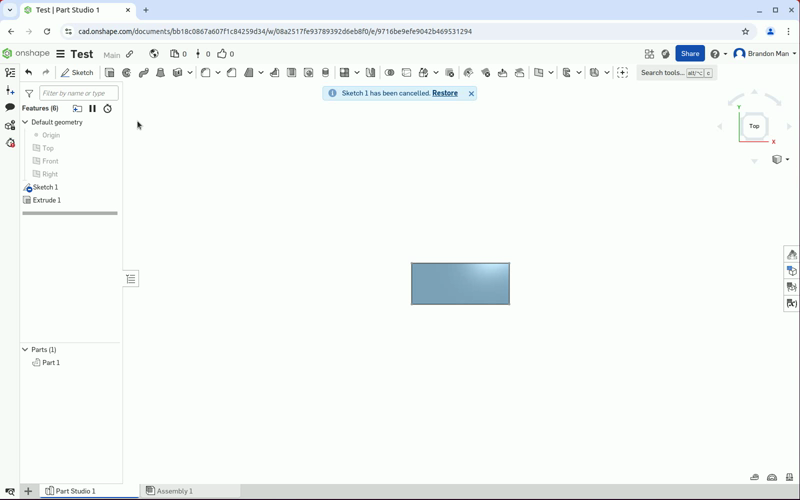
key(shift+h)
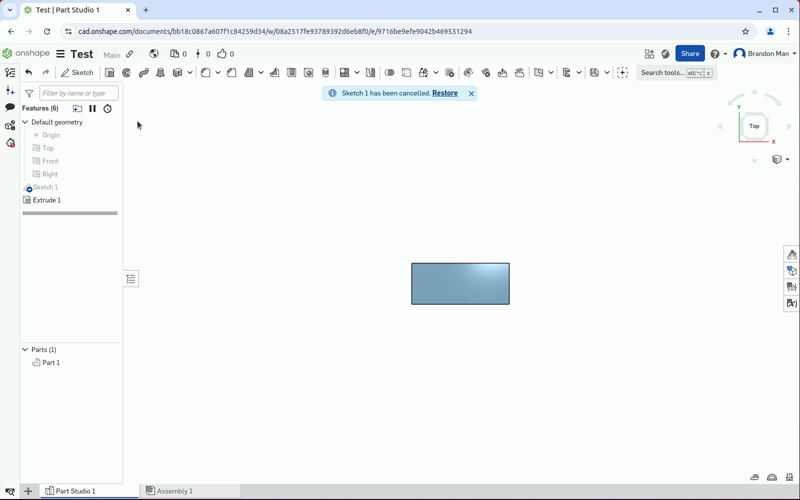
mouse_move(73, 189)
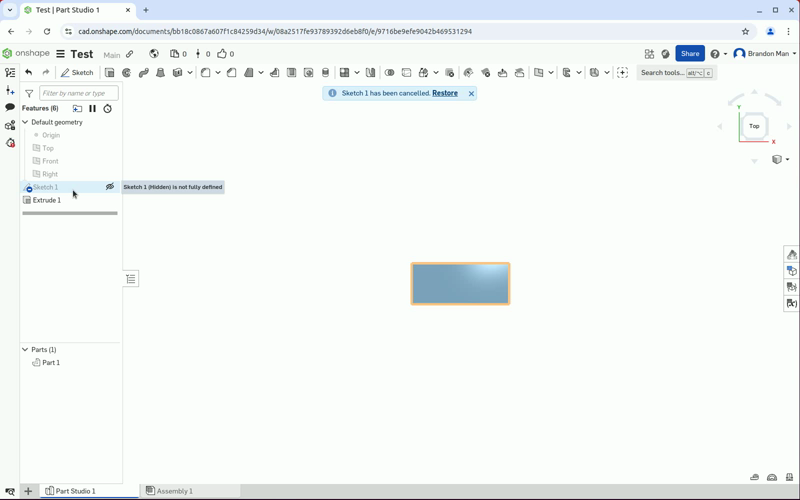
click(73, 189)
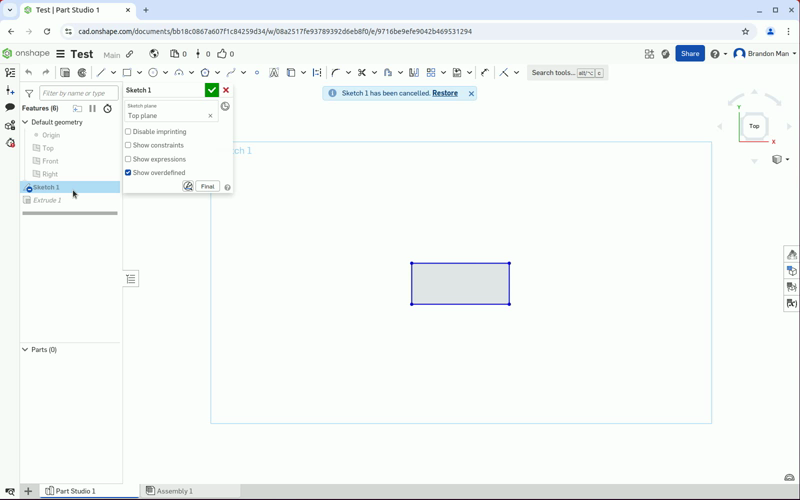
mouse_move(229, 92)
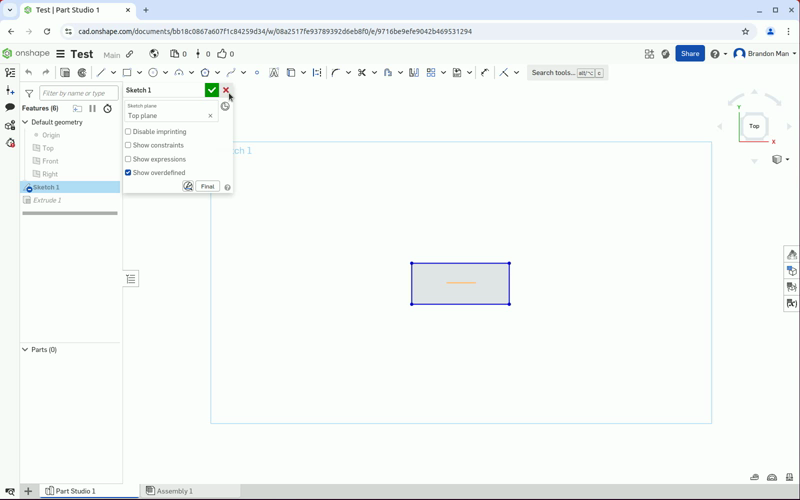
click(229, 92)
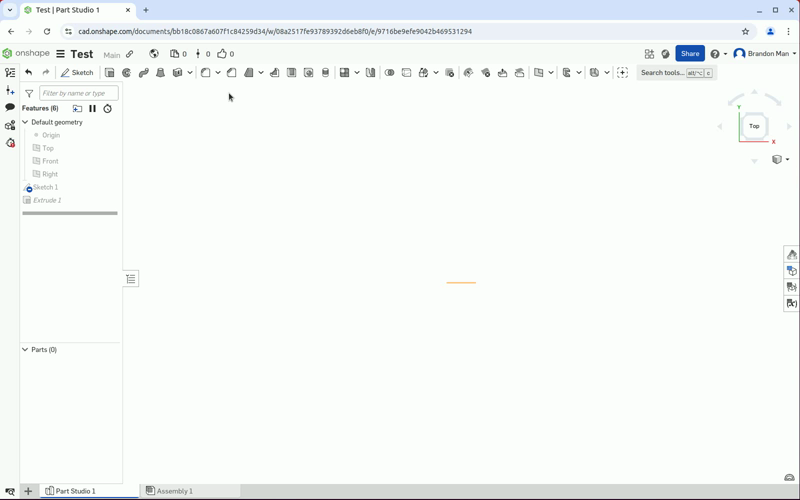
mouse_move(541, 75)
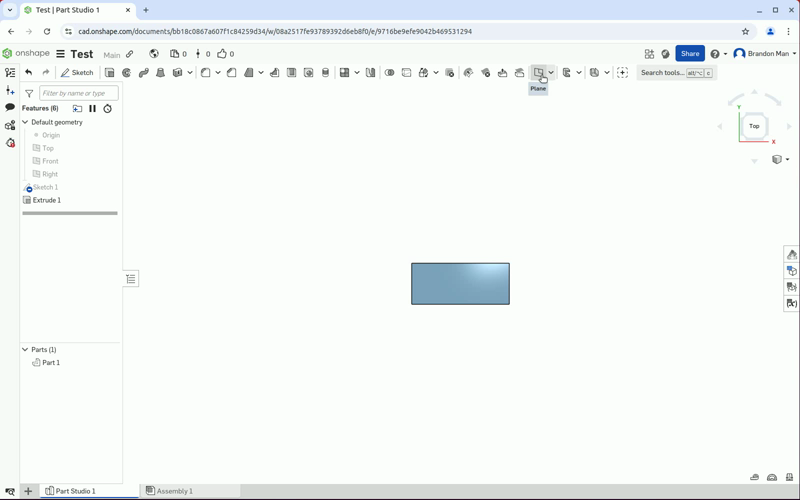
click(541, 75)
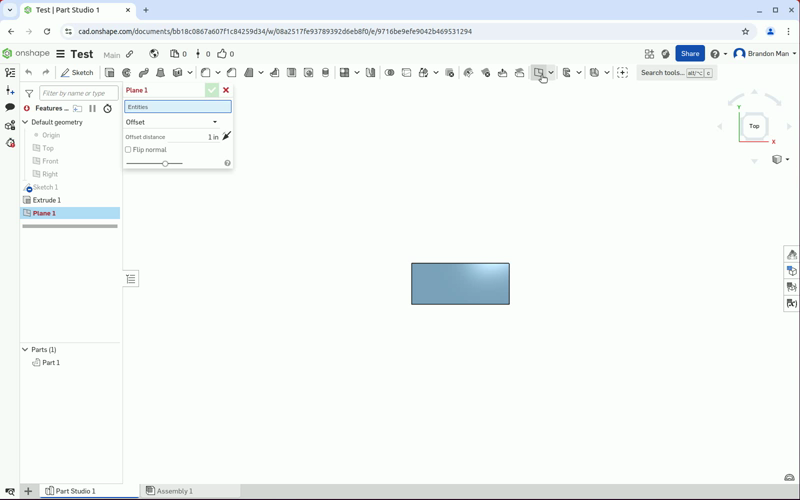
mouse_move(73, 150)
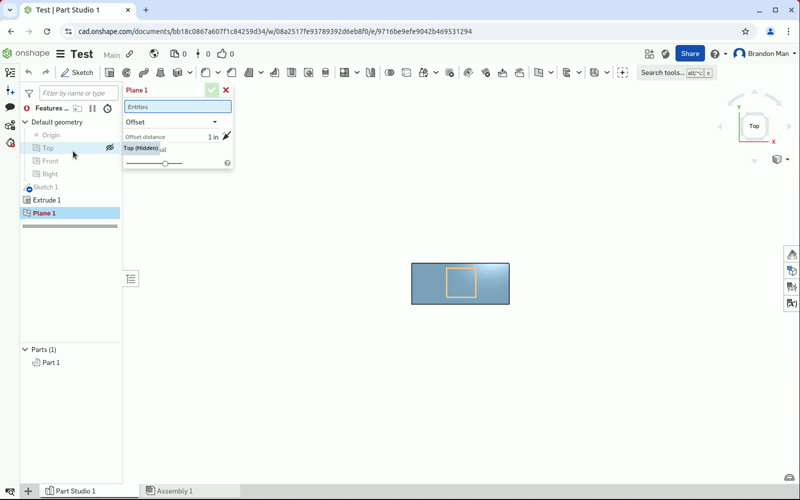
click(73, 150)
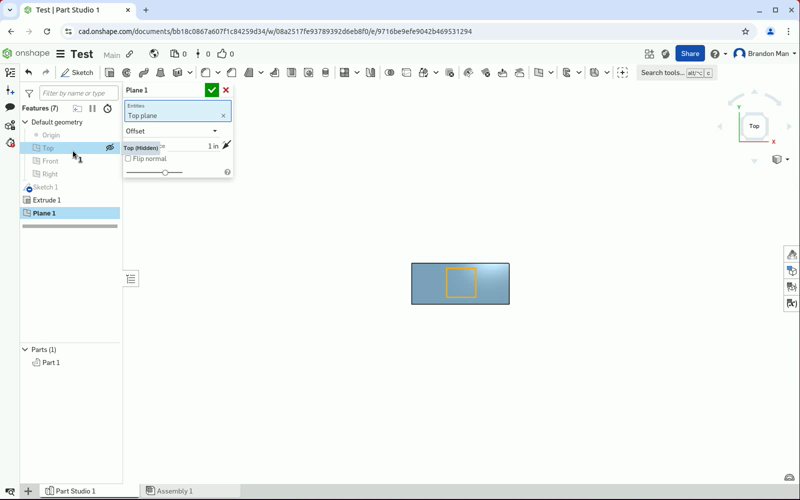
key(tab, 2)
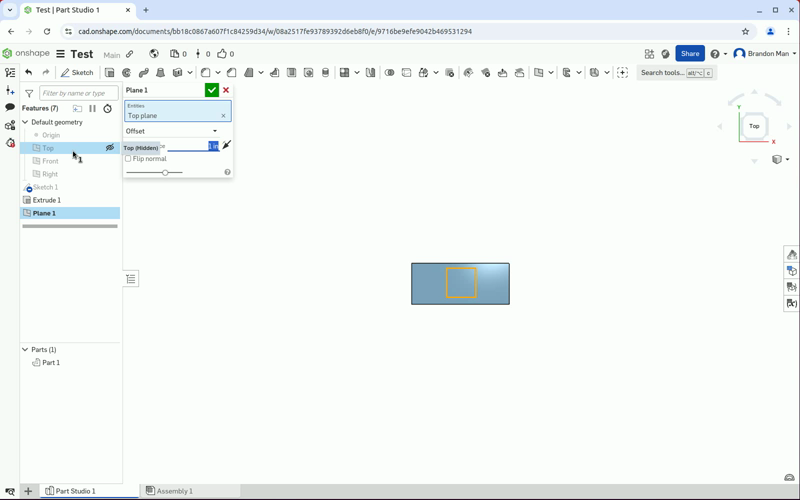
text(5.546)
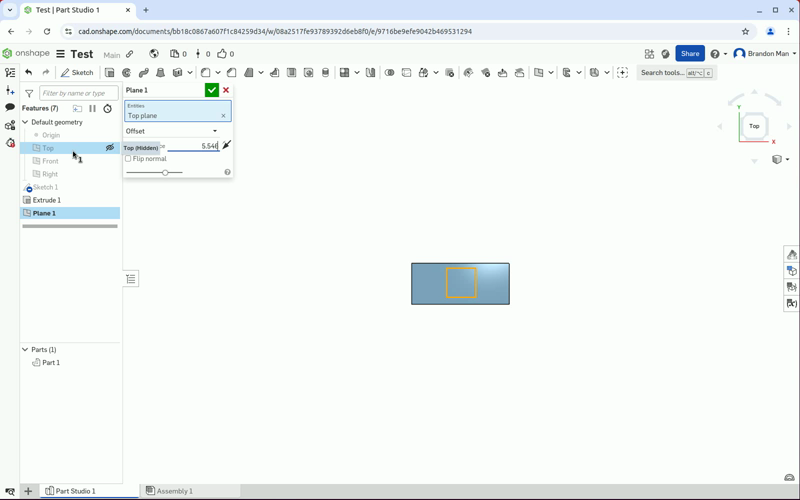
key(enter, 2)
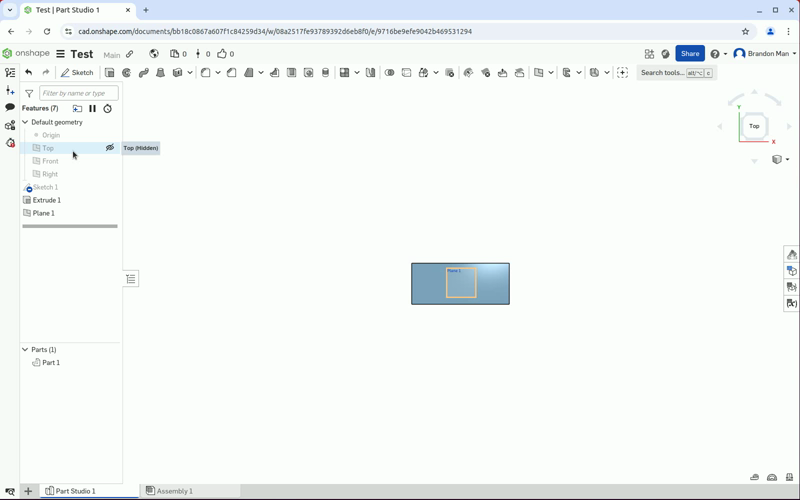
key(shift+s)
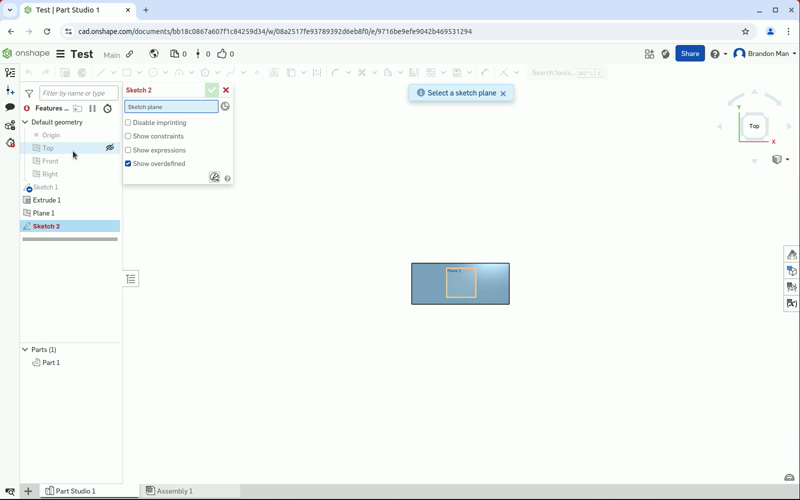
mouse_move(73, 215)
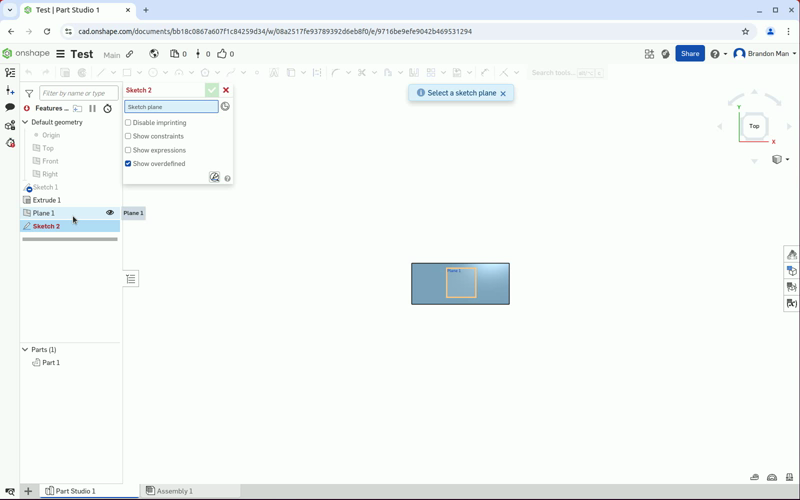
click(73, 215)
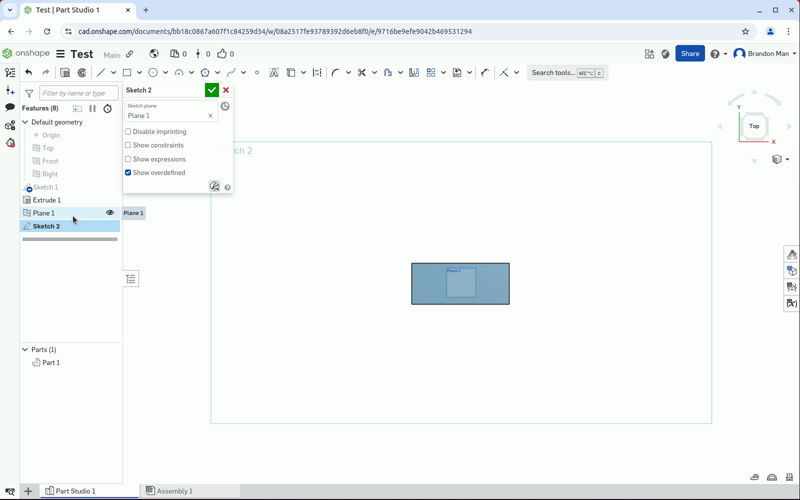
mouse_move(73, 352)
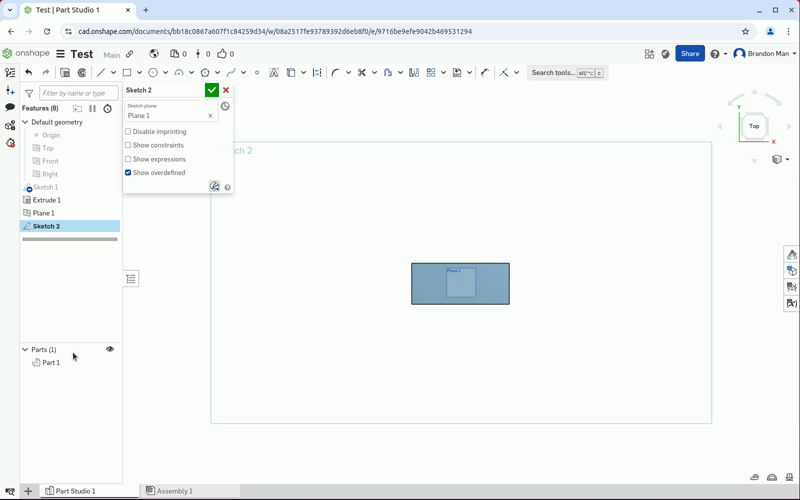
key(y)
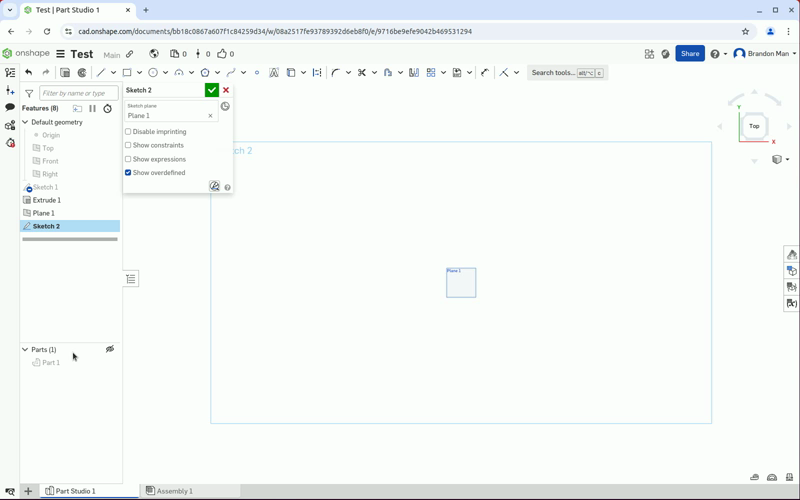
key(l)
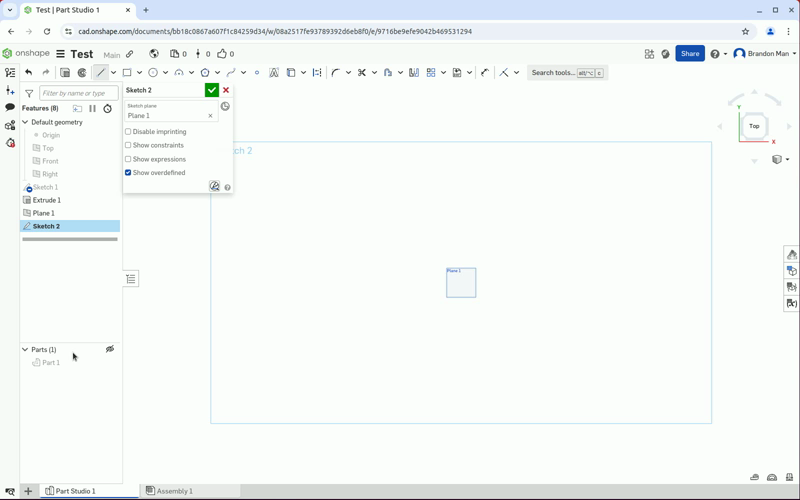
key_down(shift)
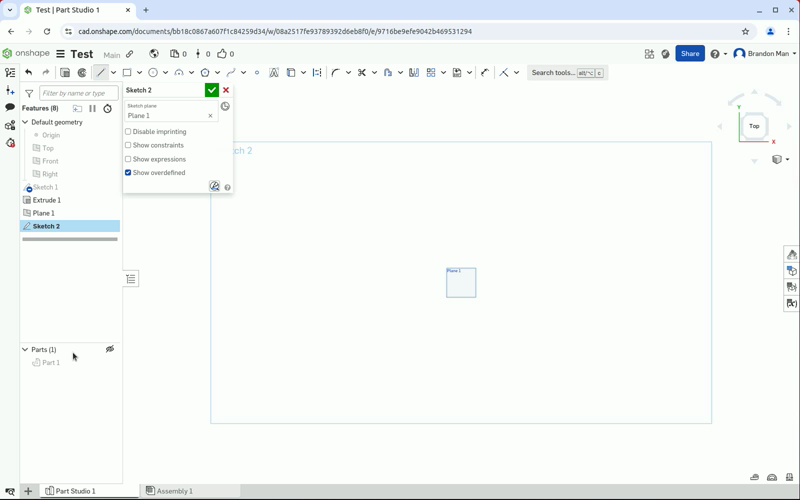
mouse_move(497, 304)
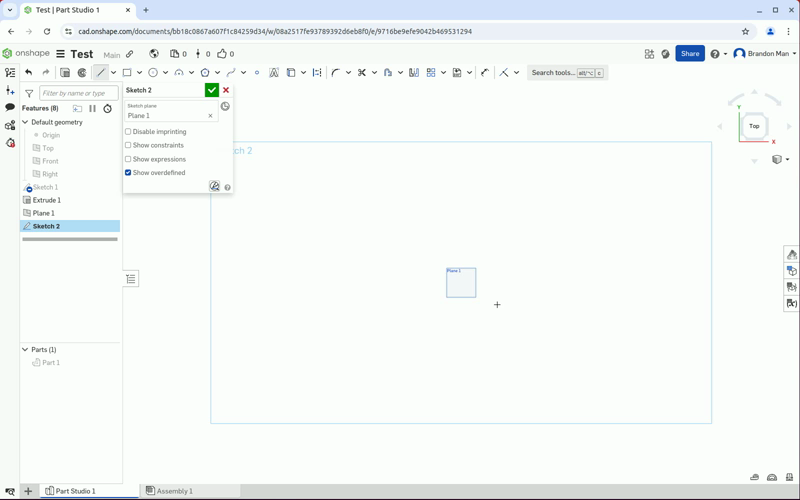
click(497, 304)
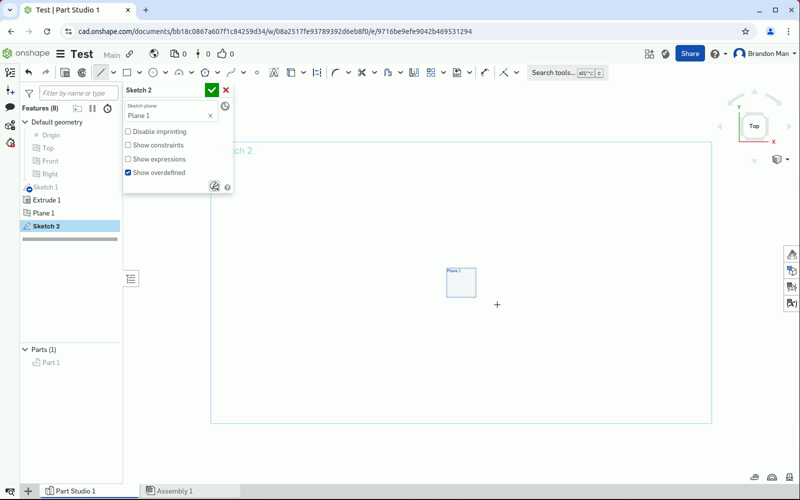
key_up(shift)
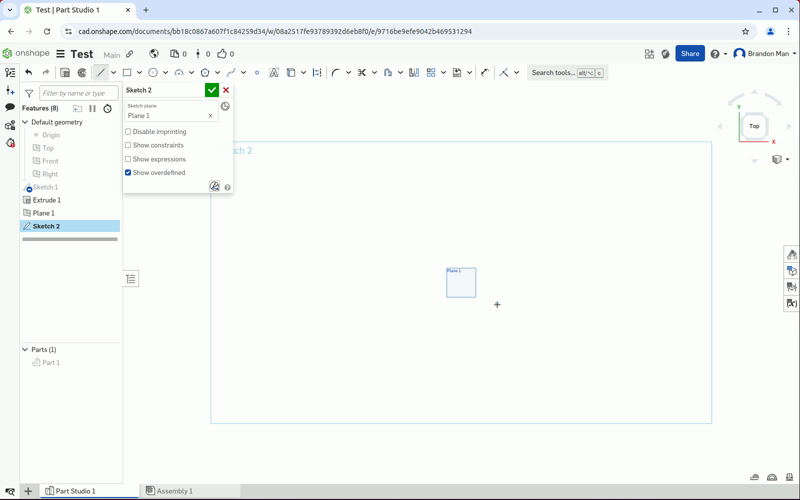
key_down(shift)
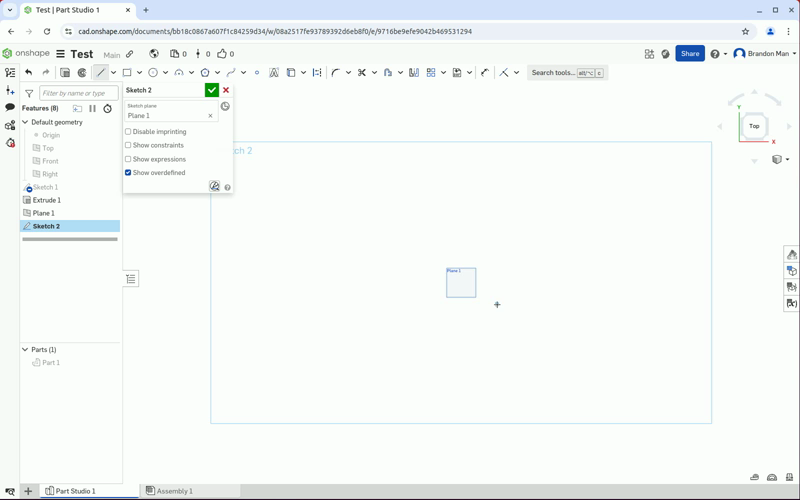
mouse_move(527, 304)
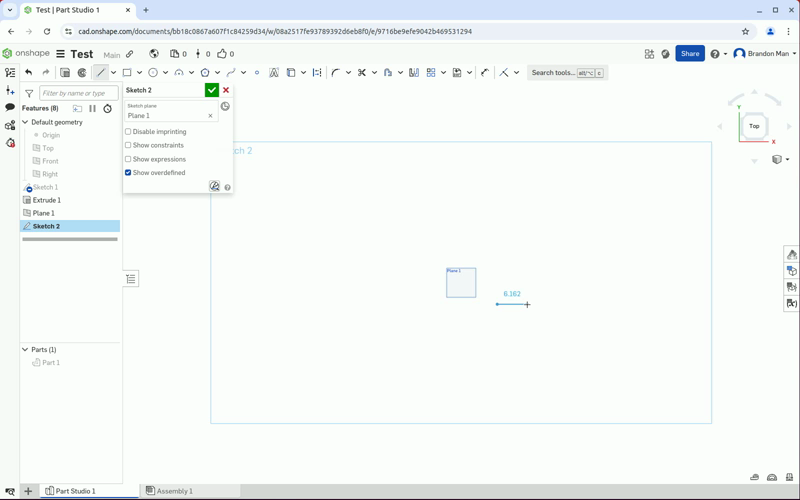
mouse_move(509, 304)
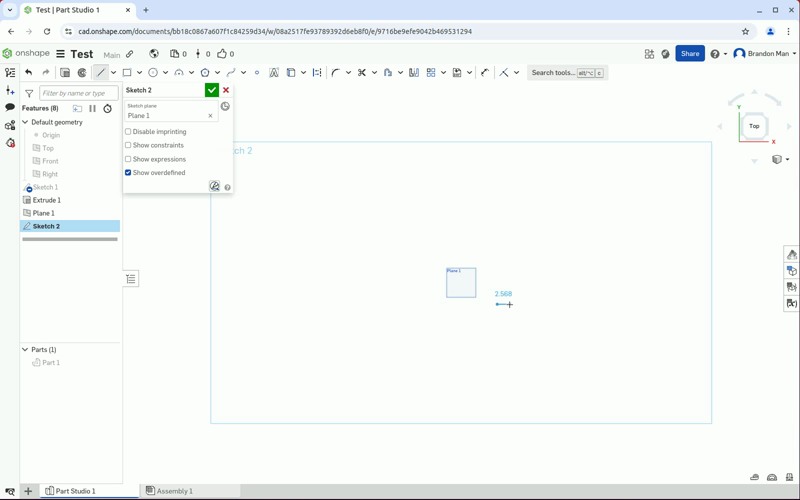
click(509, 304)
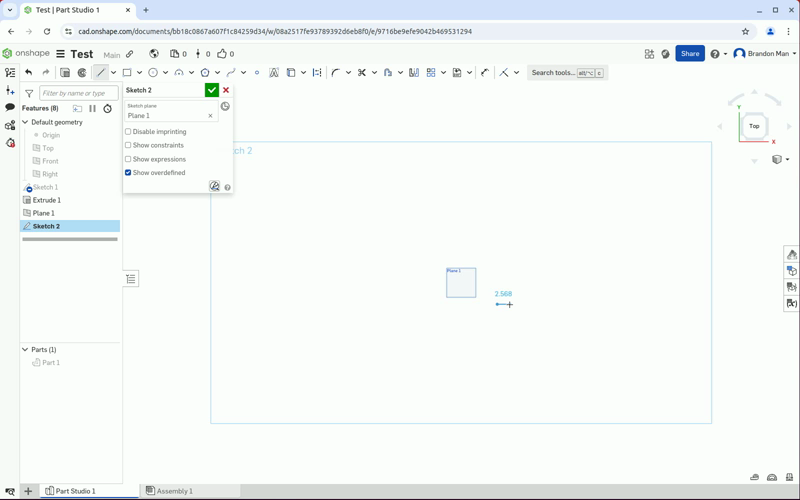
key_up(shift)
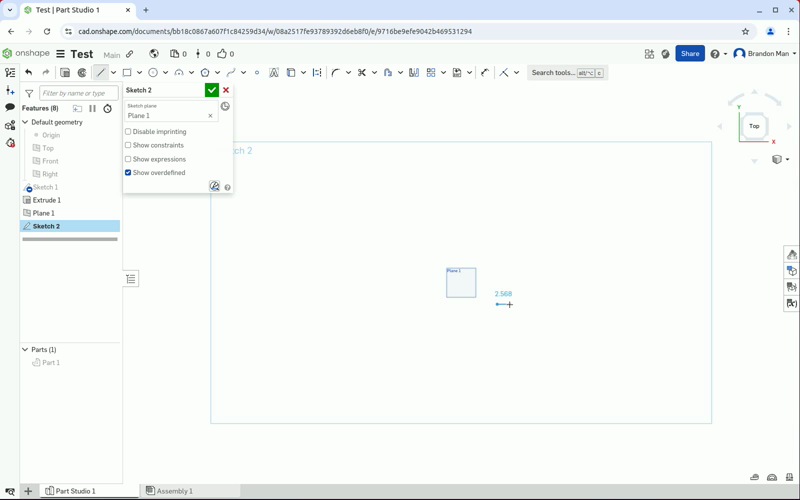
key_down(shift)
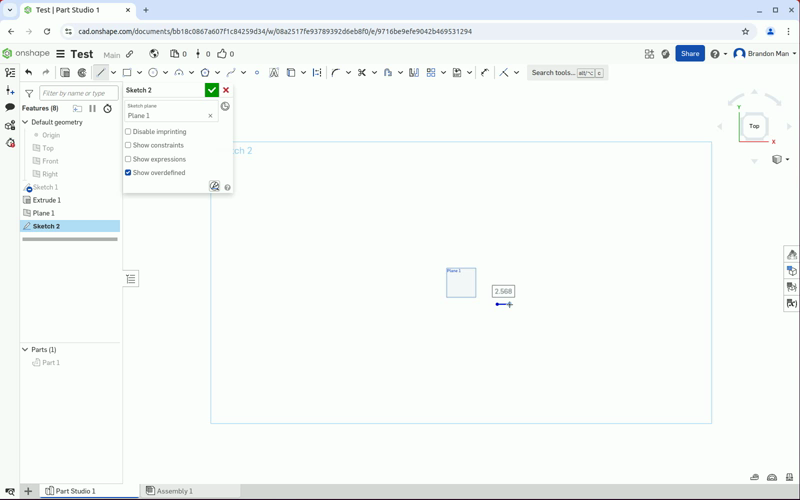
mouse_move(539, 304)
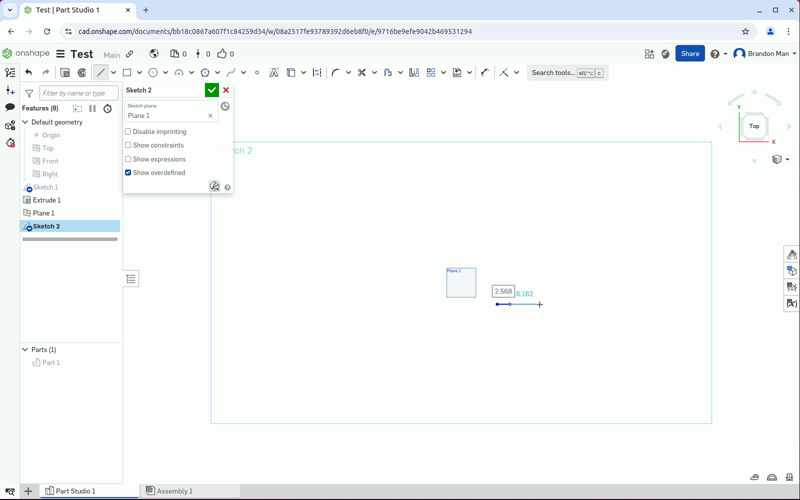
mouse_move(509, 262)
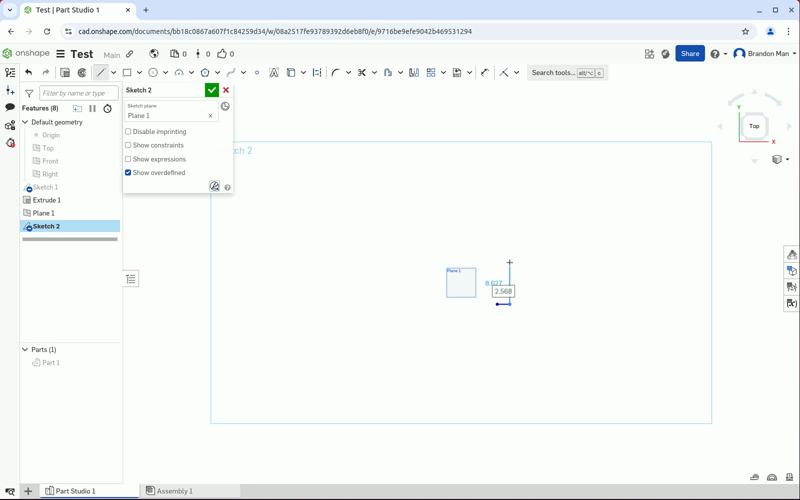
click(509, 262)
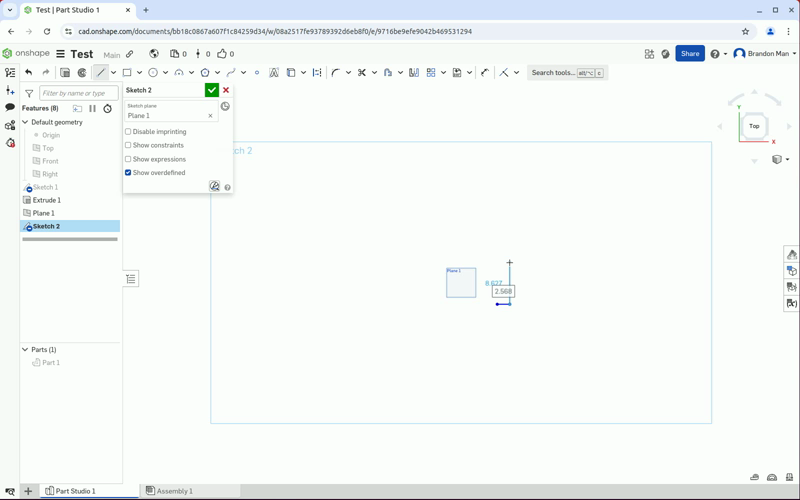
key_up(shift)
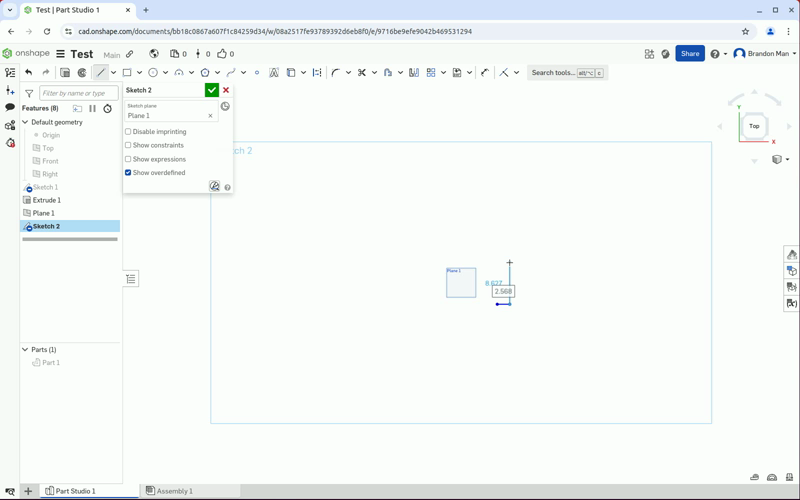
key_down(shift)
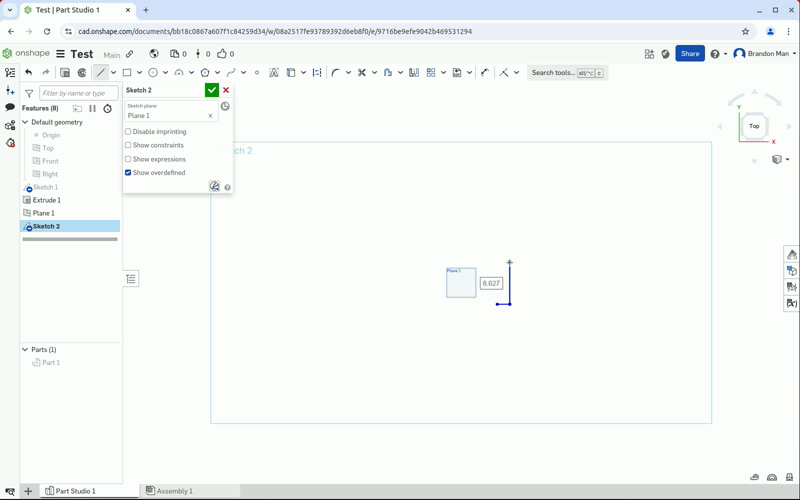
mouse_move(539, 262)
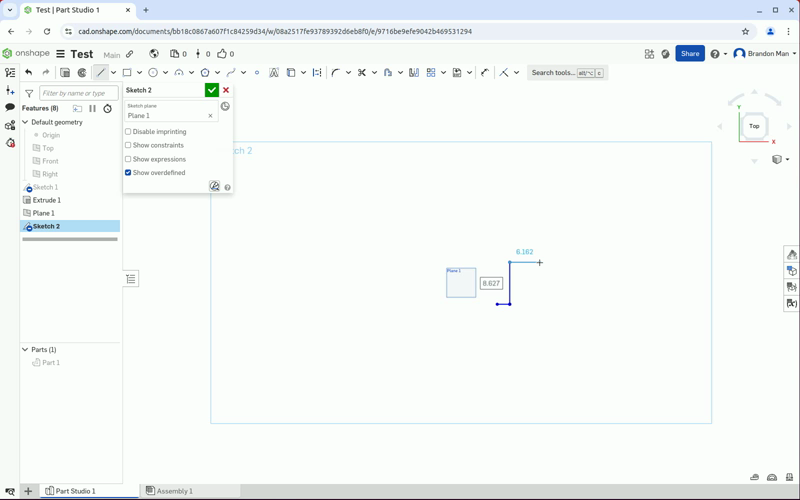
mouse_move(497, 262)
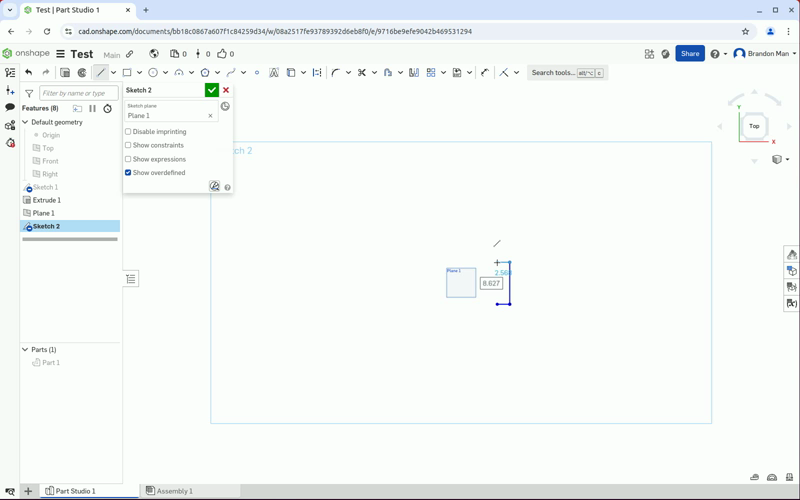
click(497, 262)
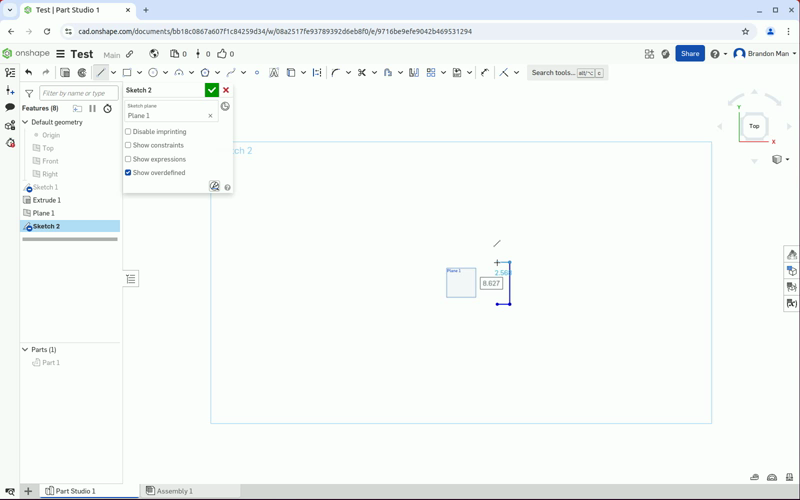
key_up(shift)
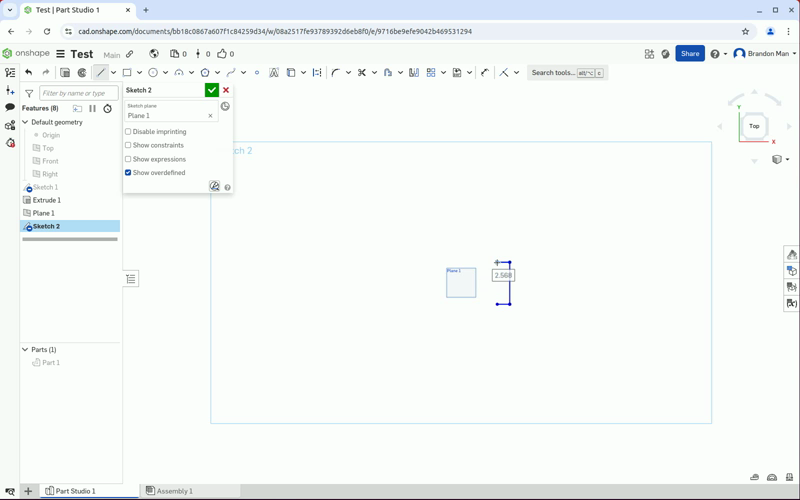
mouse_move(527, 262)
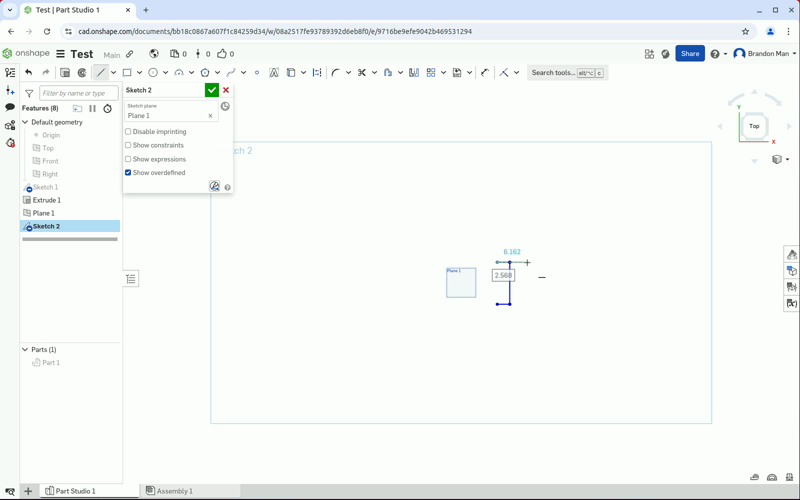
key_down(shift)
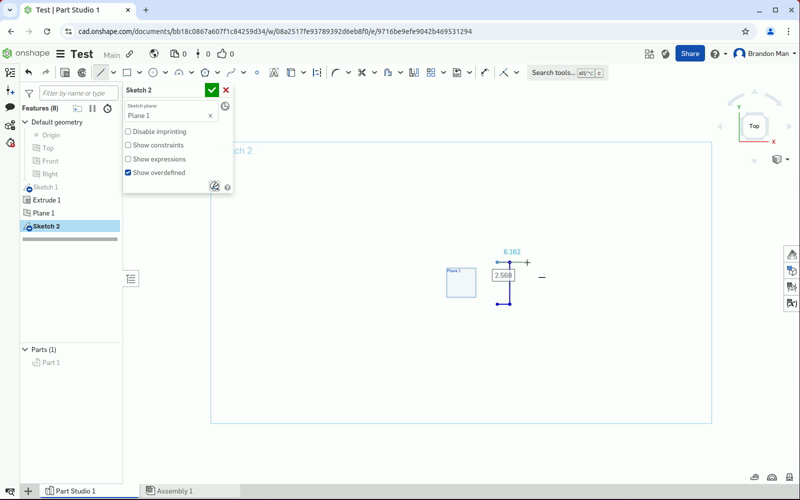
mouse_move(497, 304)
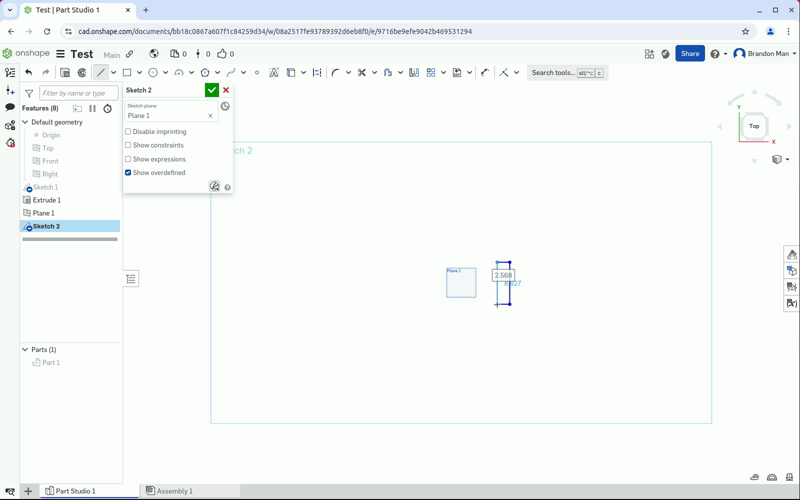
key_up(shift)
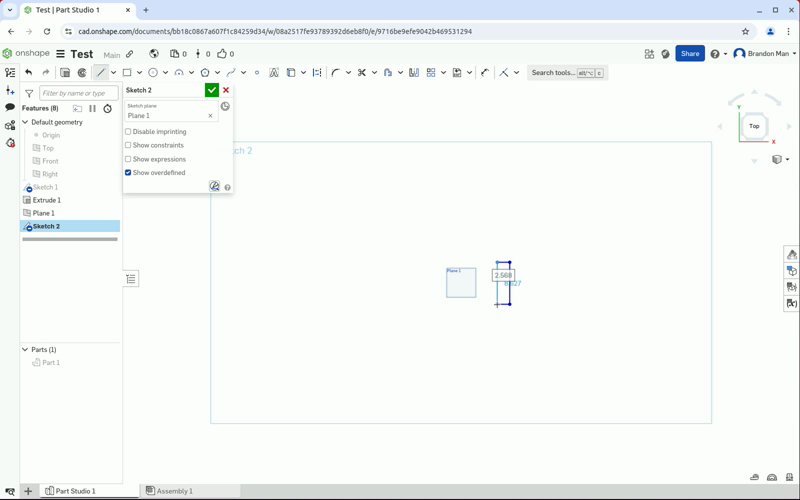
click(497, 304)
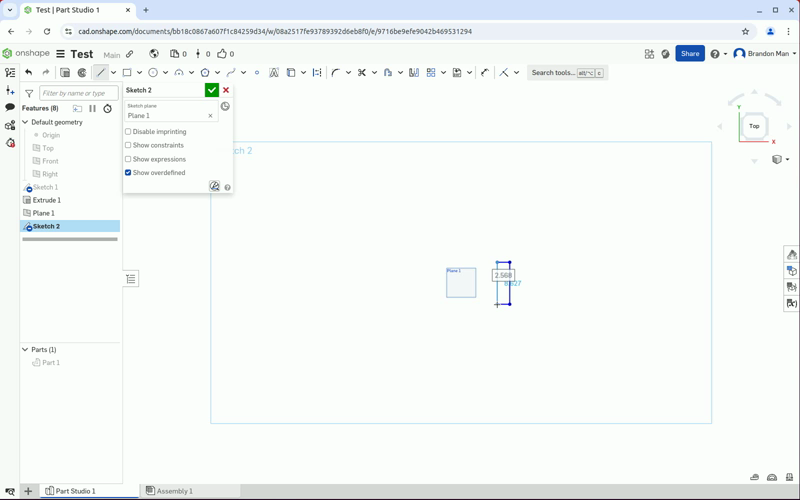
key(esc)
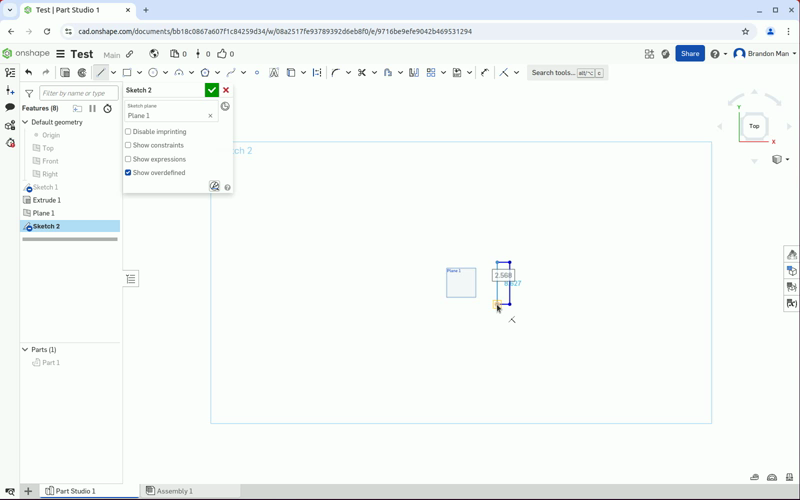
mouse_move(507, 271)
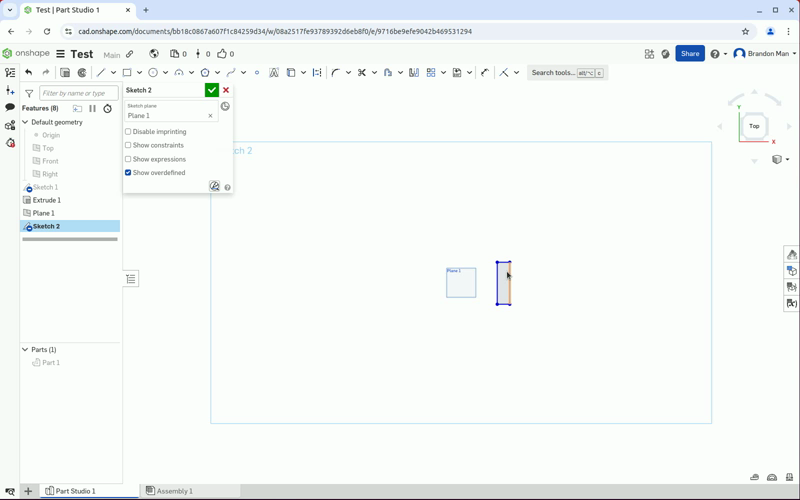
scroll(6)
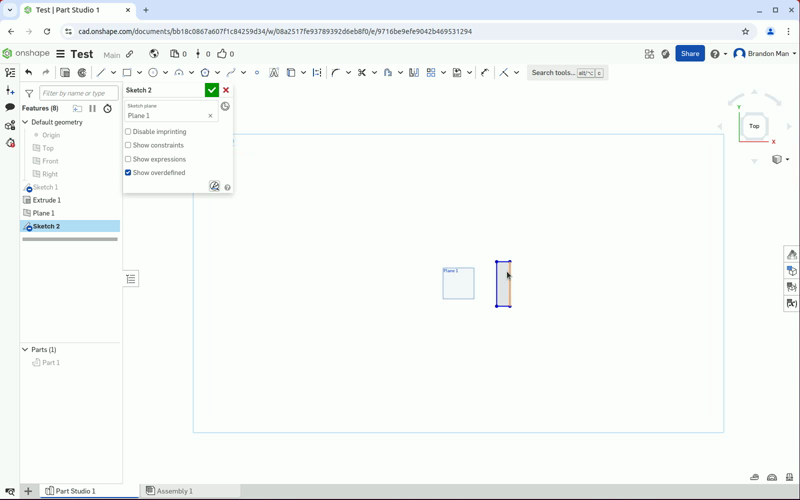
scroll(6)
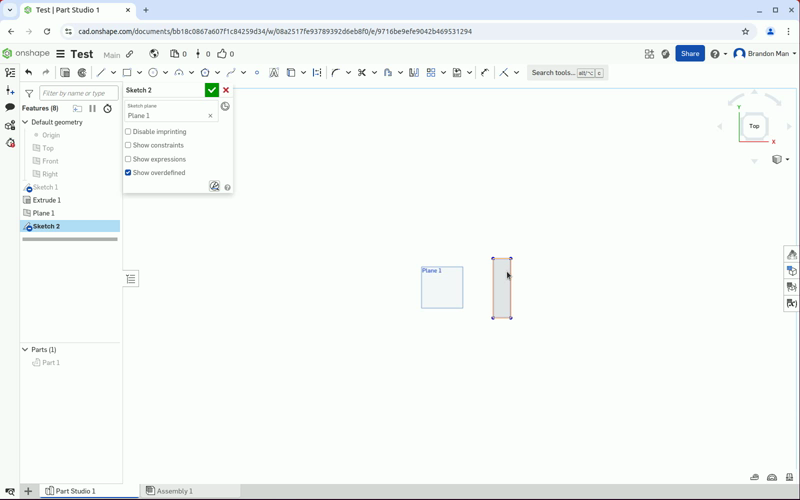
scroll(6)
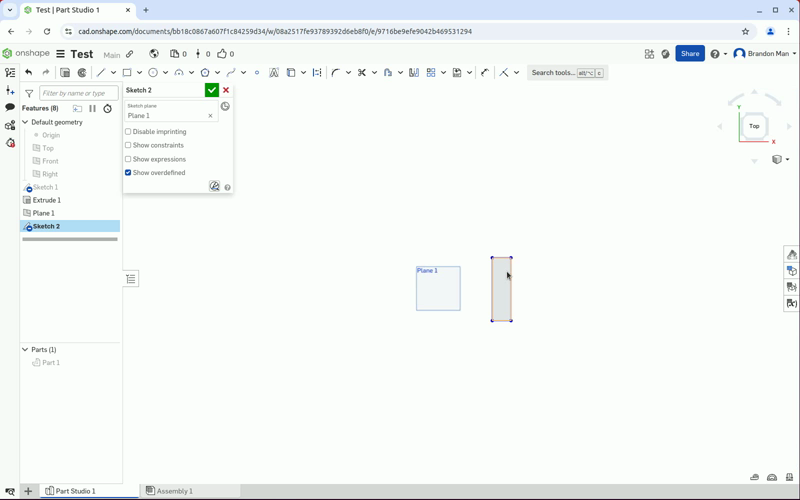
scroll(6)
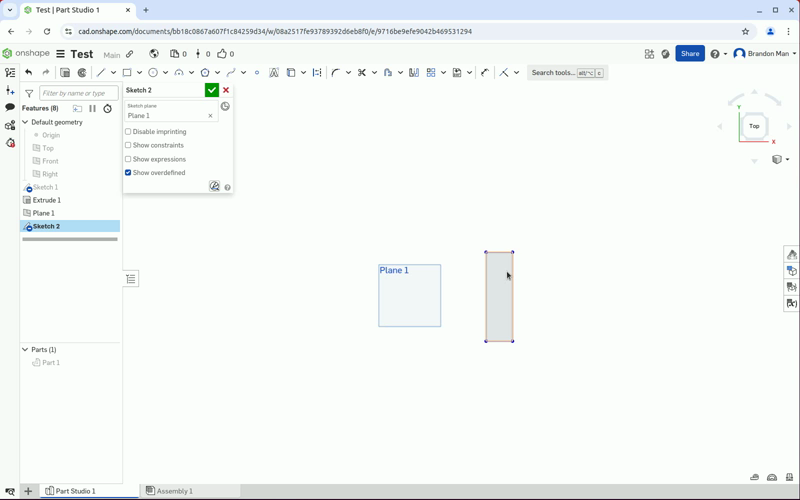
scroll(6)
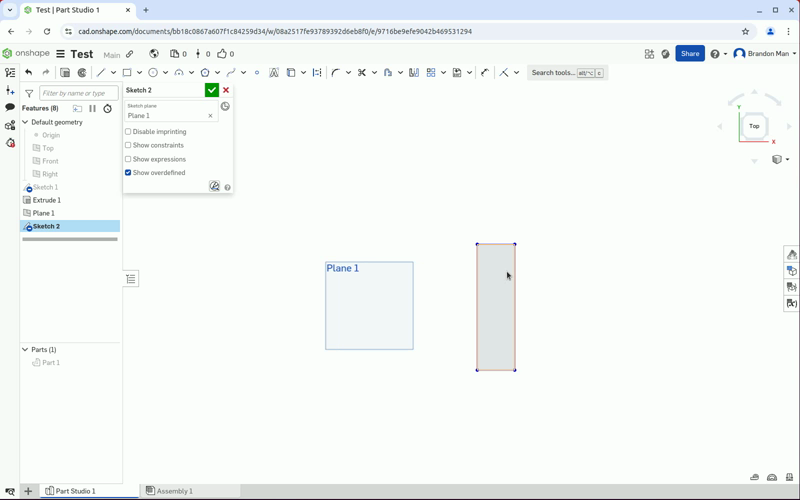
scroll(6)
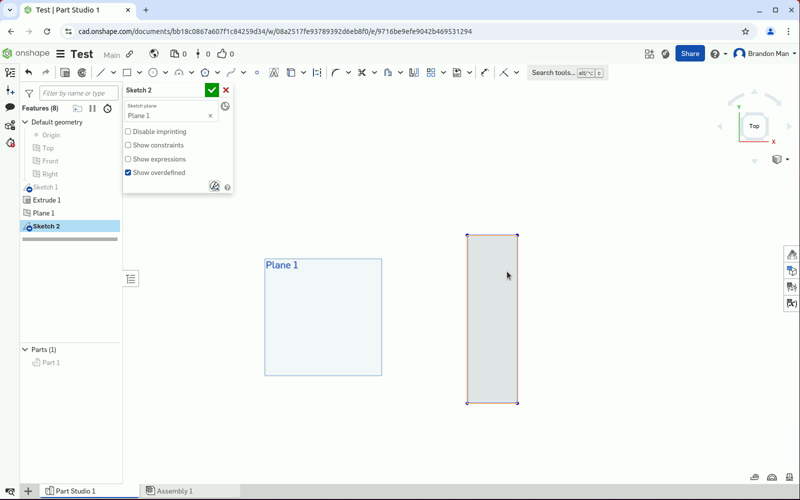
scroll(6)
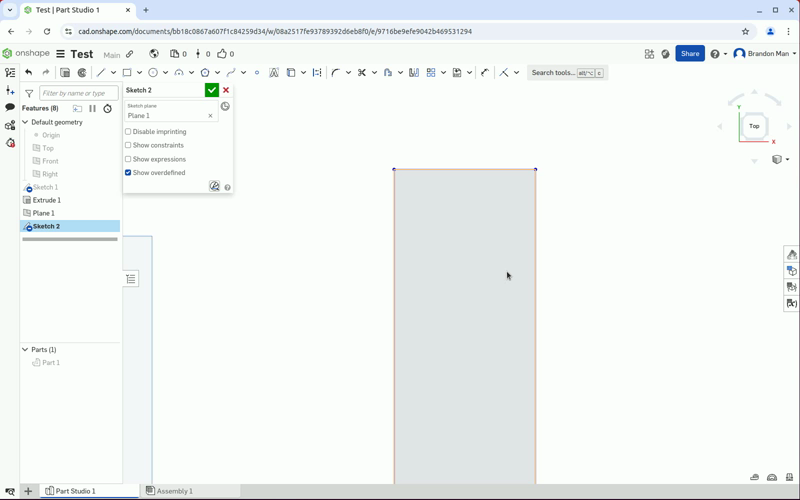
click(507, 271)
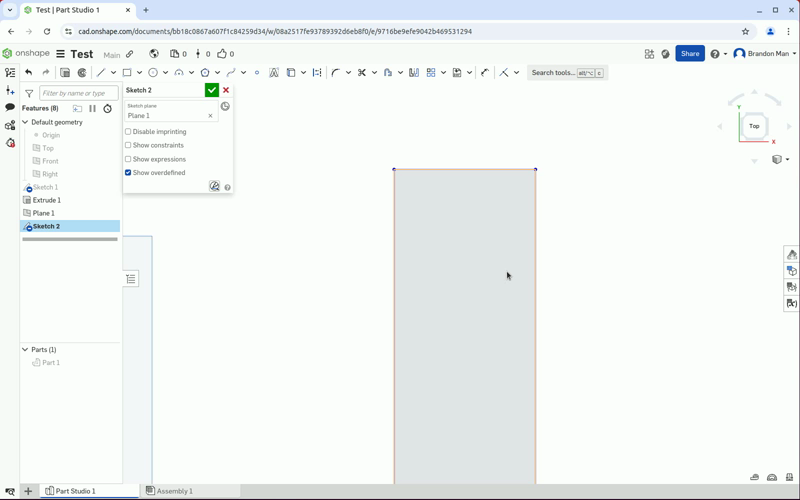
scroll(-6)
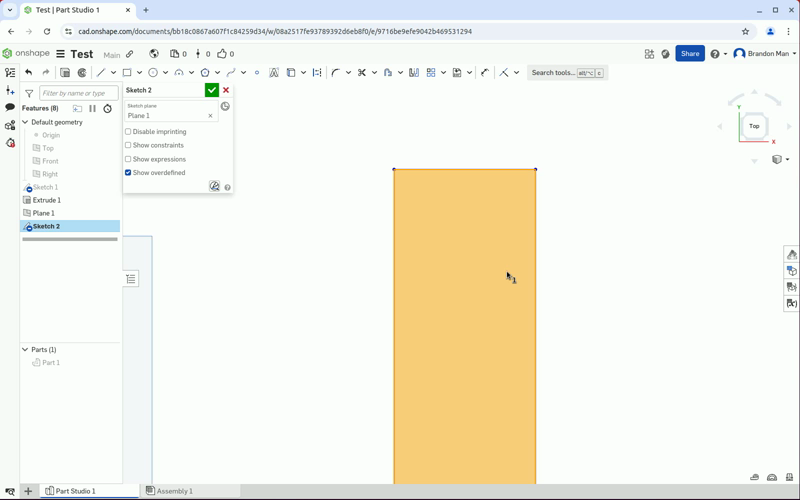
scroll(-6)
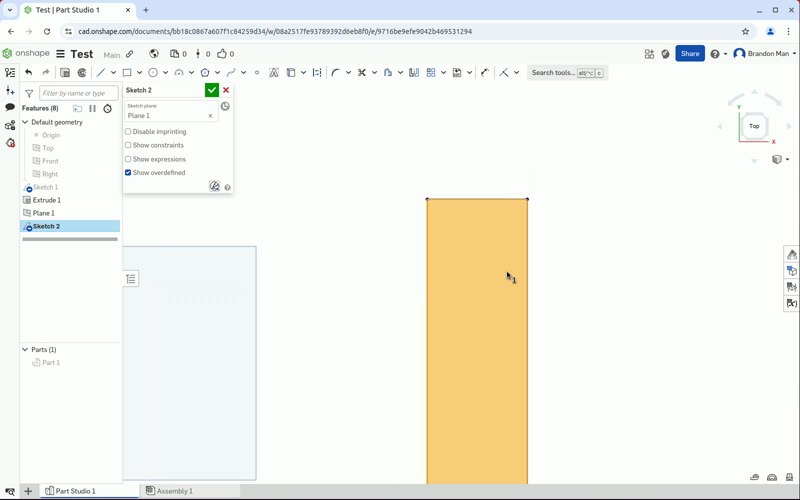
scroll(-6)
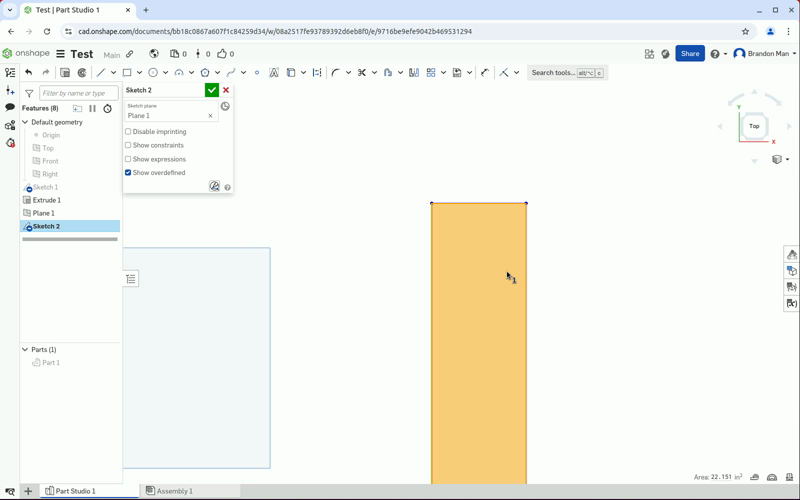
scroll(-6)
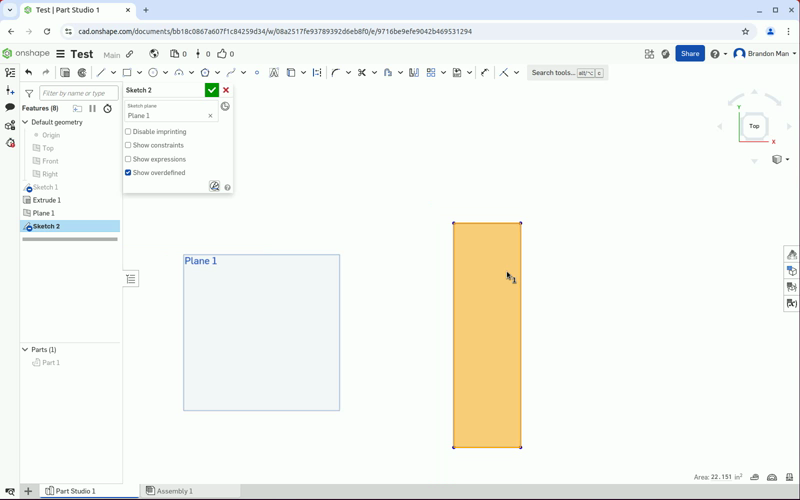
scroll(-6)
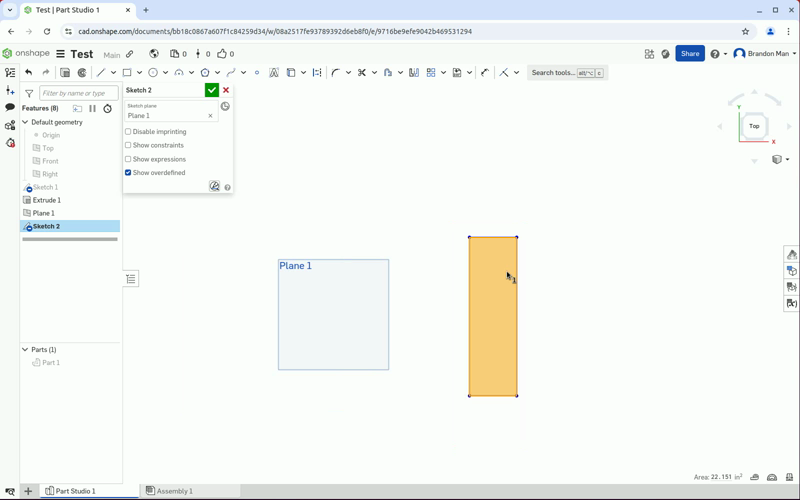
scroll(-6)
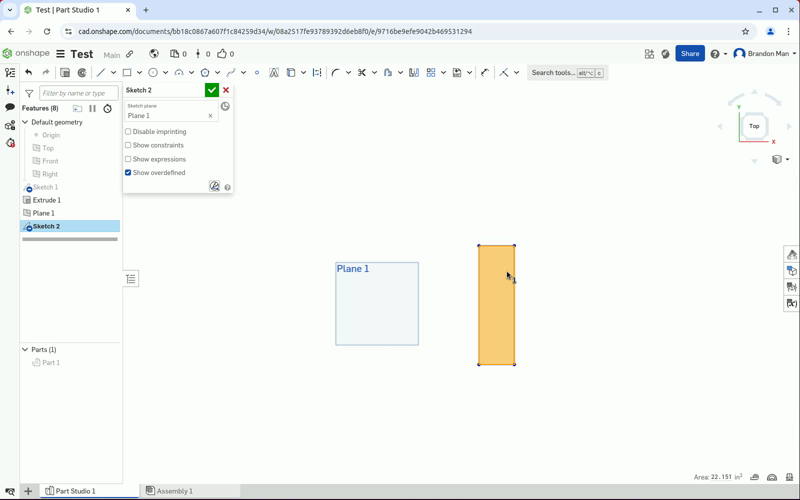
scroll(-6)
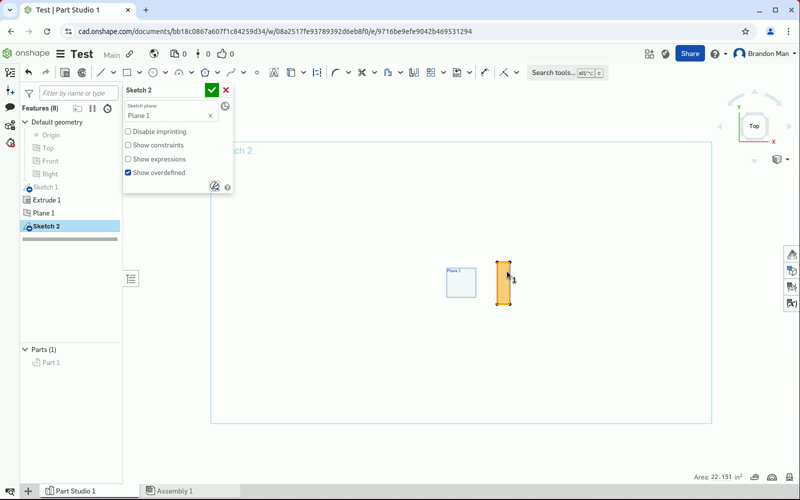
mouse_move(73, 352)
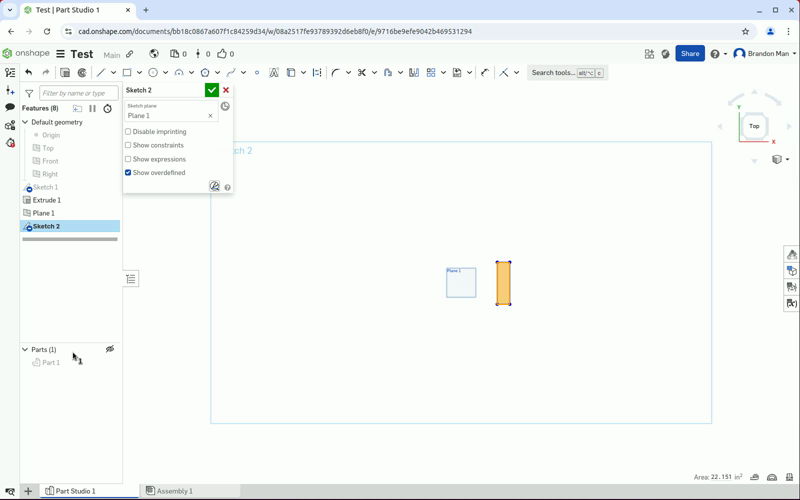
key(shift+y)
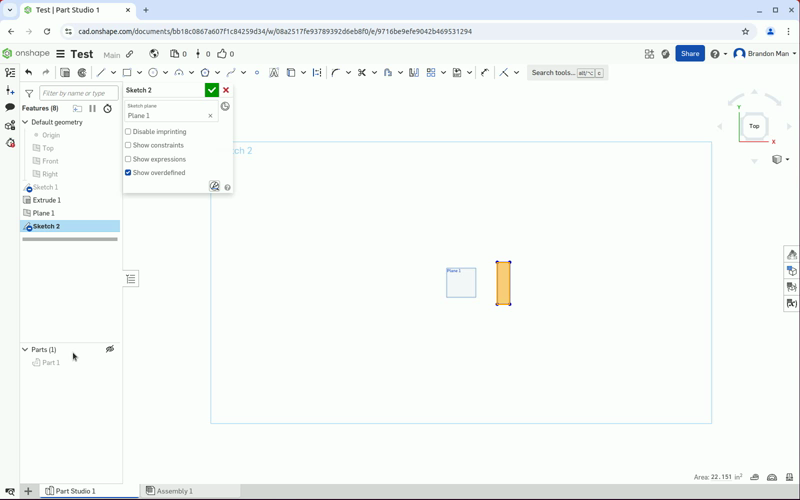
key(shift+e)
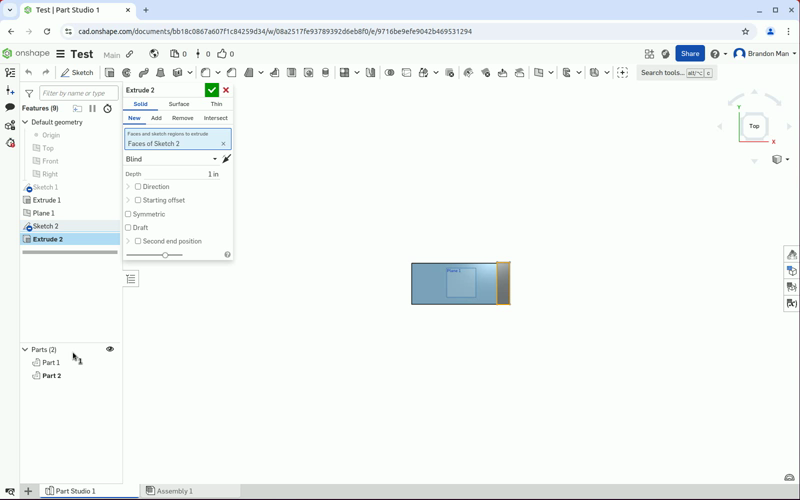
mouse_move(143, 106)
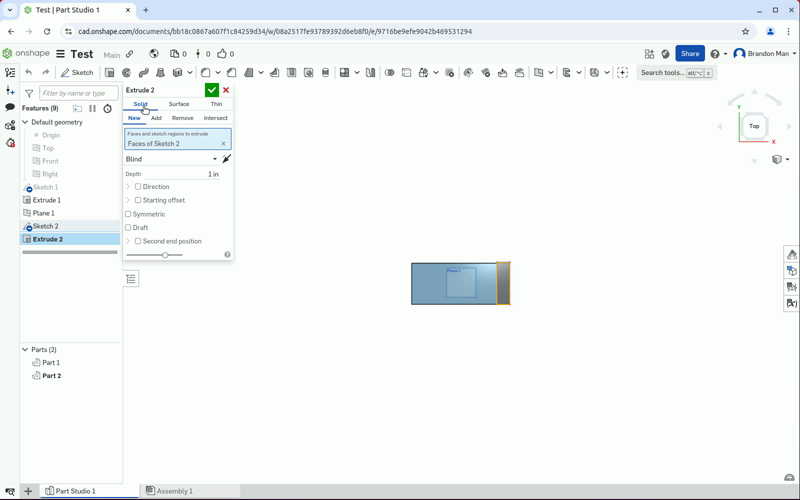
click(143, 106)
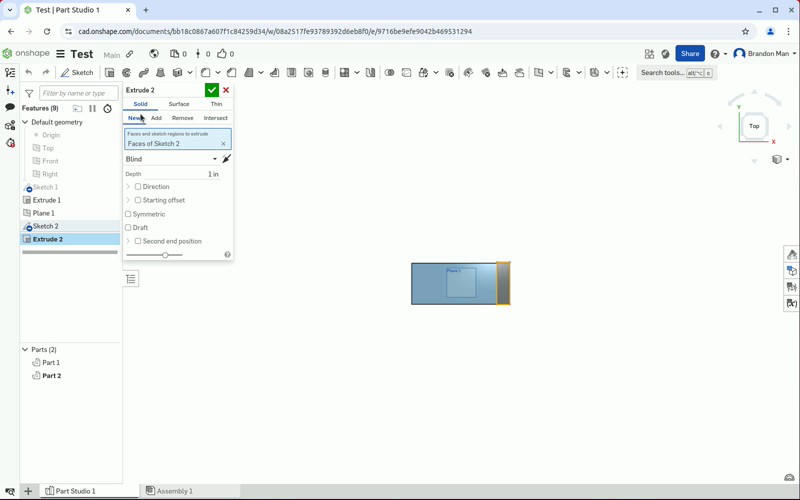
mouse_move(137, 120)
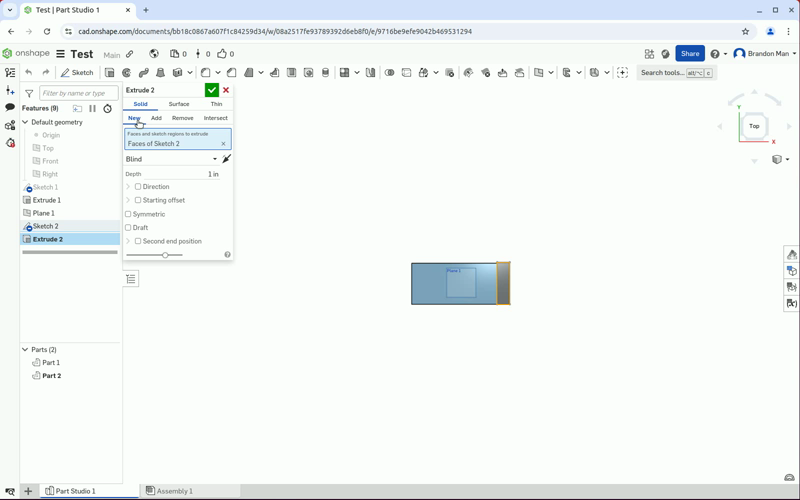
click(137, 120)
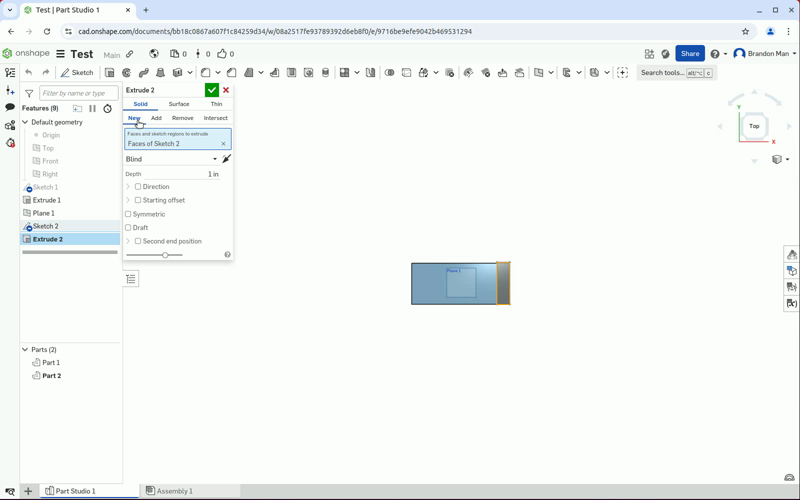
key(tab, 4)
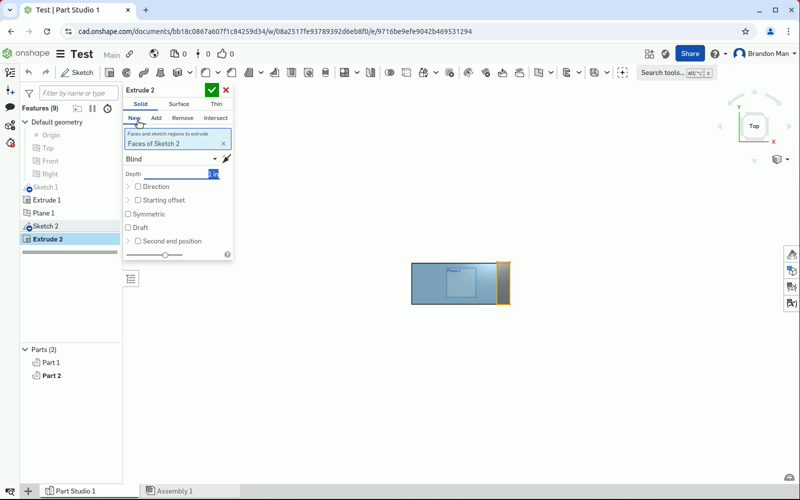
text(17.572)
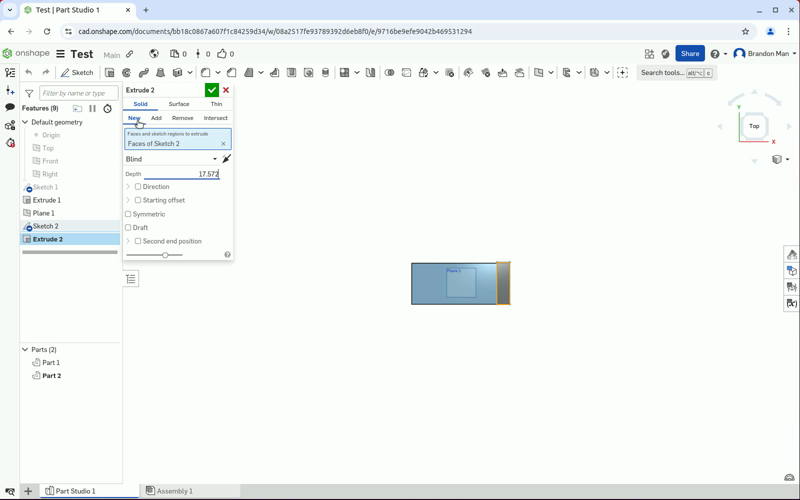
key(enter)
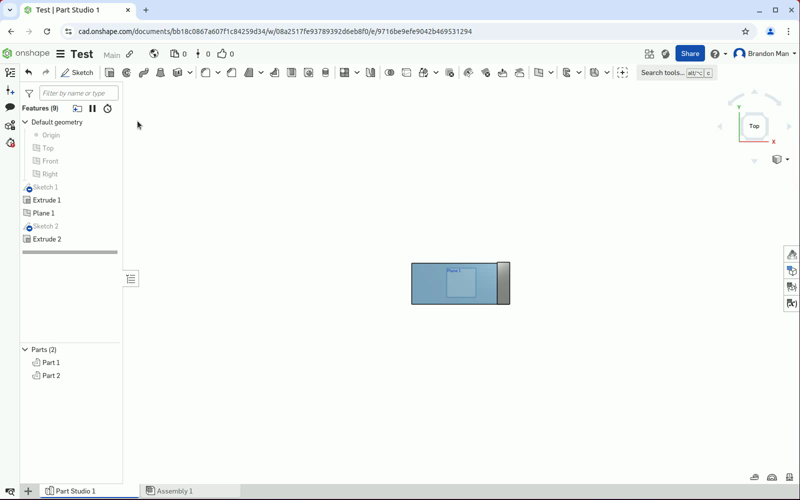
key(shift+h)
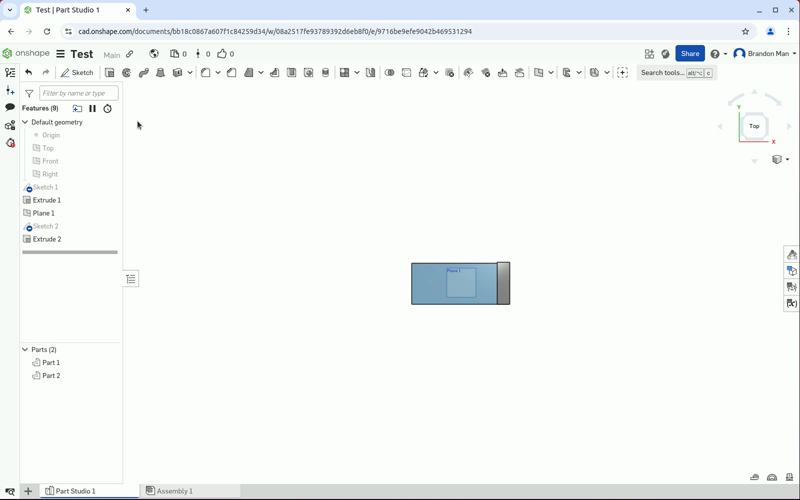
key(shift+h)
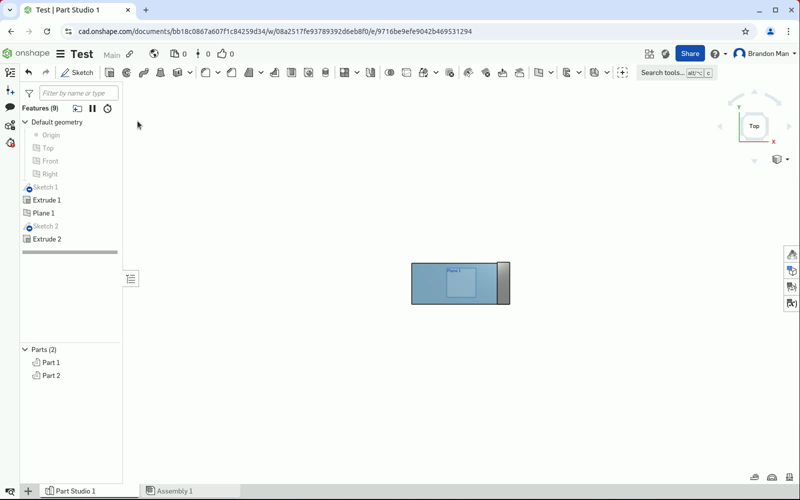
mouse_move(73, 189)
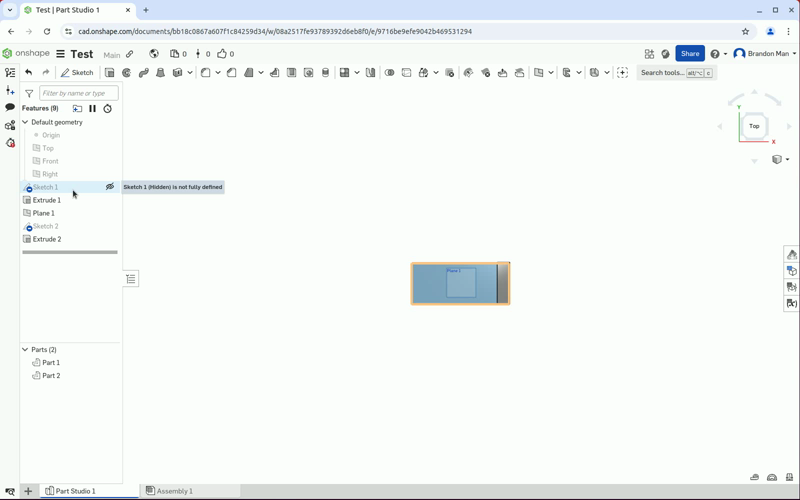
click(73, 189)
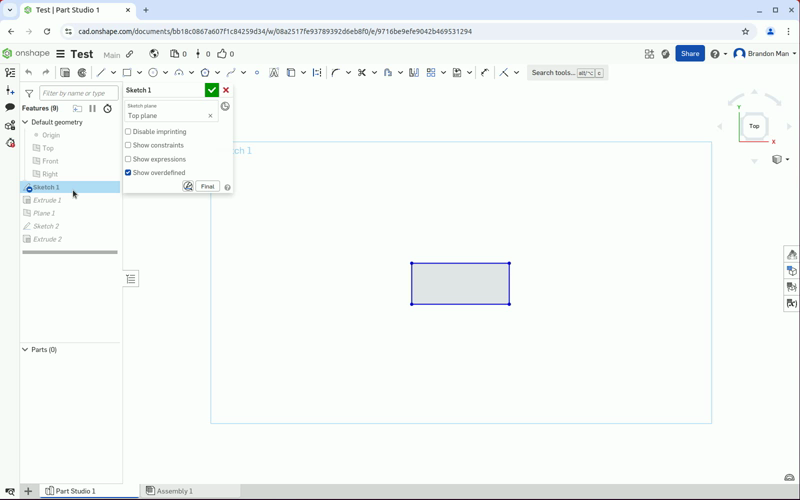
mouse_move(229, 92)
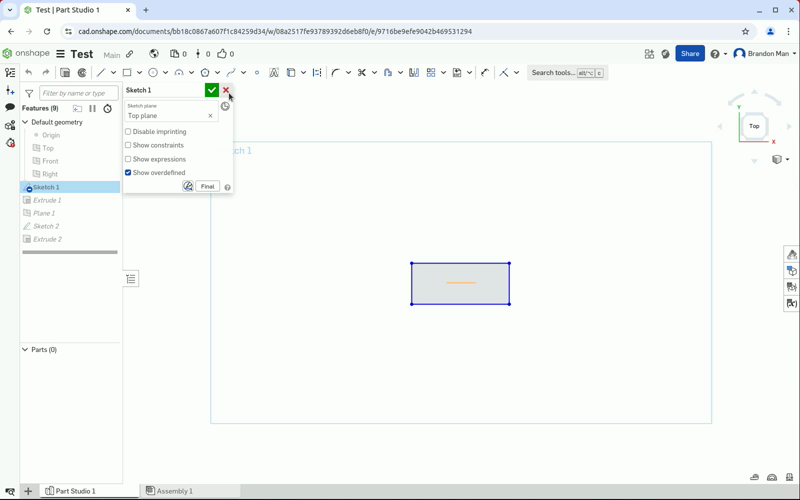
click(229, 92)
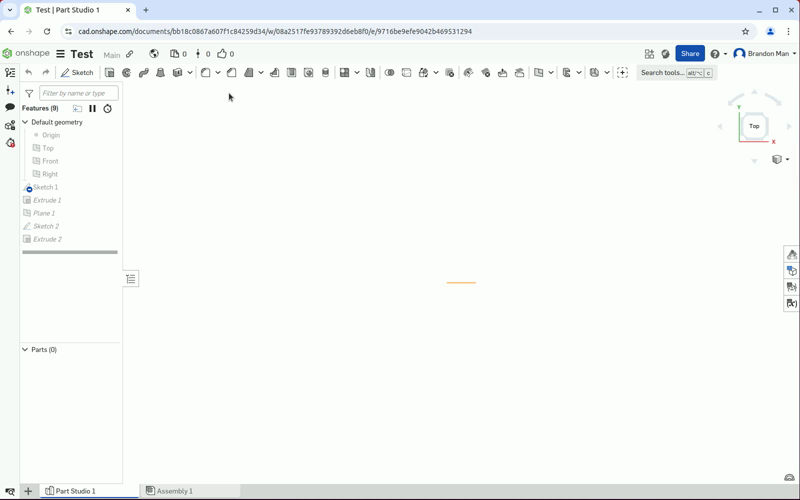
key(shift+s)
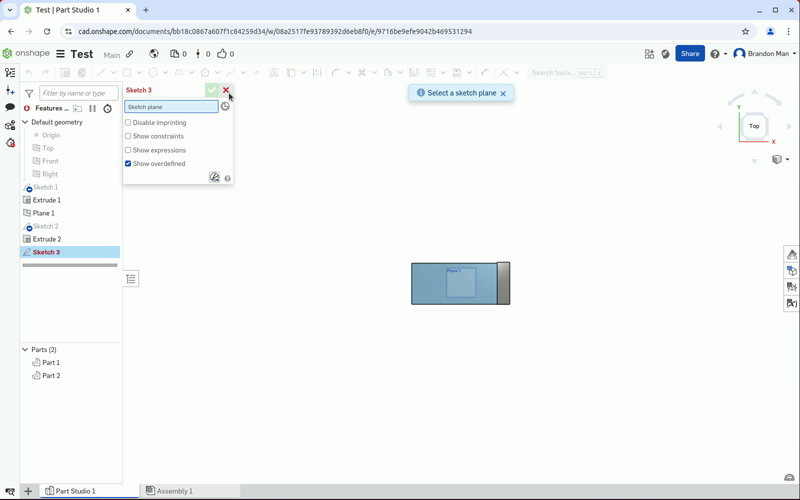
mouse_move(73, 215)
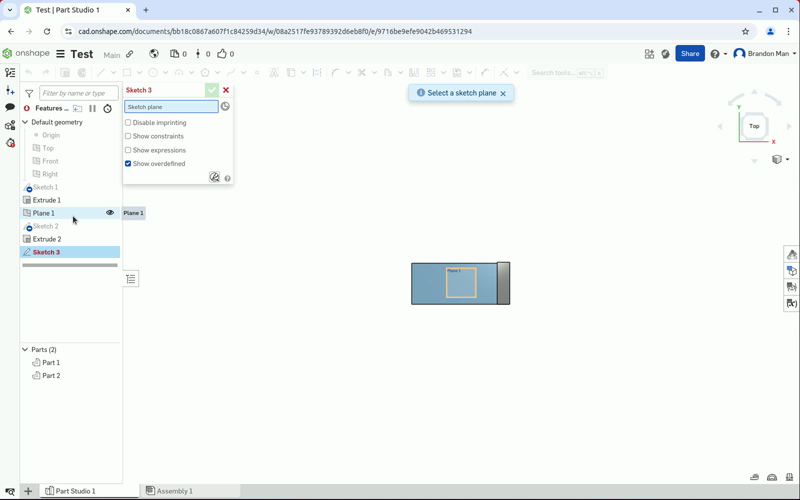
click(73, 215)
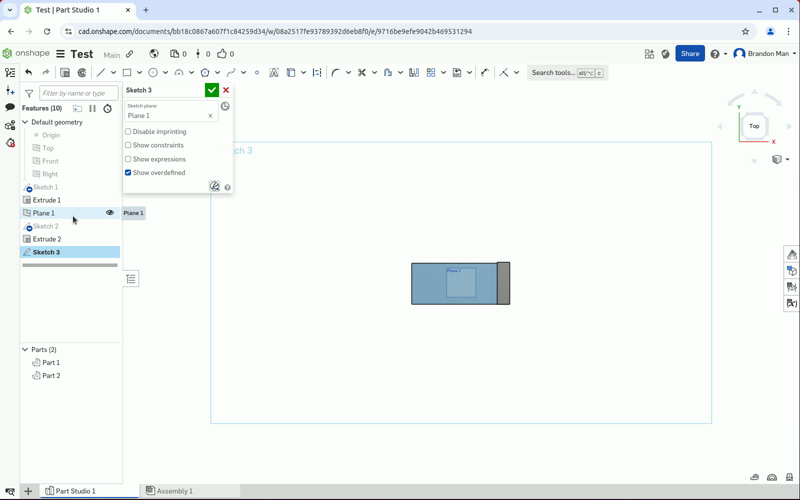
mouse_move(73, 352)
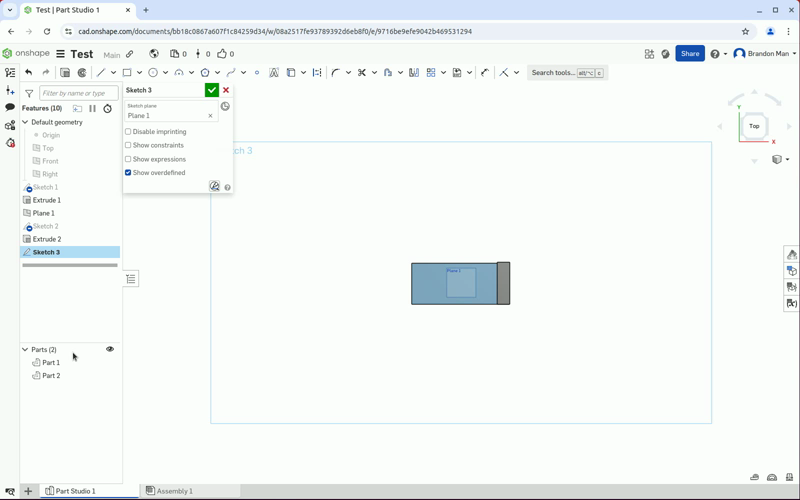
key(y)
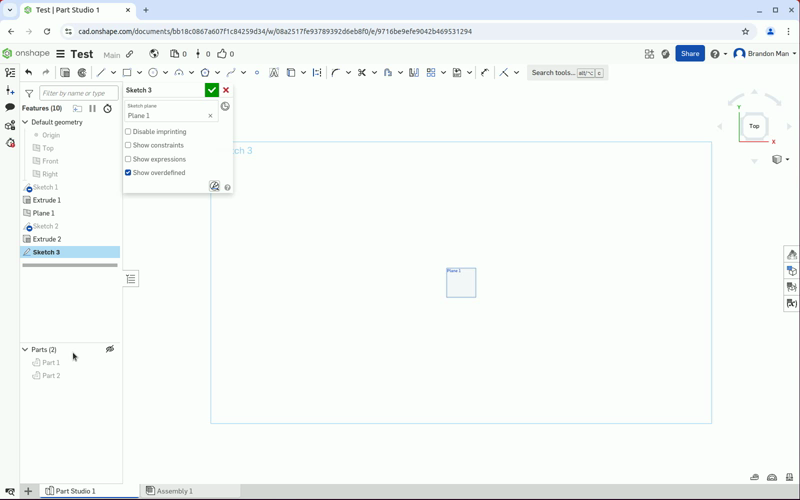
key(l)
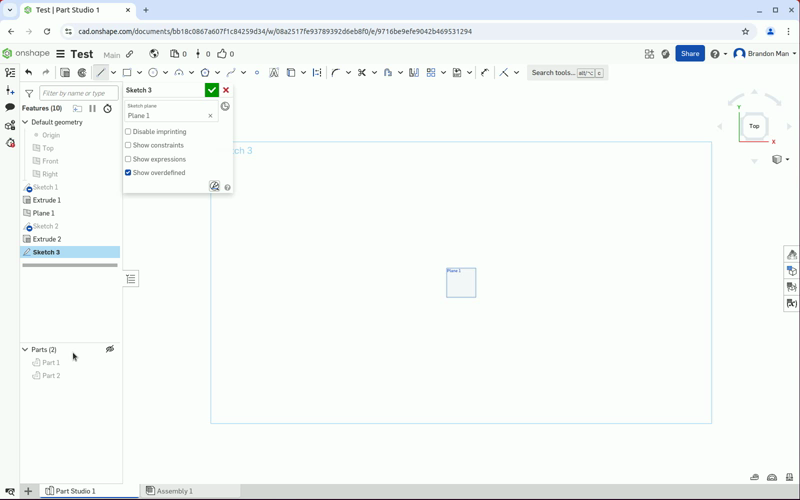
key_down(shift)
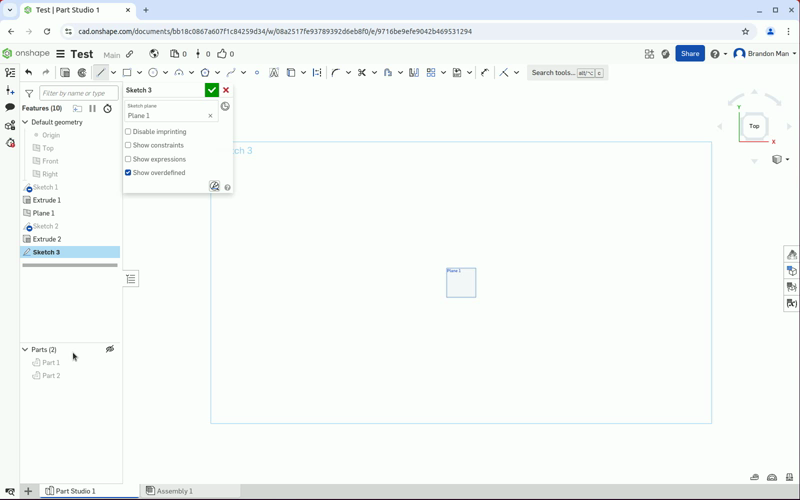
mouse_move(411, 304)
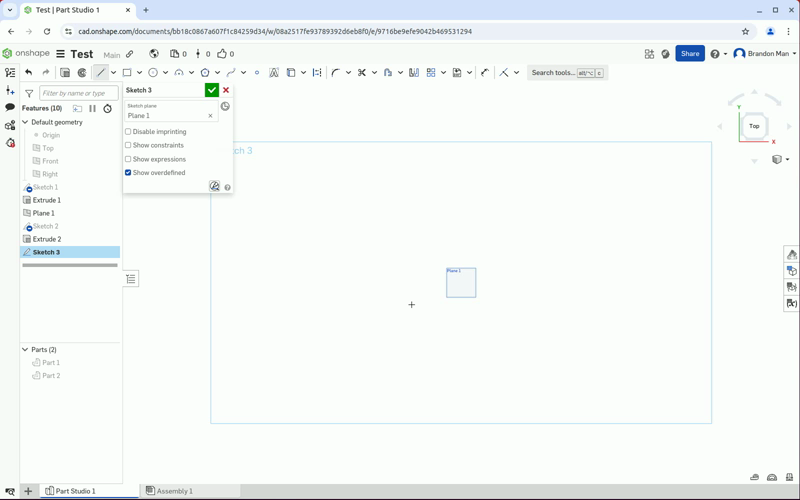
click(411, 304)
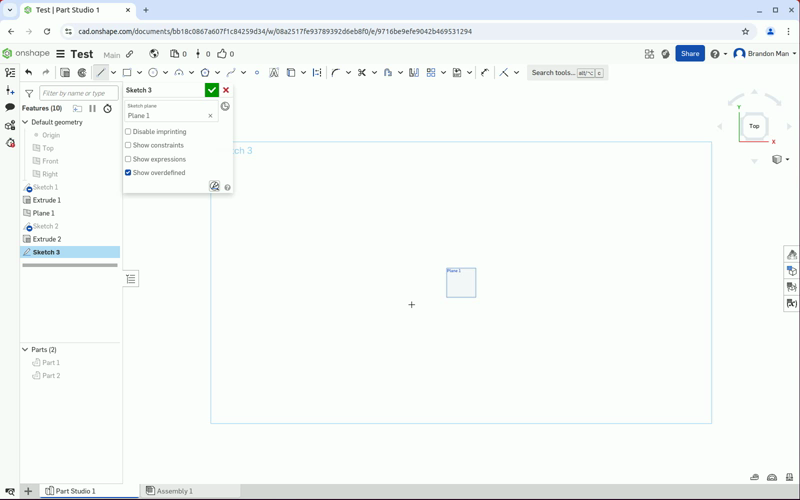
key_up(shift)
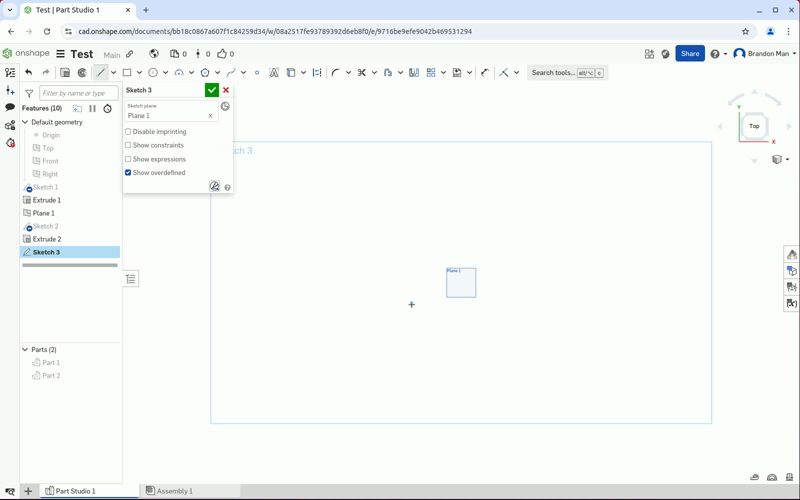
key_down(shift)
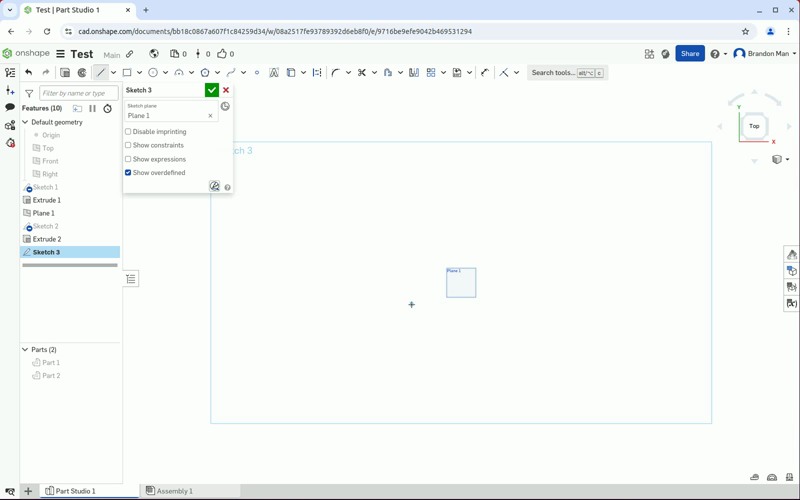
mouse_move(441, 304)
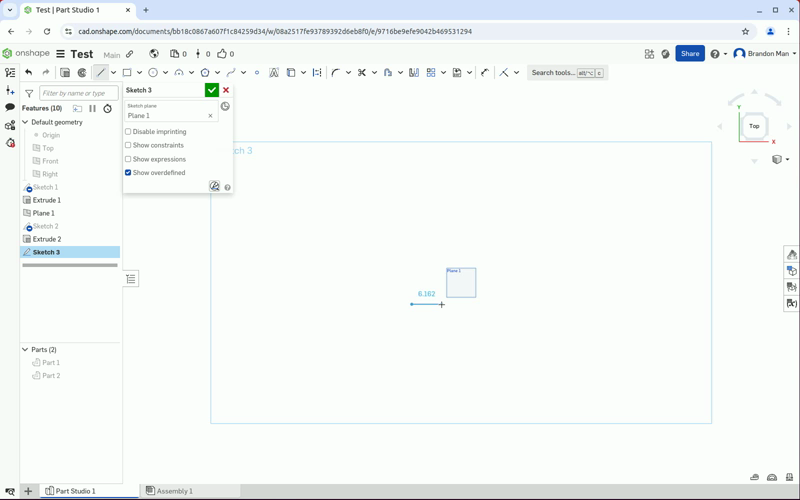
mouse_move(424, 304)
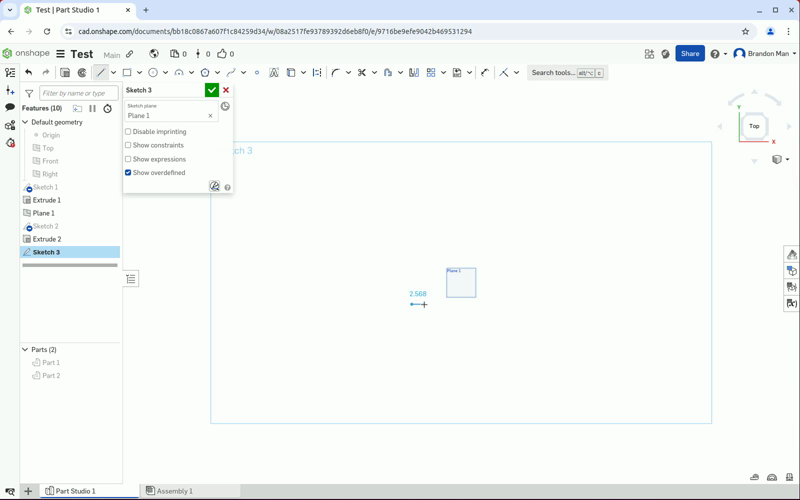
click(424, 304)
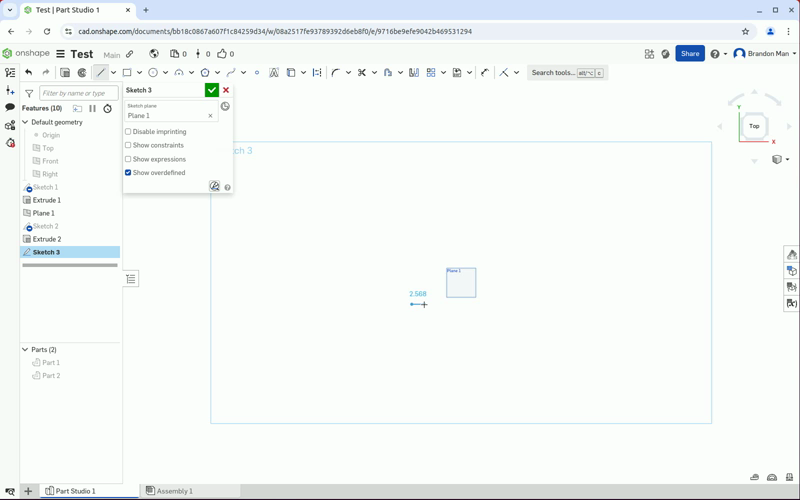
key_up(shift)
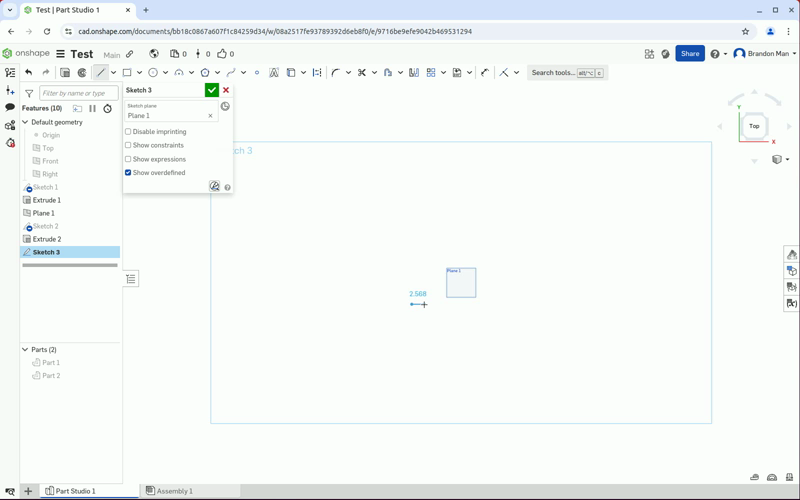
key_down(shift)
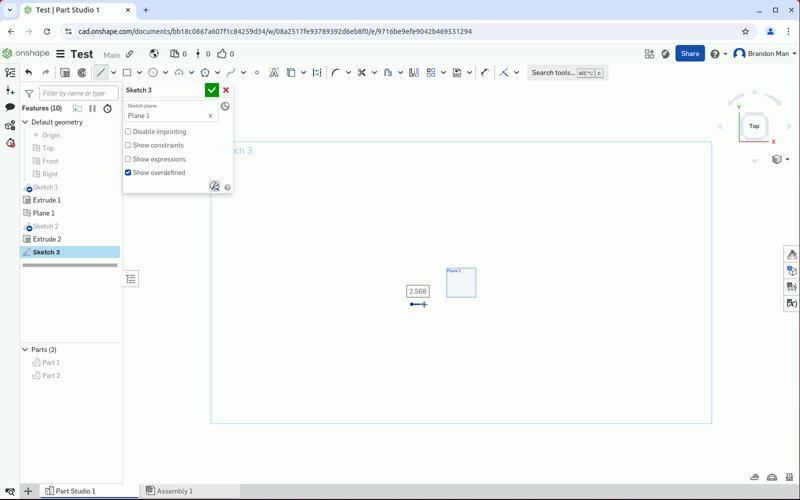
mouse_move(454, 304)
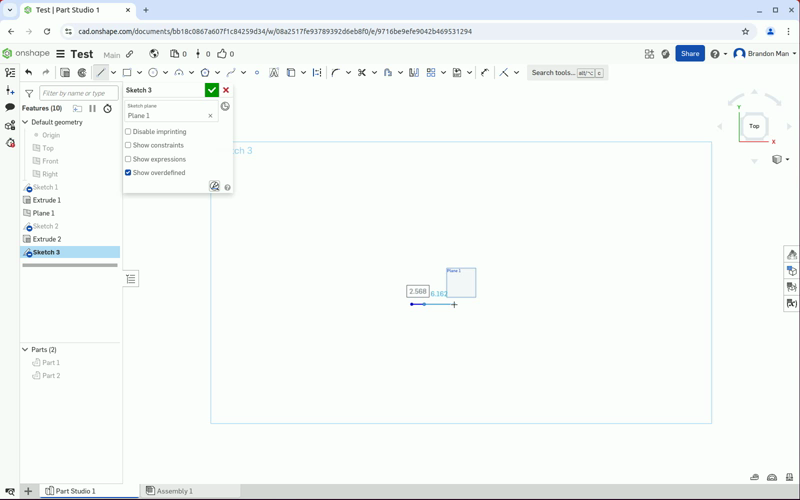
mouse_move(424, 262)
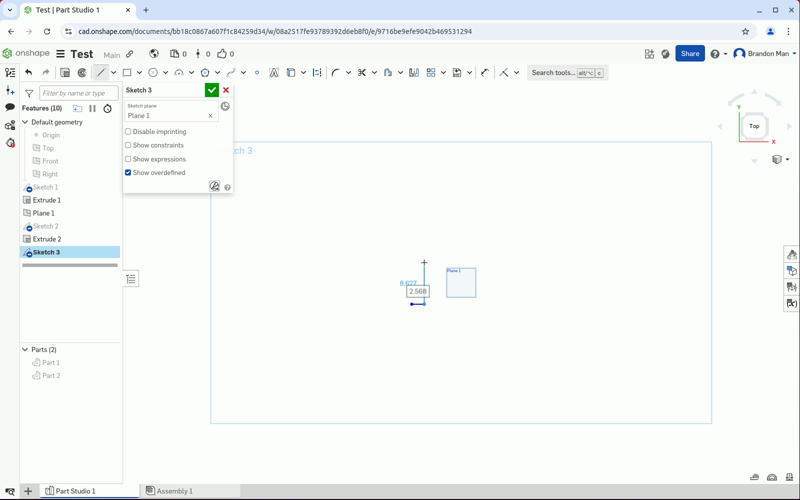
click(424, 262)
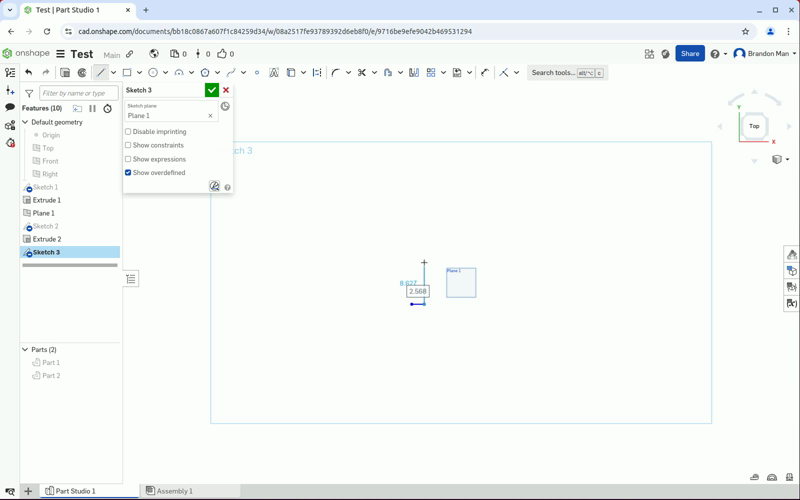
key_up(shift)
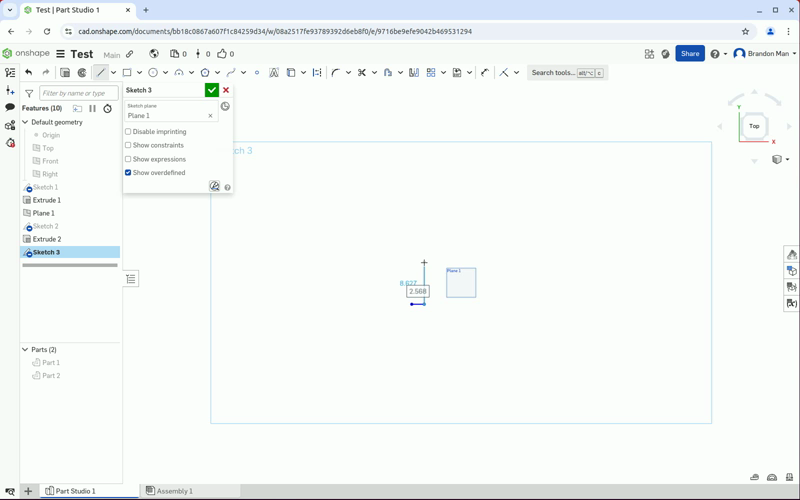
key_down(shift)
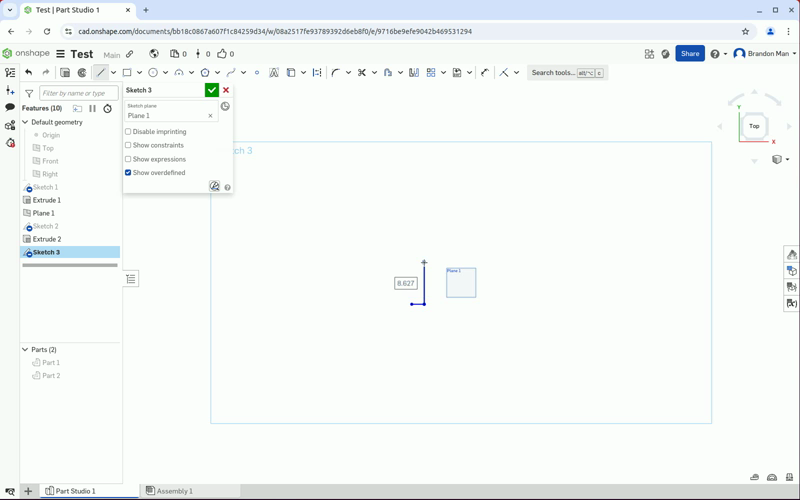
mouse_move(454, 262)
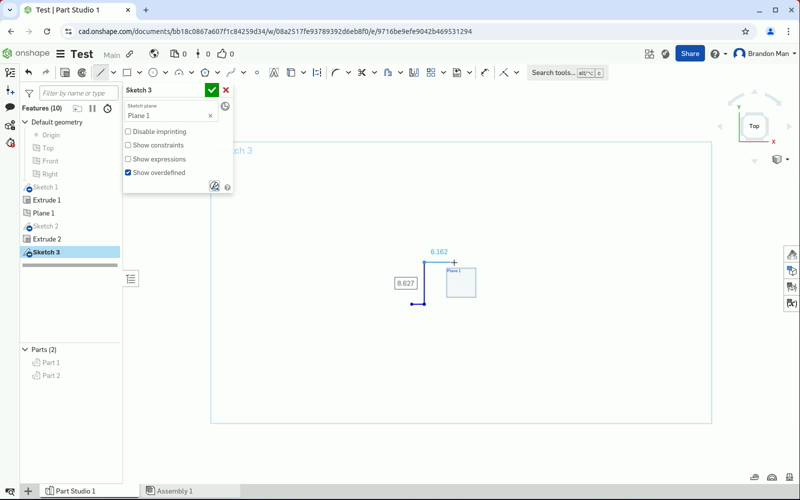
mouse_move(411, 262)
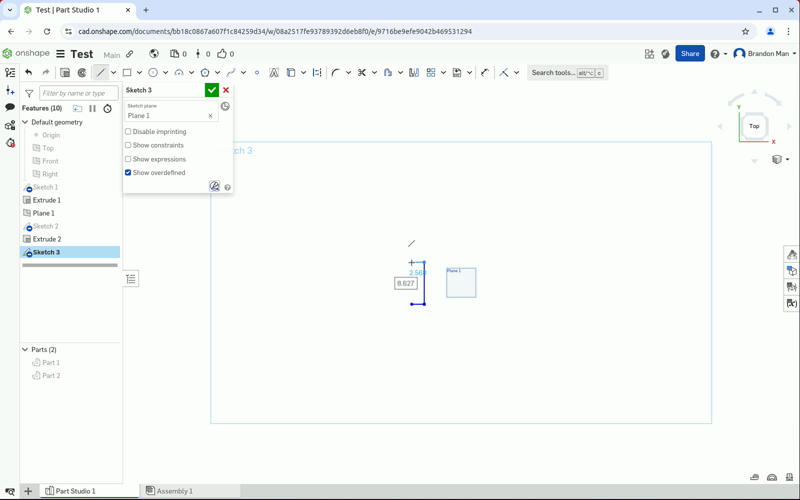
click(411, 262)
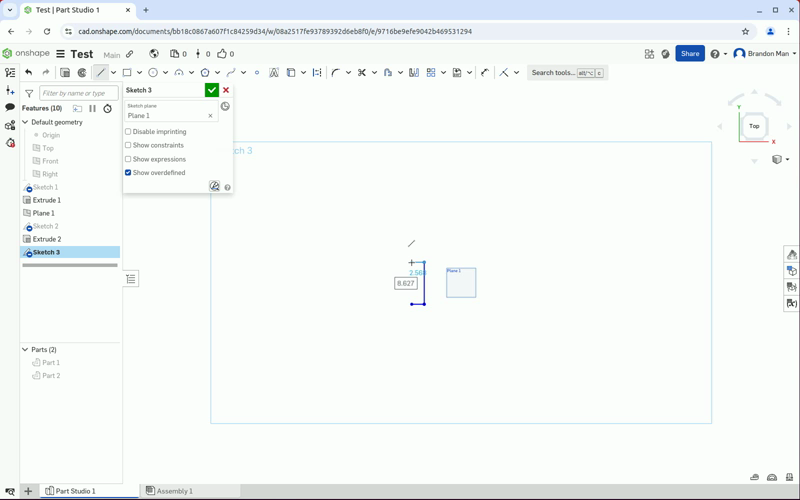
key_up(shift)
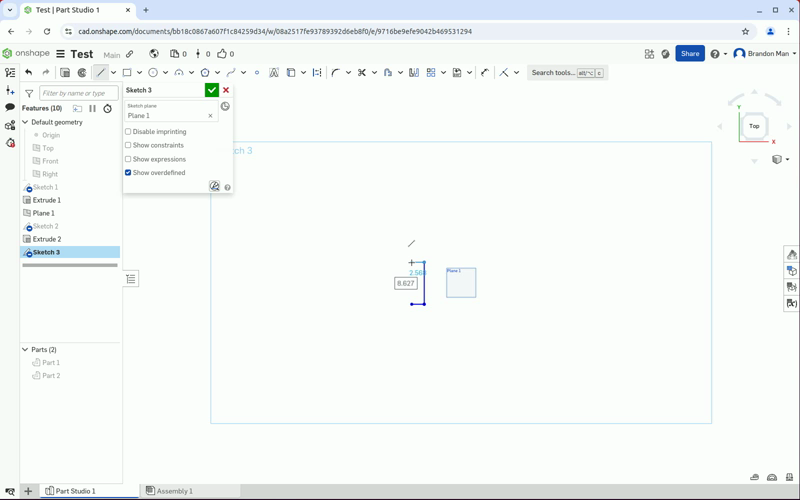
mouse_move(441, 262)
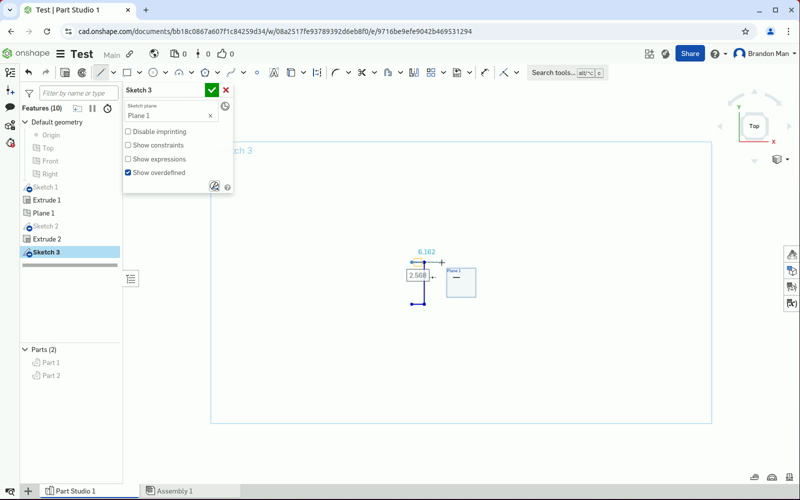
key_down(shift)
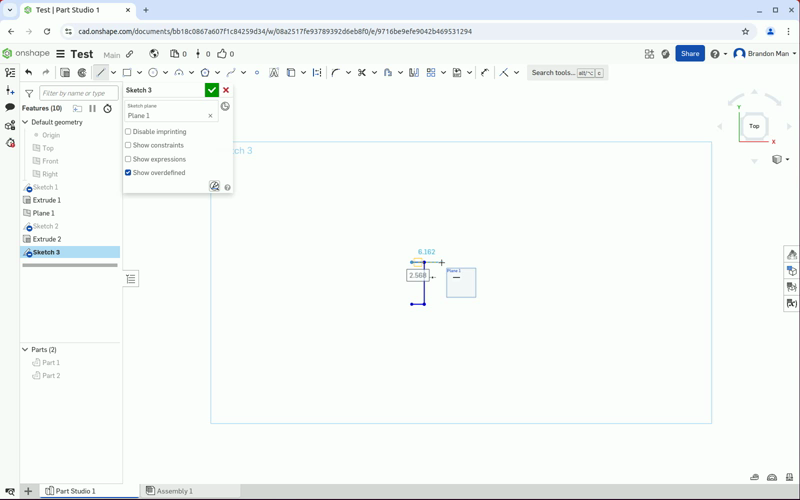
mouse_move(411, 304)
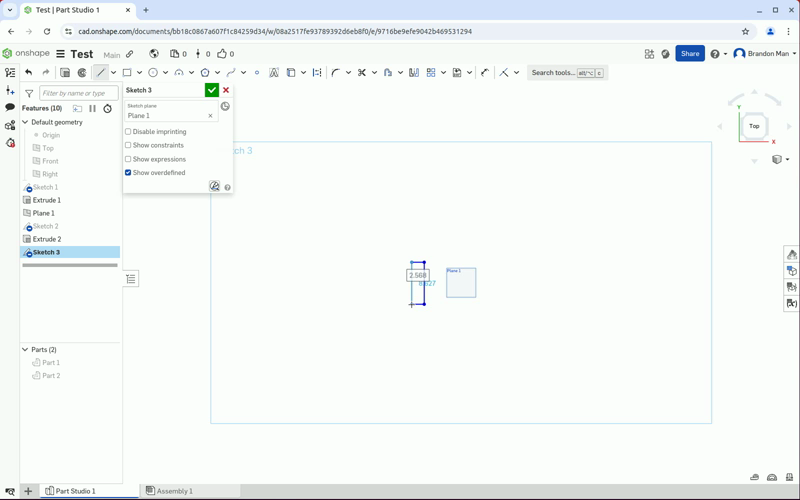
key_up(shift)
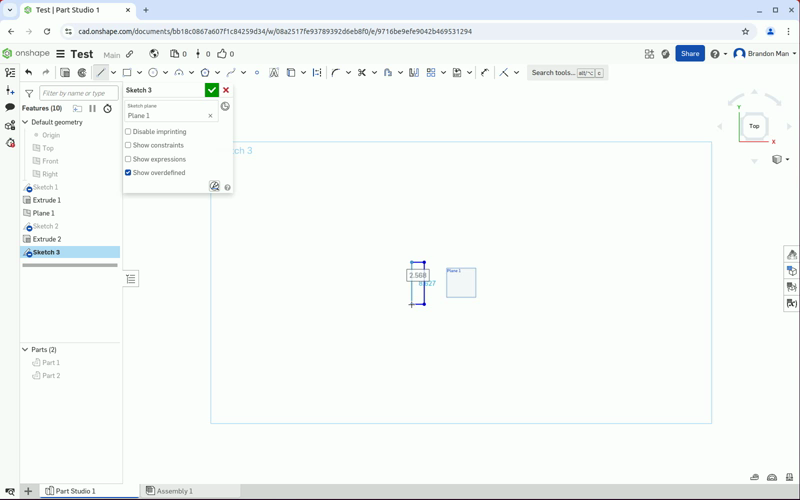
click(411, 304)
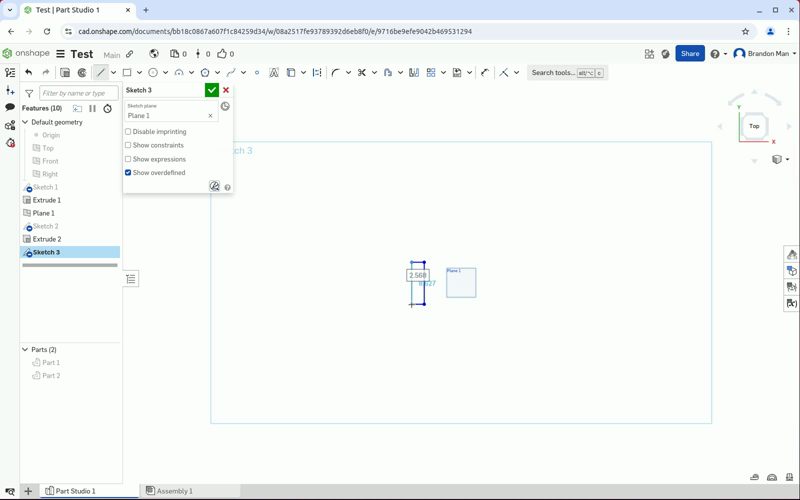
key(esc)
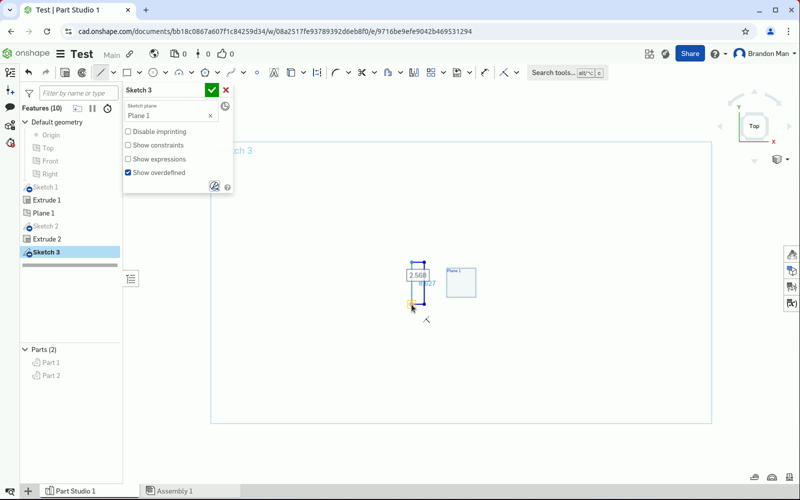
mouse_move(418, 268)
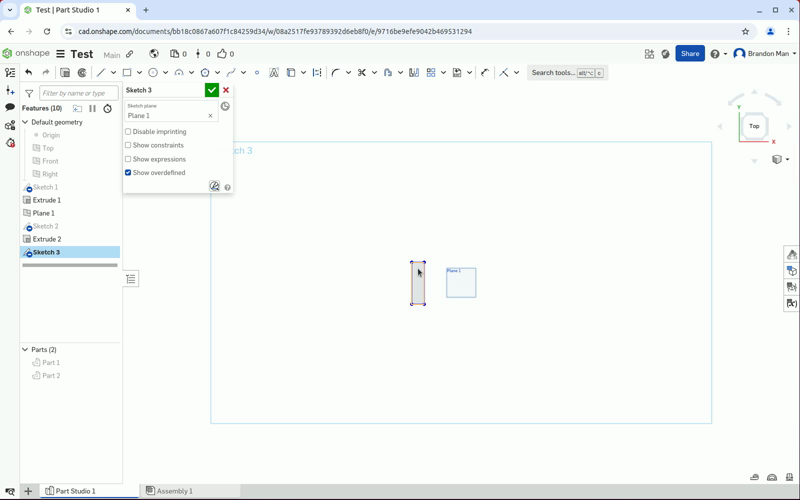
scroll(6)
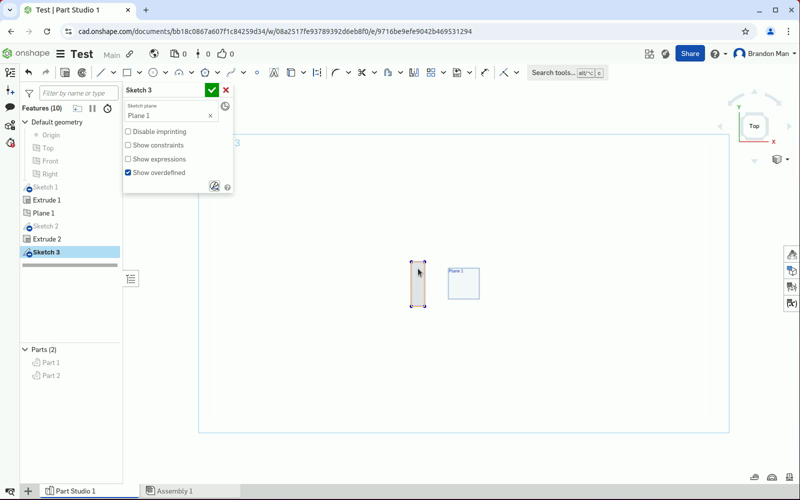
scroll(6)
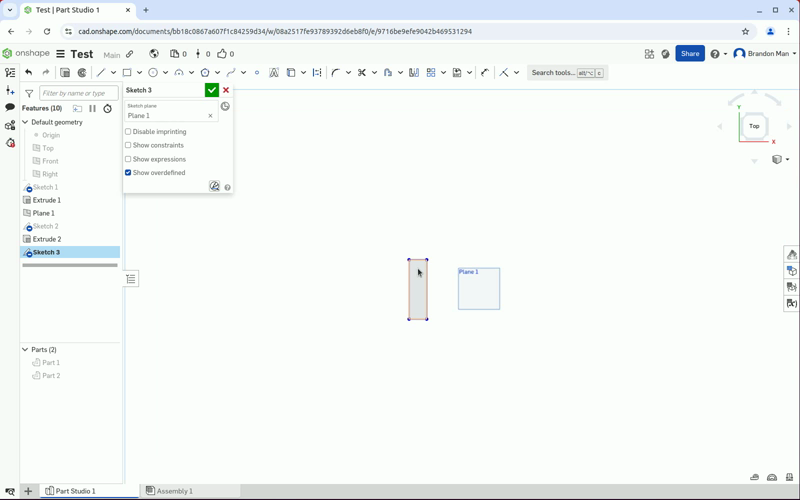
scroll(6)
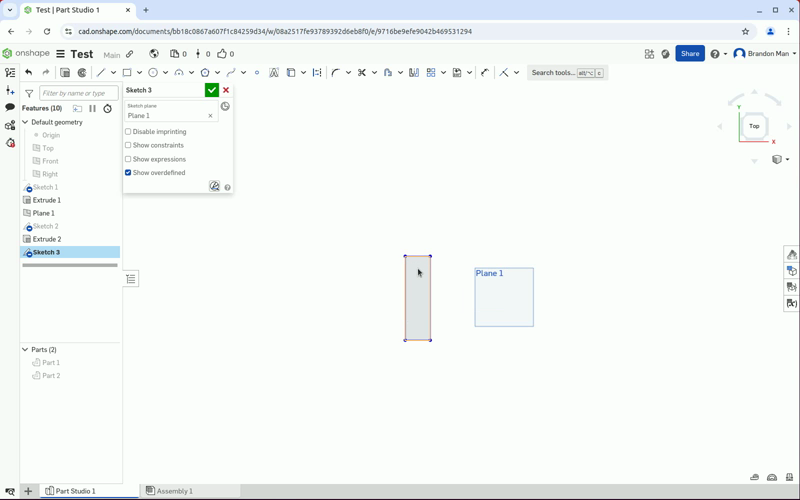
scroll(6)
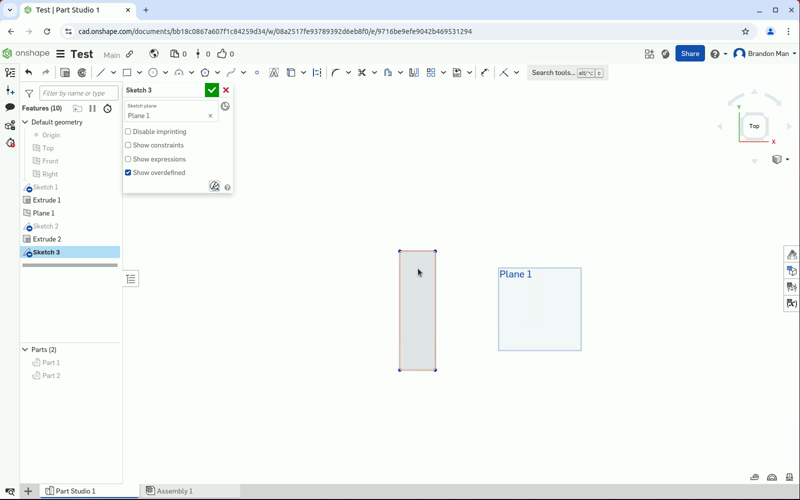
scroll(6)
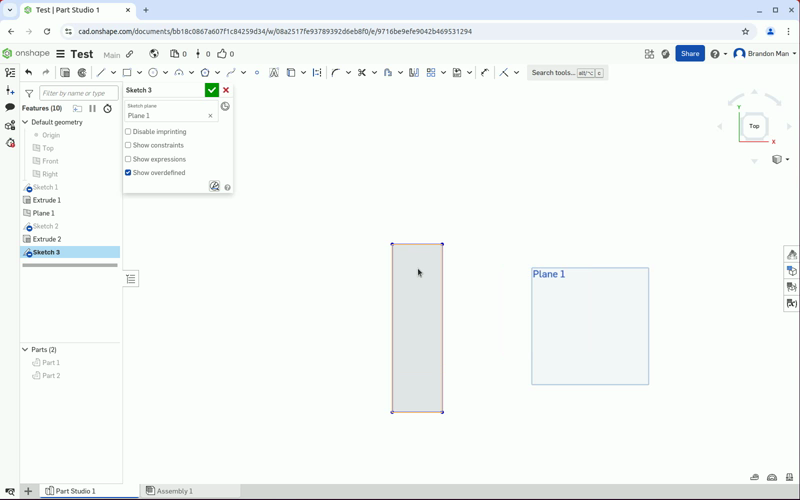
scroll(6)
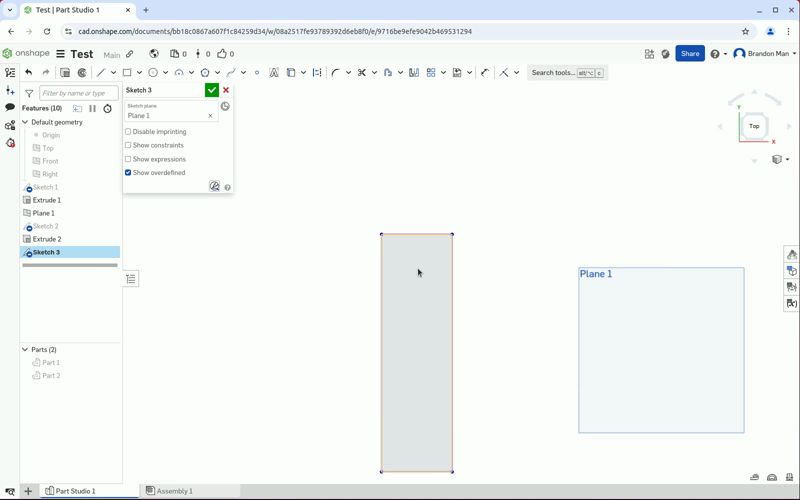
scroll(6)
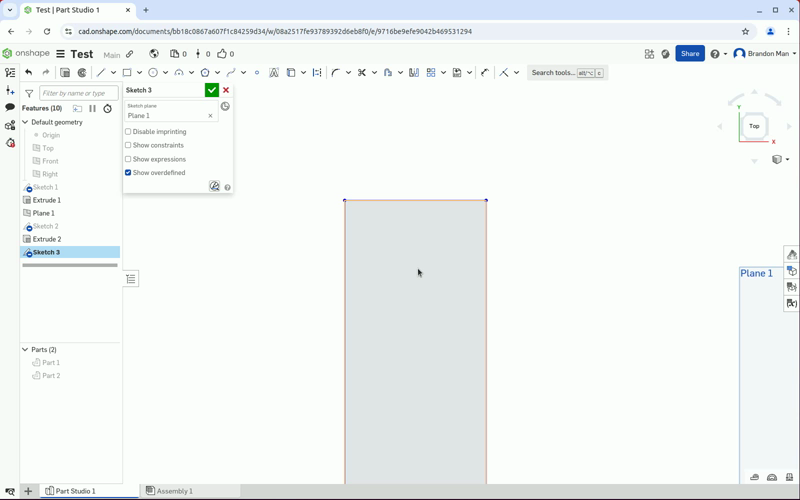
click(418, 268)
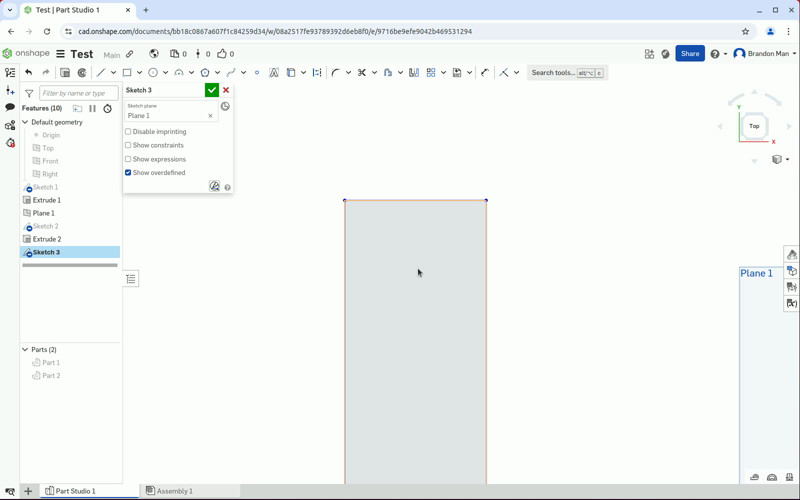
scroll(-6)
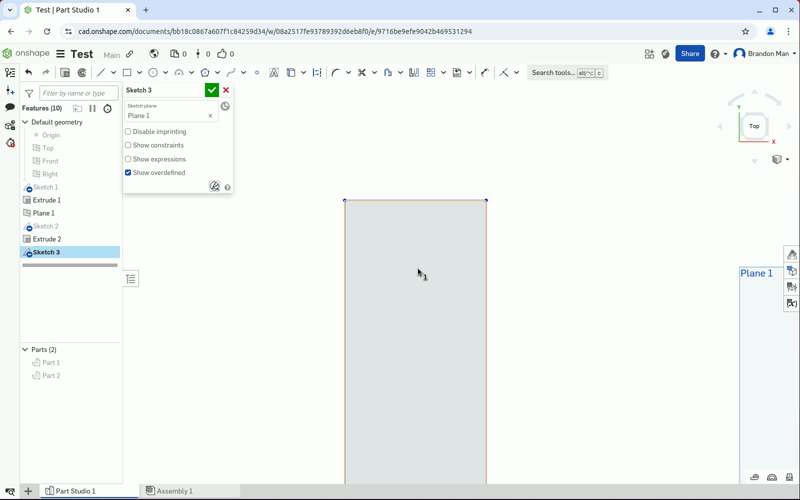
scroll(-6)
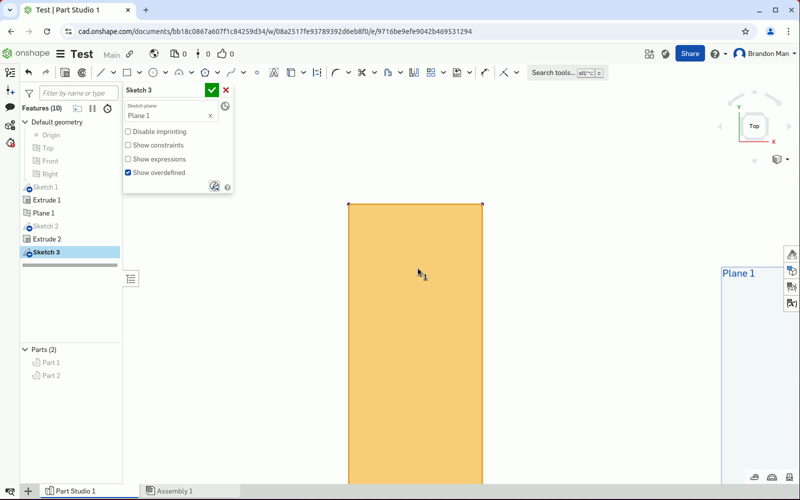
scroll(-6)
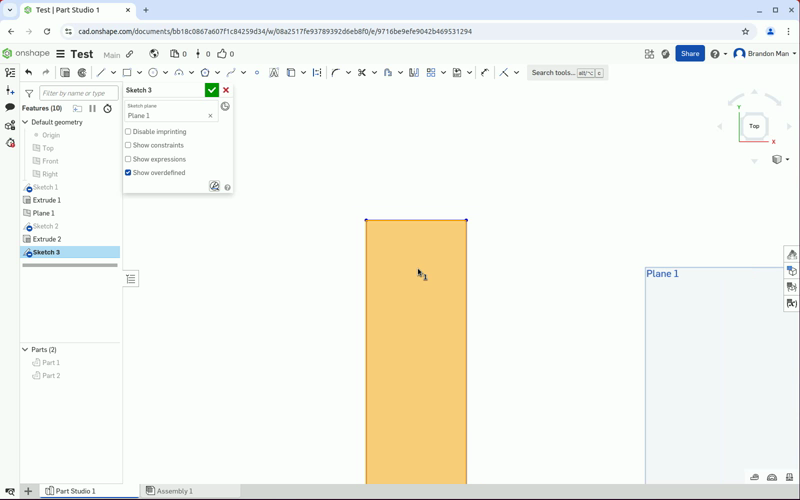
scroll(-6)
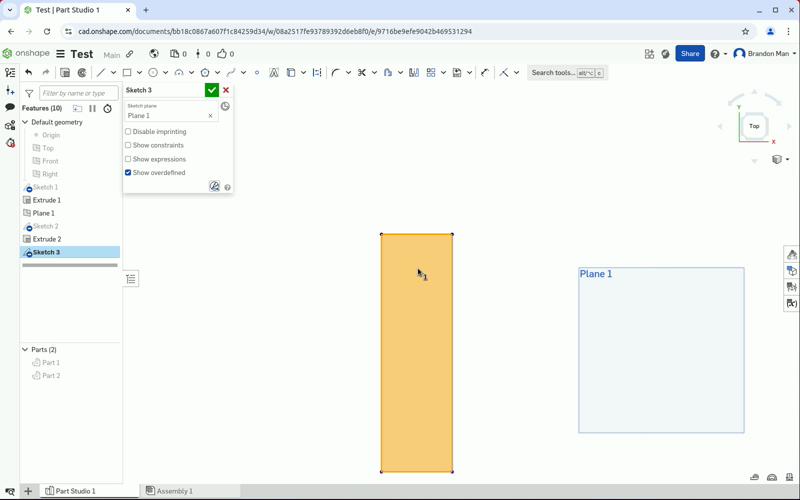
scroll(-6)
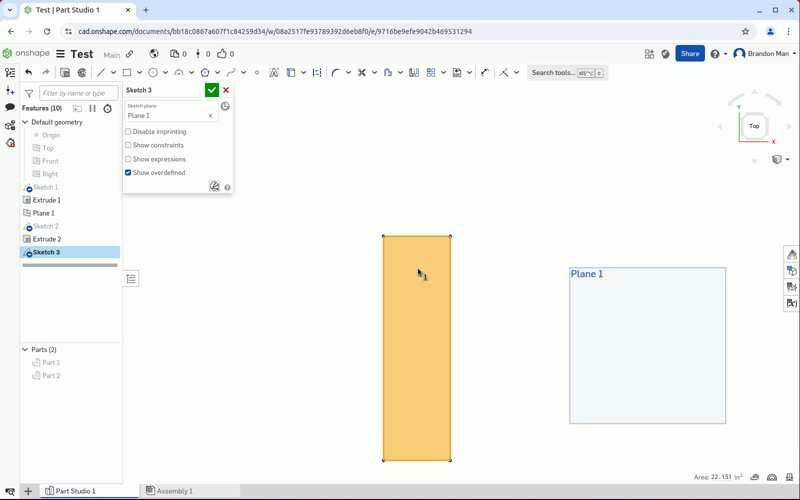
scroll(-6)
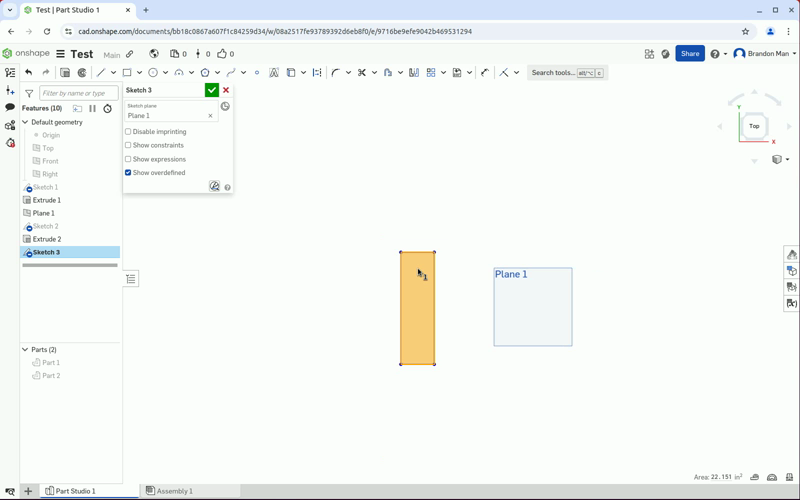
scroll(-6)
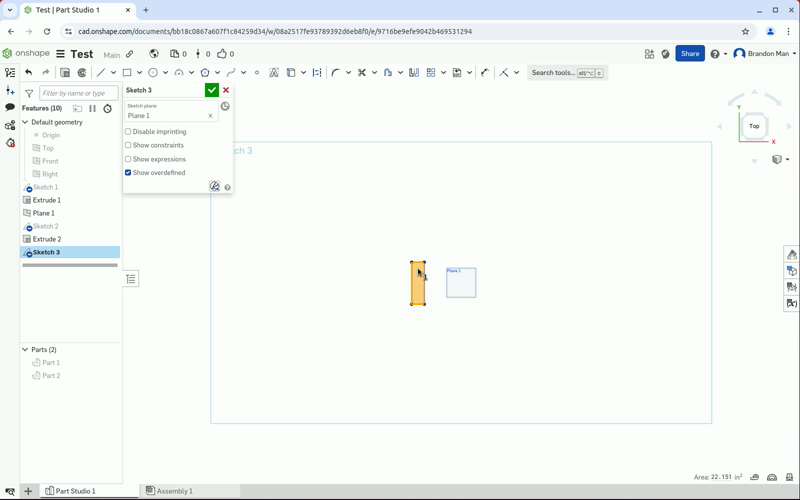
mouse_move(73, 352)
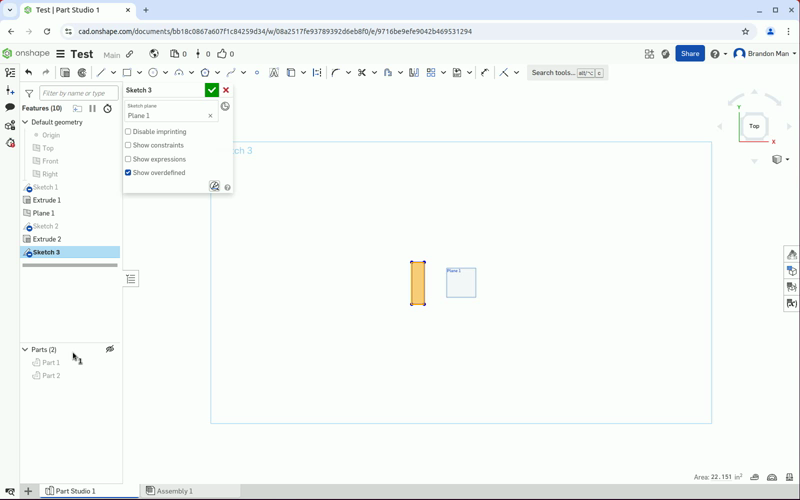
key(shift+y)
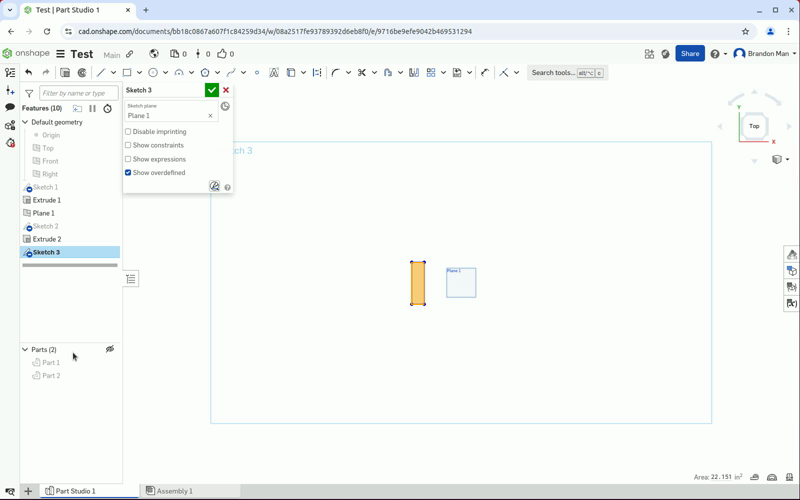
key(shift+e)
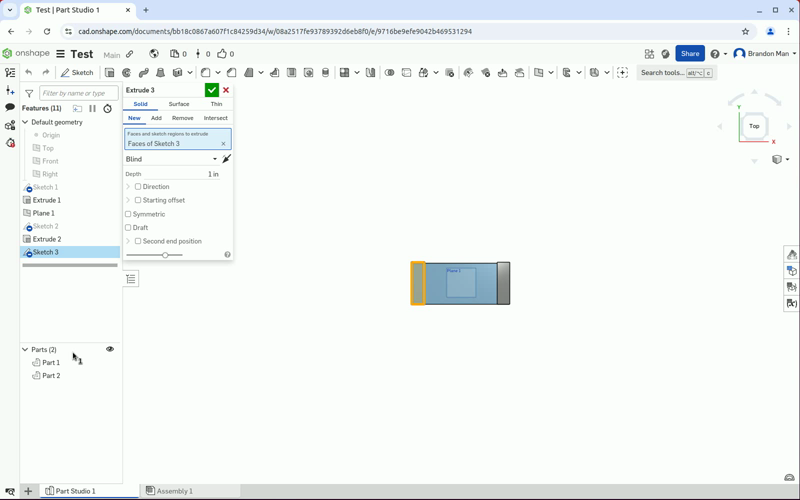
mouse_move(143, 106)
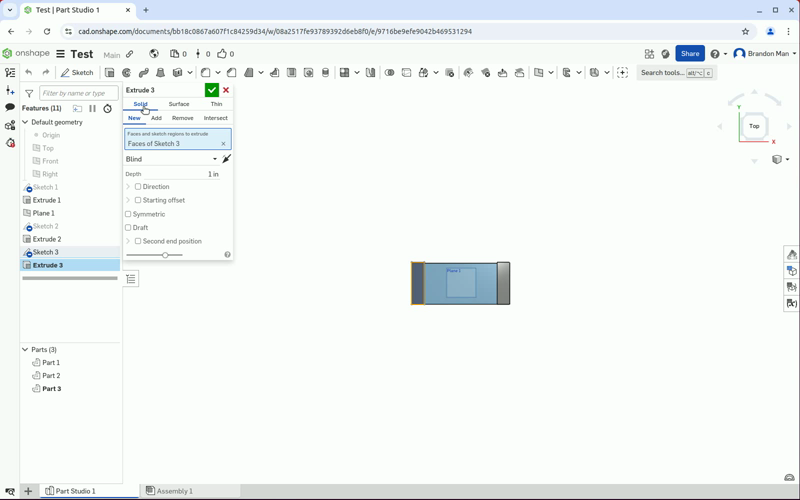
click(143, 106)
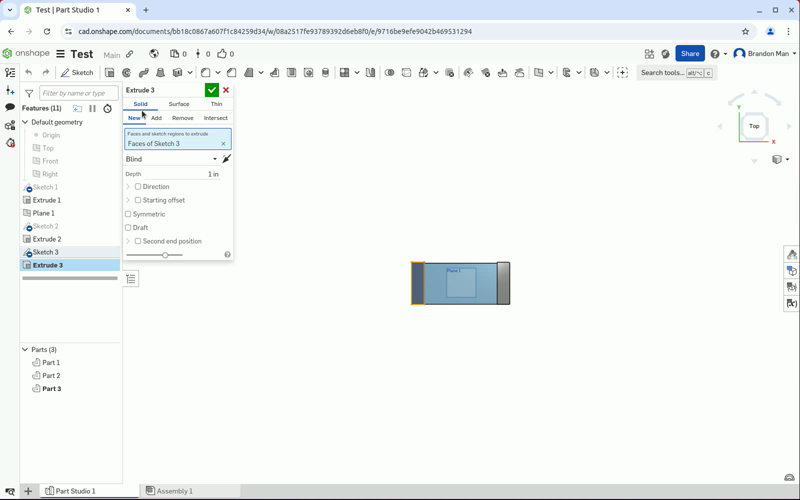
mouse_move(137, 120)
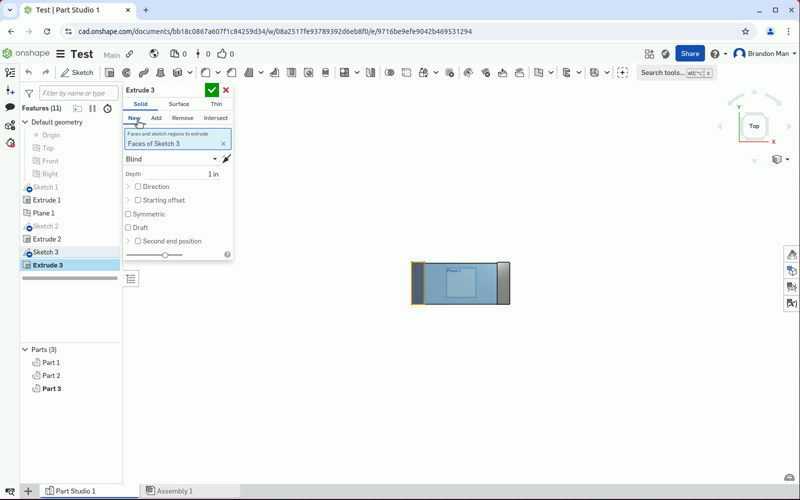
click(137, 120)
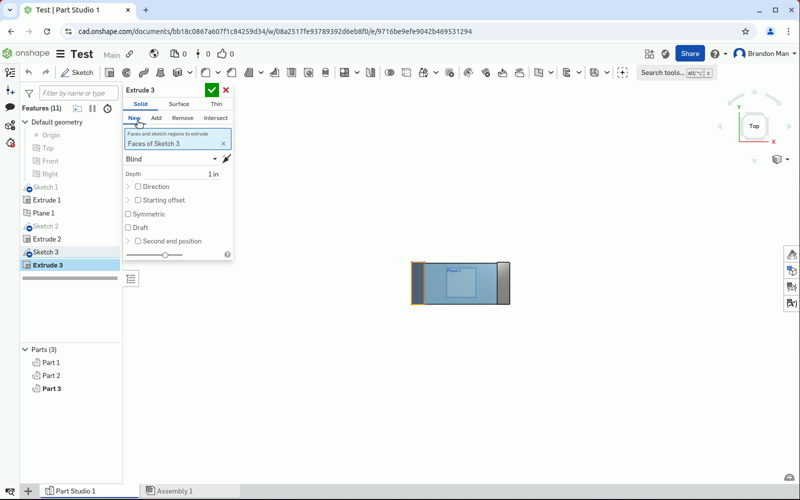
key(tab, 4)
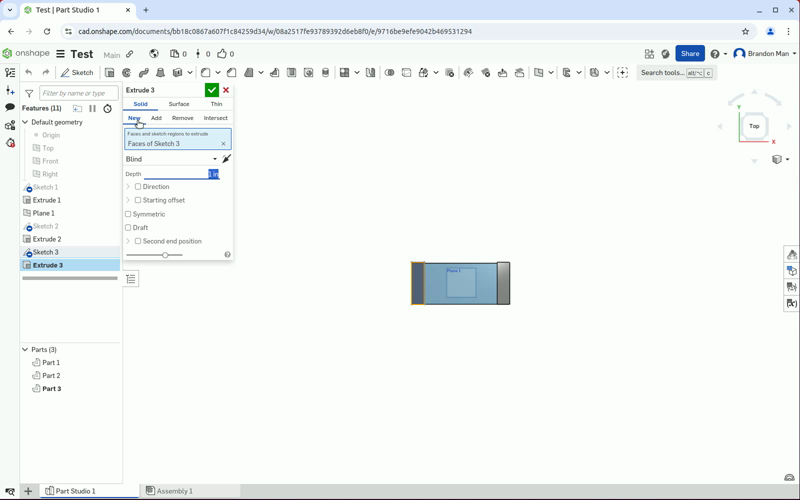
text(17.572)
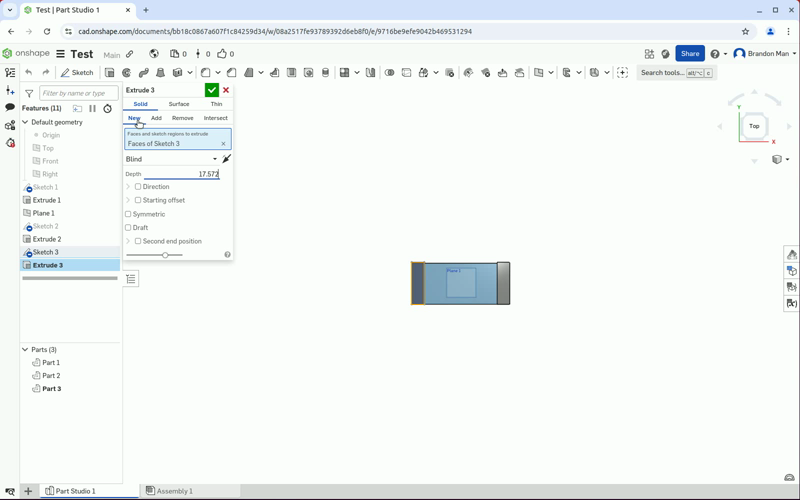
key(enter)
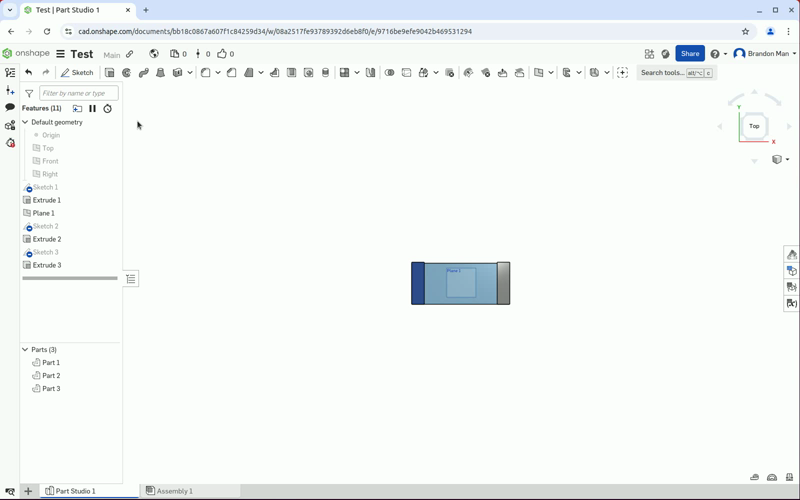
key(shift+h)
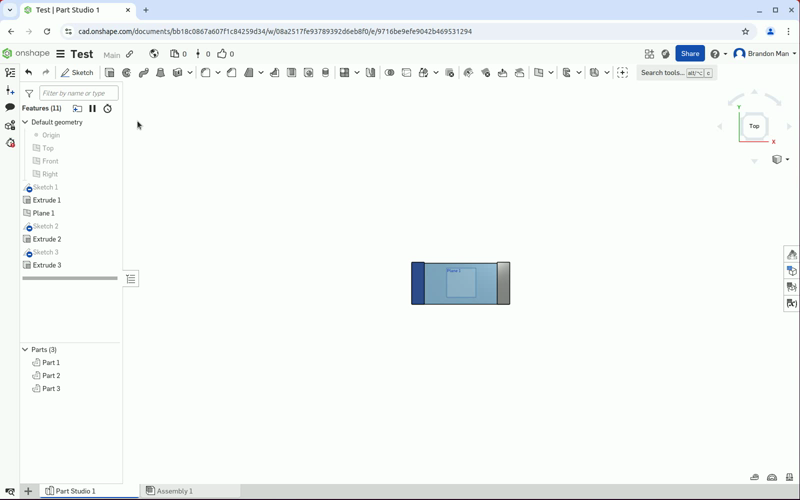
key(shift+h)
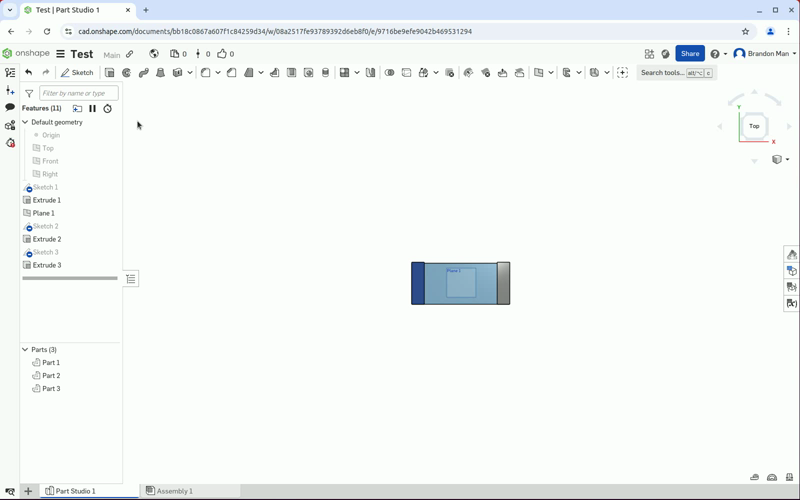
mouse_move(73, 189)
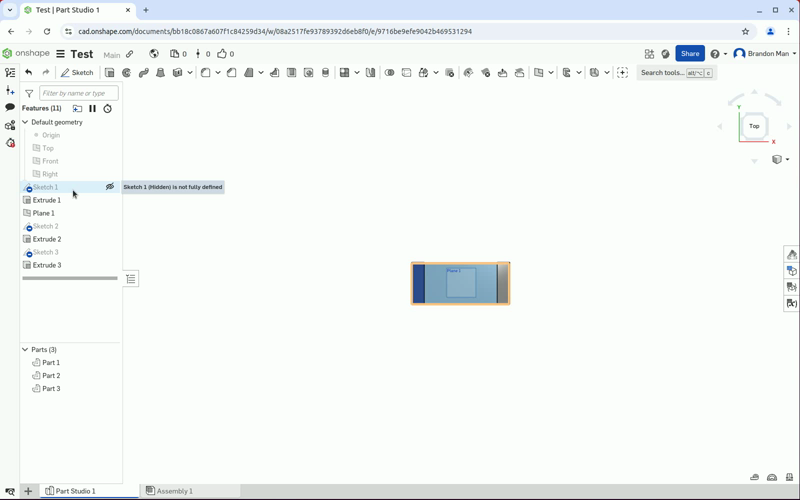
click(73, 189)
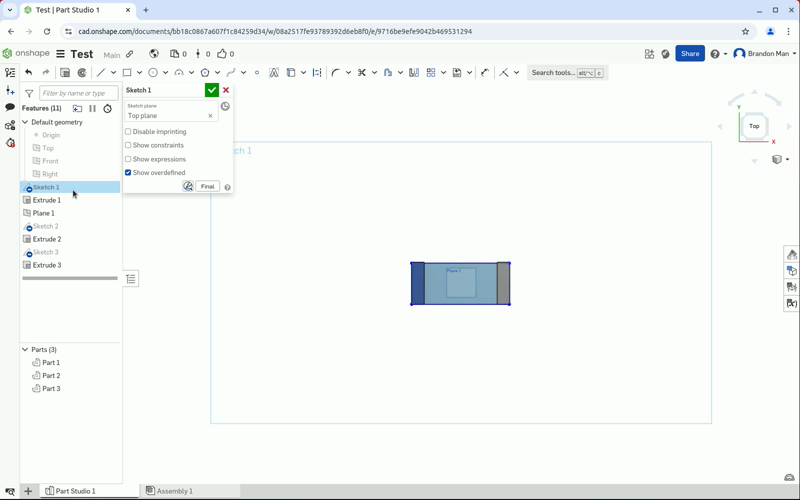
mouse_move(229, 92)
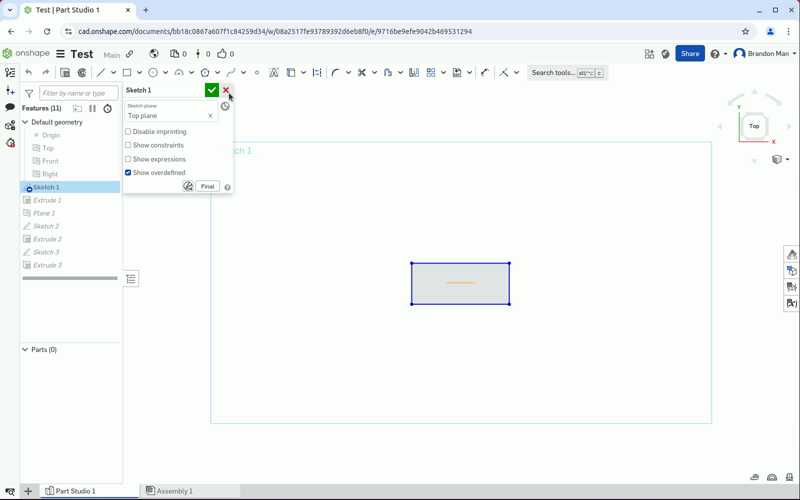
click(229, 92)
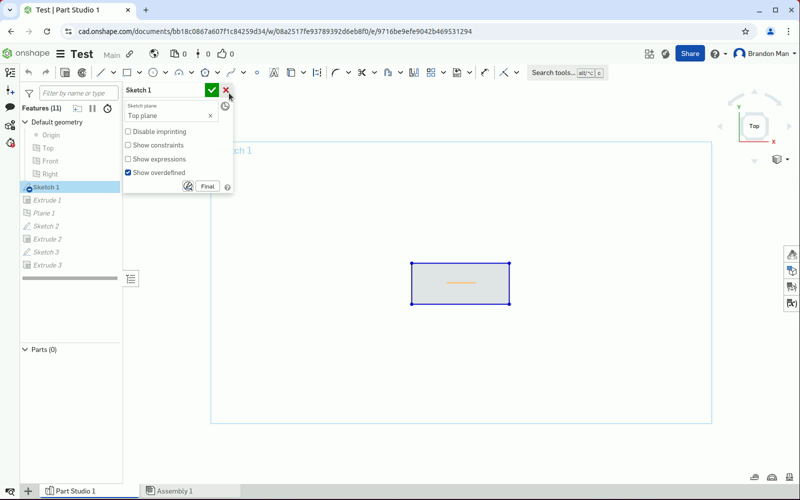
key(shift+s)
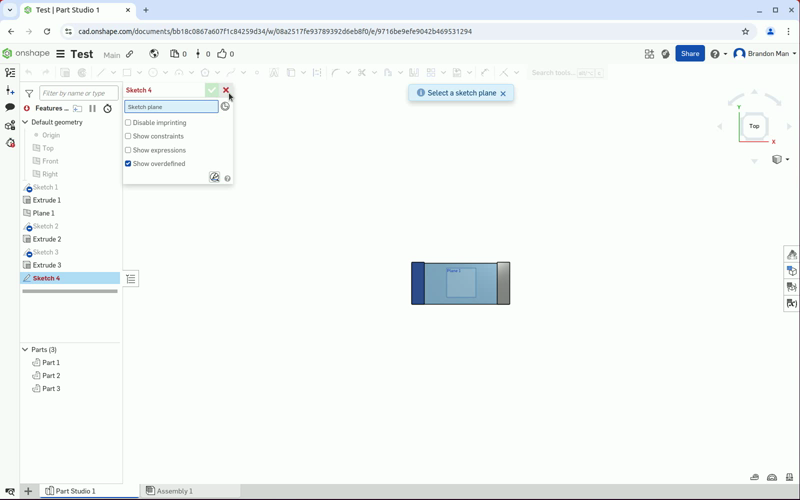
mouse_move(73, 215)
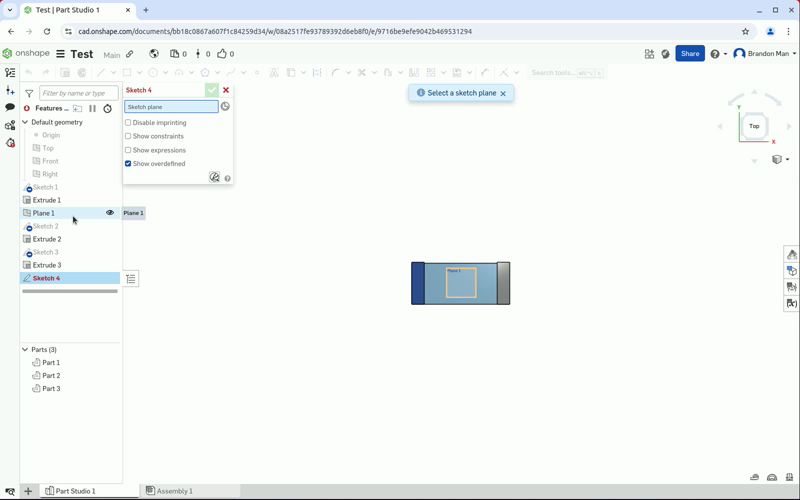
click(73, 215)
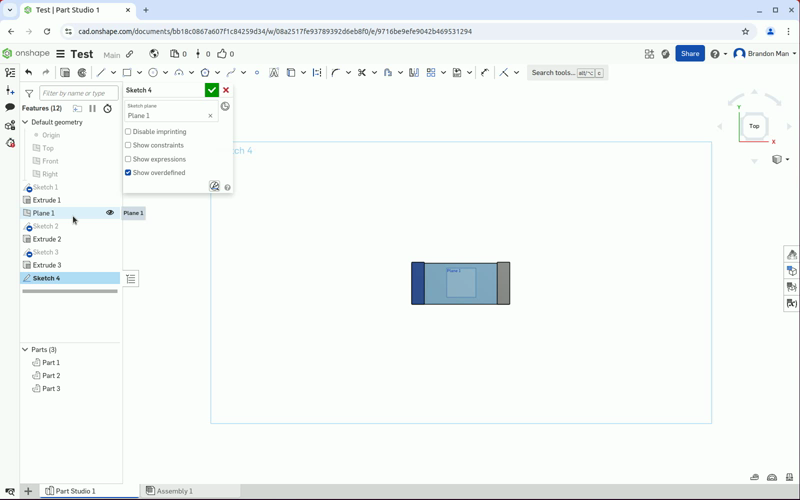
mouse_move(73, 352)
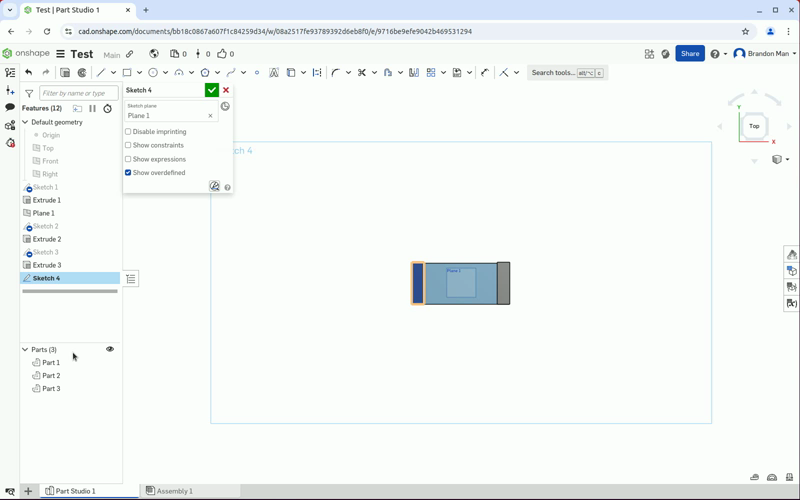
key(y)
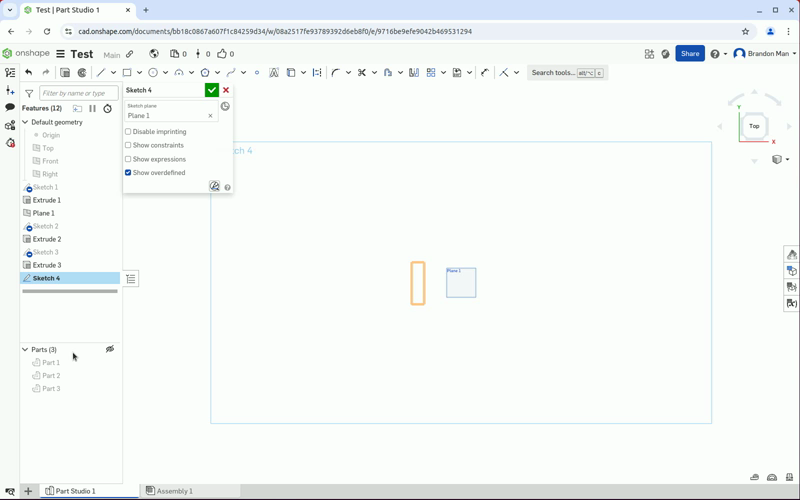
key(l)
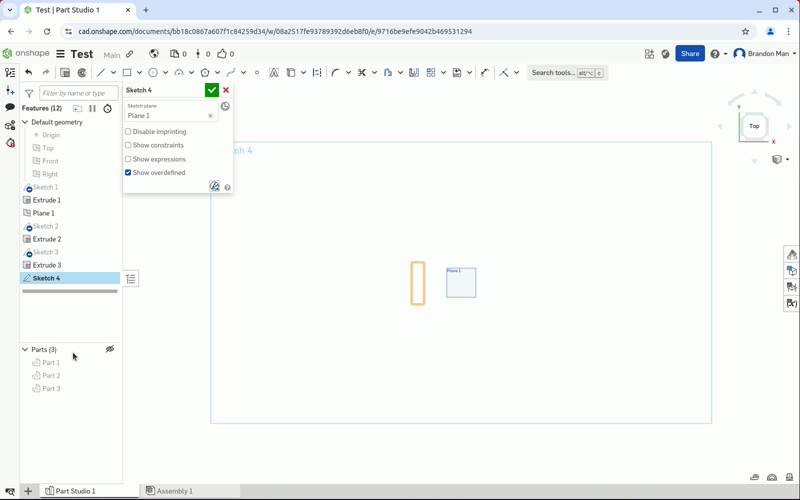
key_down(shift)
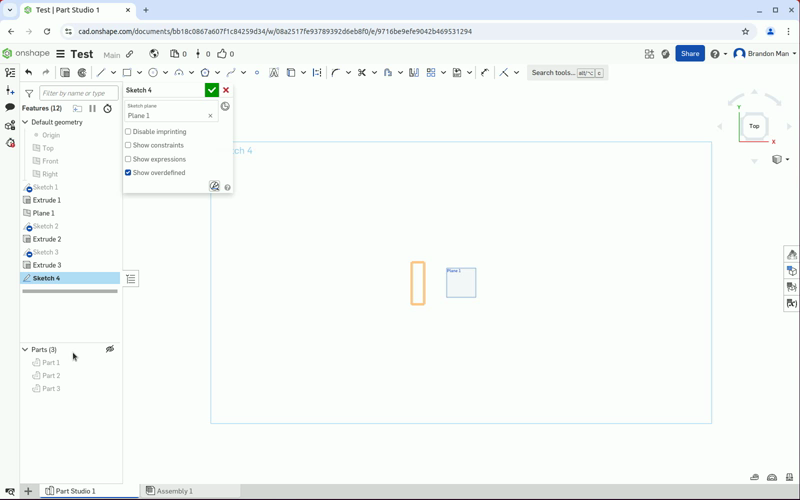
mouse_move(468, 304)
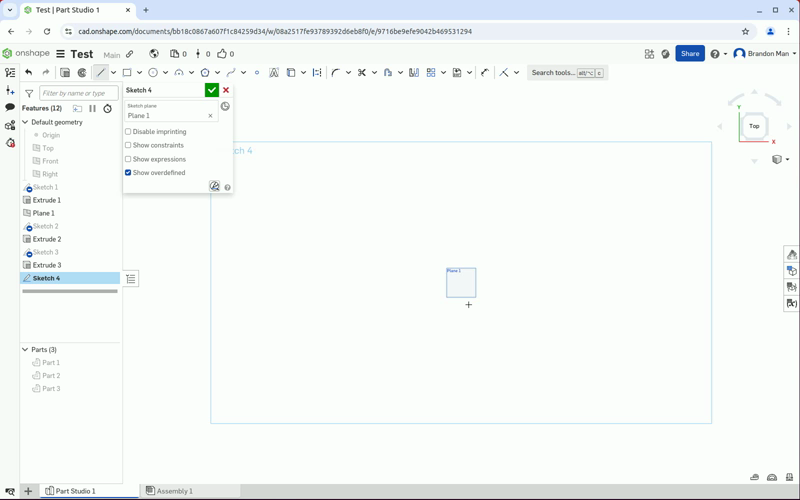
click(468, 304)
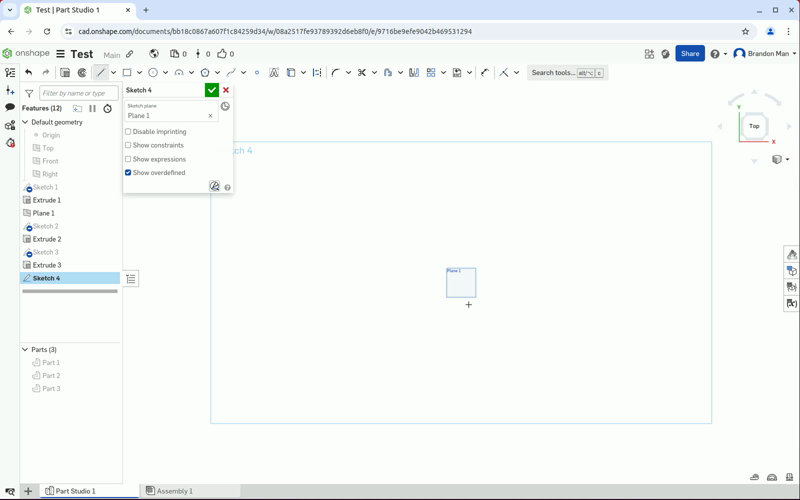
key_up(shift)
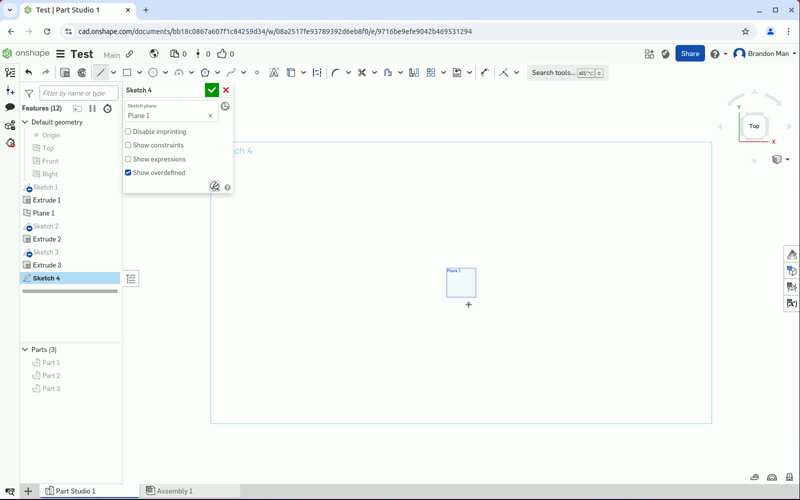
key_down(shift)
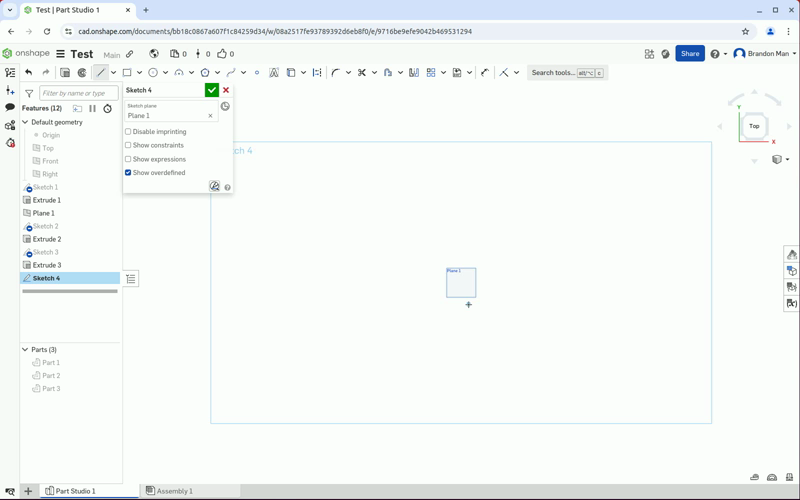
mouse_move(498, 304)
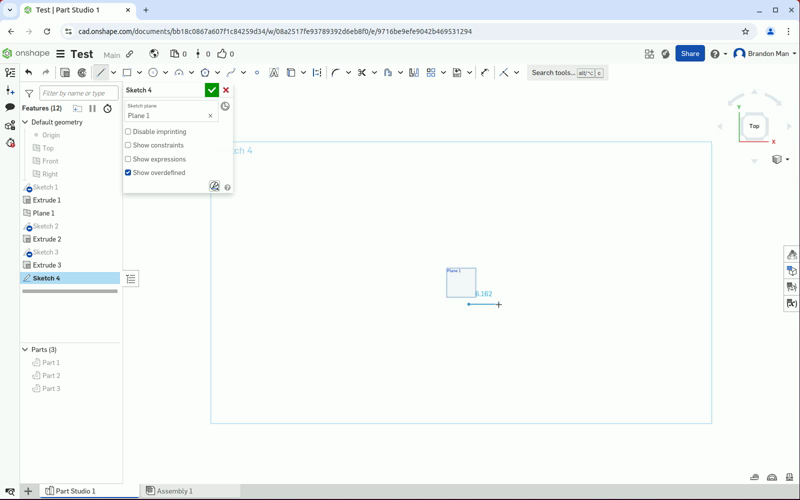
mouse_move(481, 304)
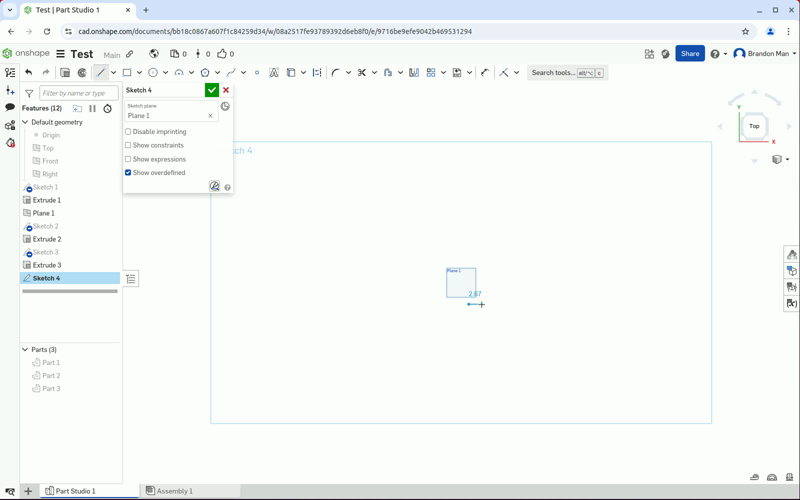
click(481, 304)
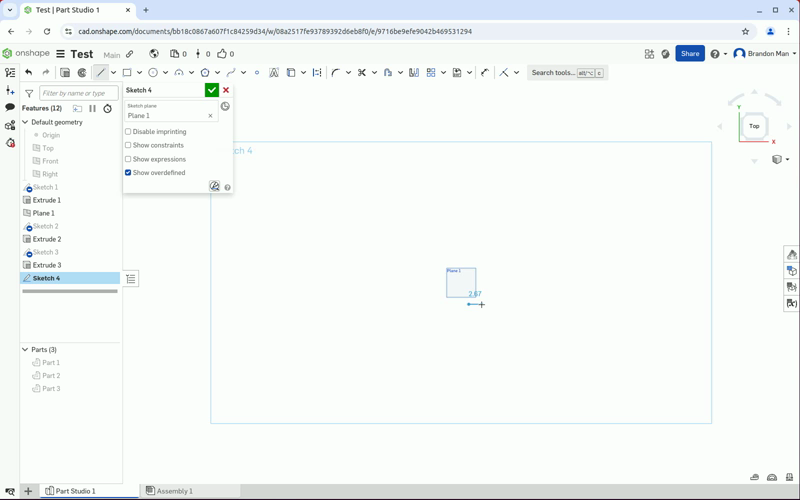
key_up(shift)
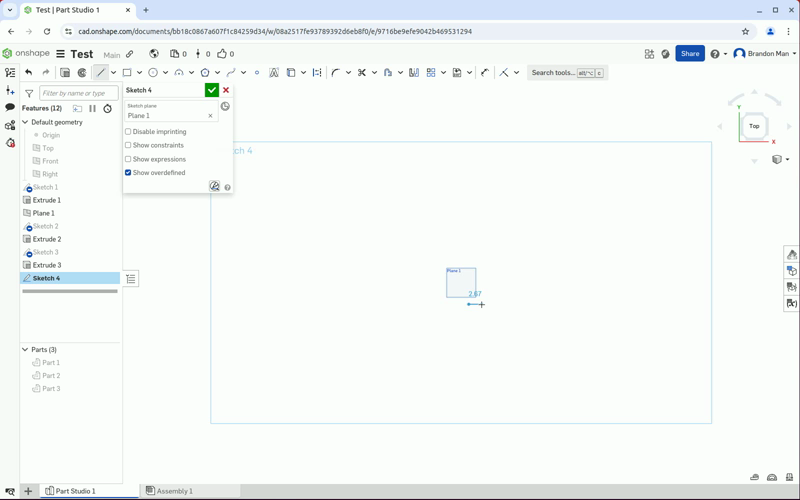
key_down(shift)
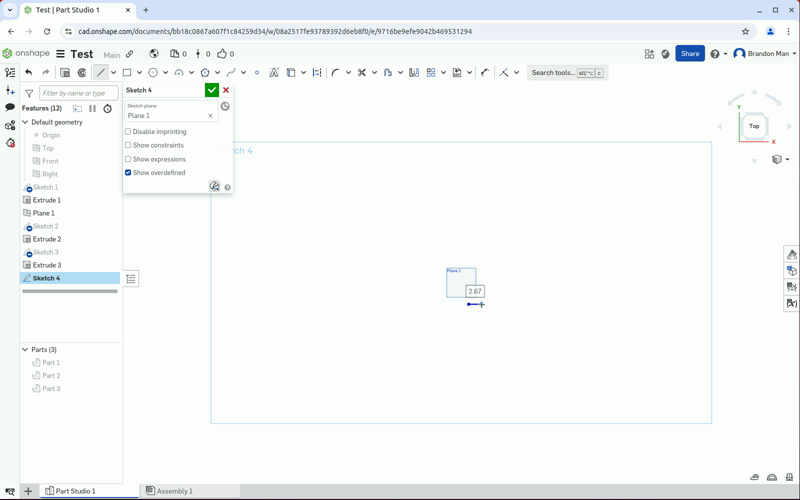
mouse_move(511, 304)
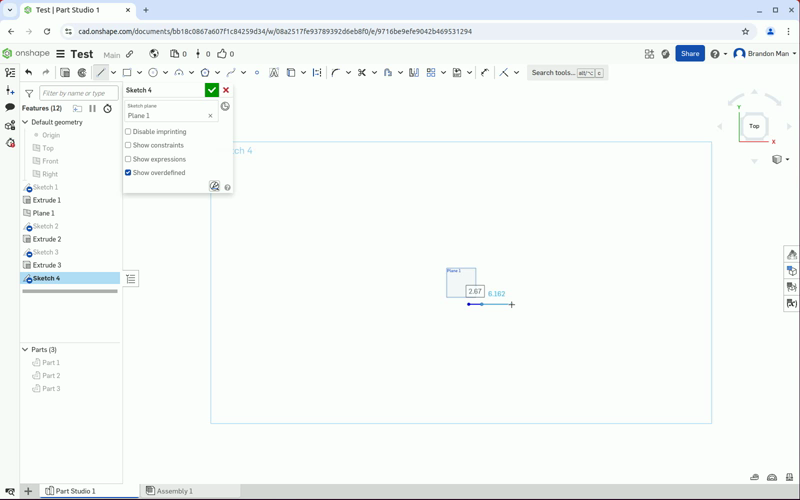
mouse_move(481, 262)
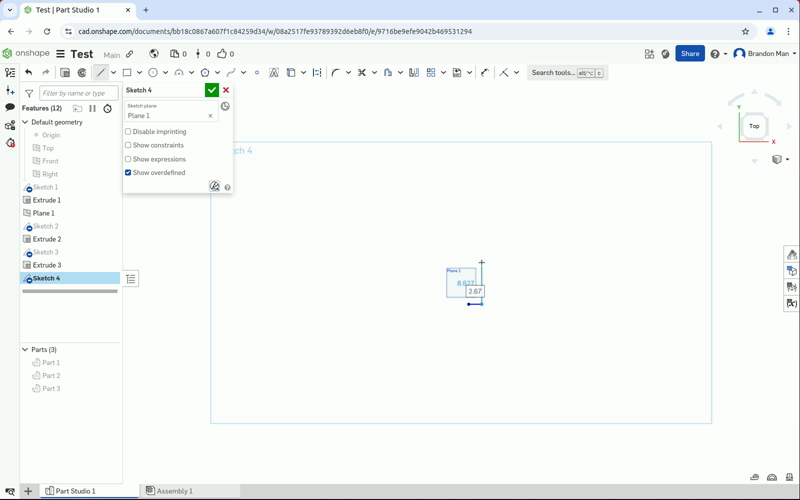
click(481, 262)
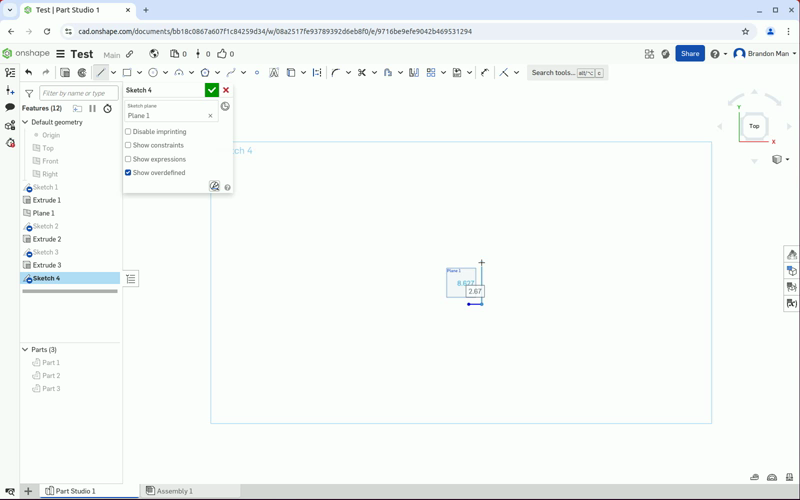
key_up(shift)
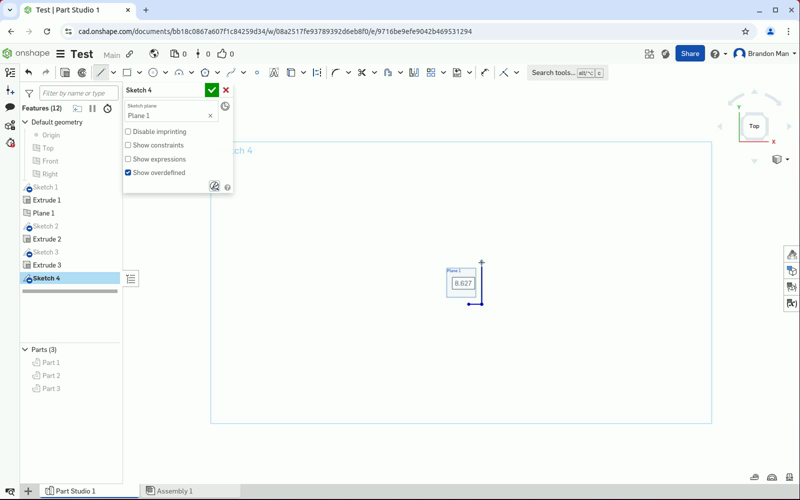
key_down(shift)
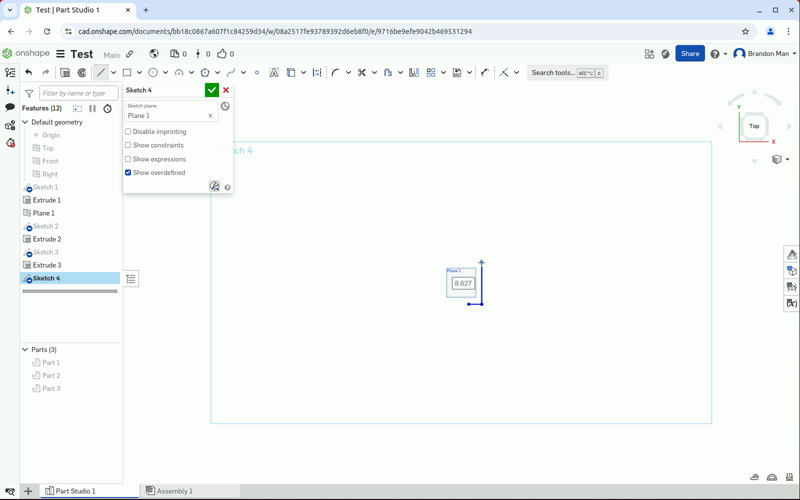
mouse_move(511, 262)
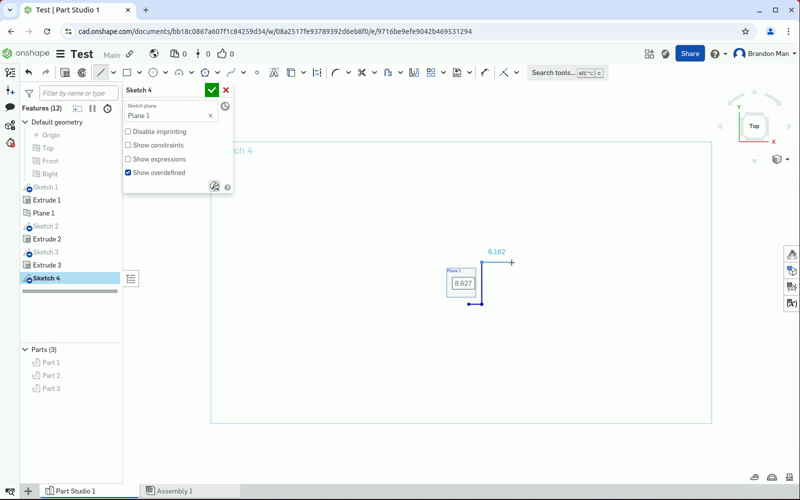
mouse_move(468, 262)
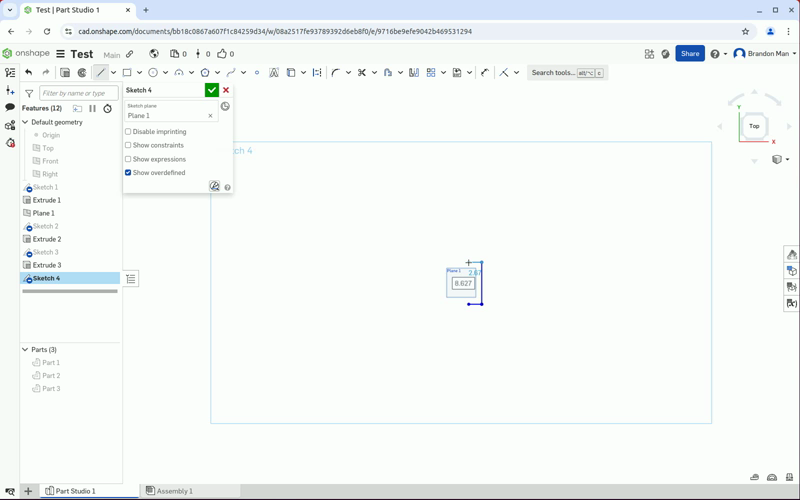
click(468, 262)
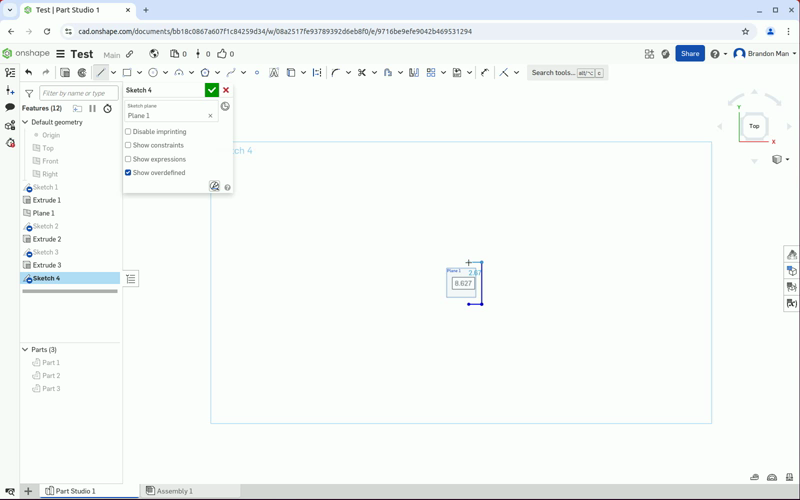
key_up(shift)
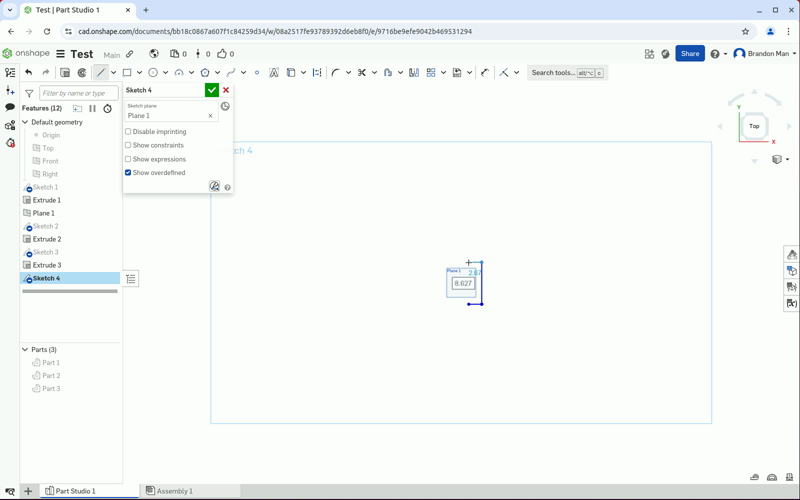
mouse_move(498, 262)
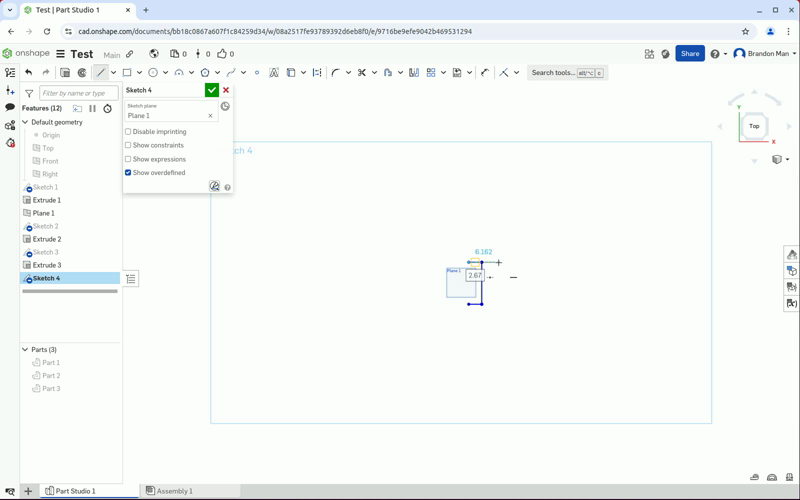
key_down(shift)
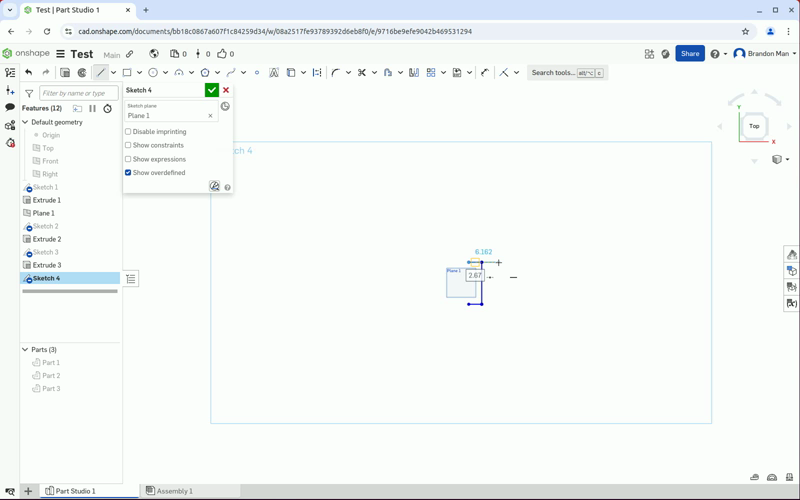
mouse_move(468, 304)
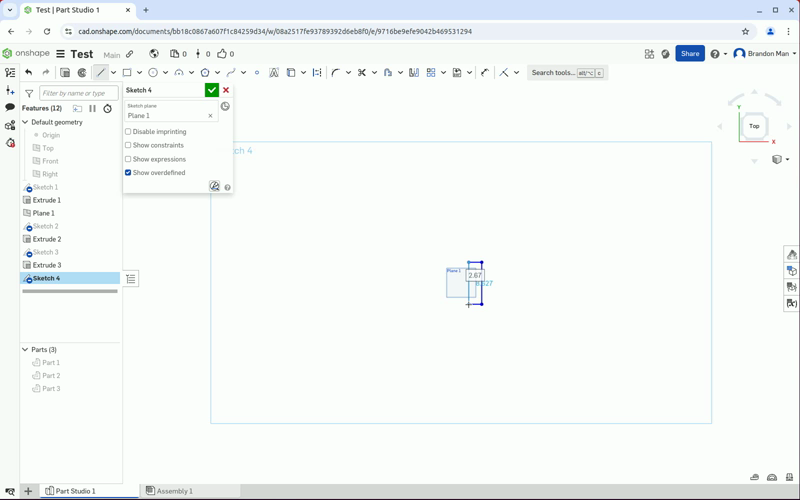
key_up(shift)
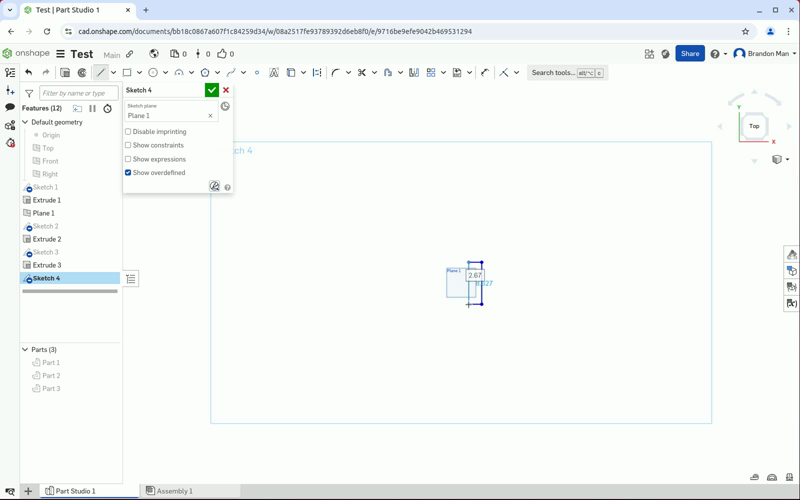
click(468, 304)
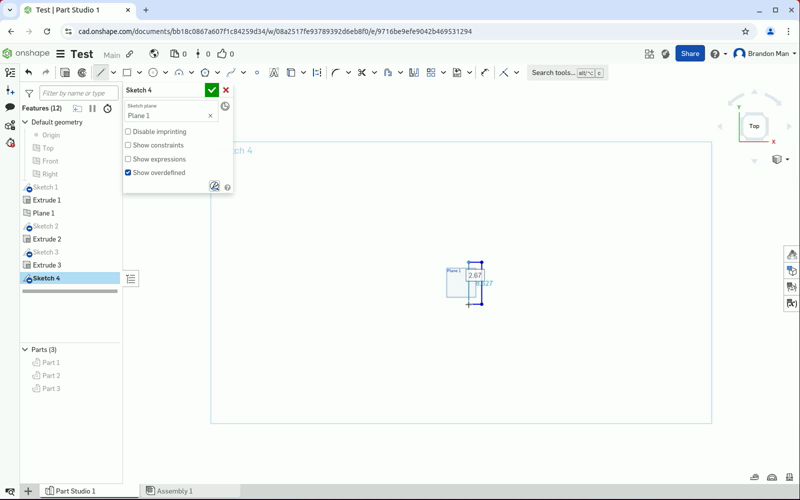
key(esc)
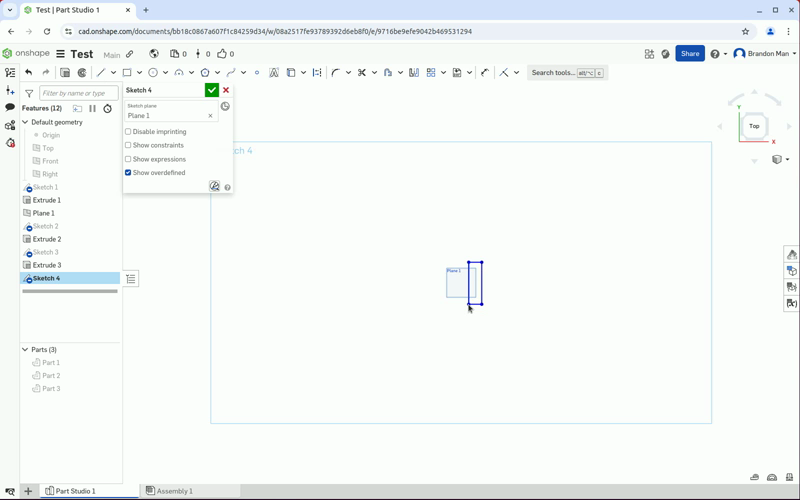
mouse_move(475, 297)
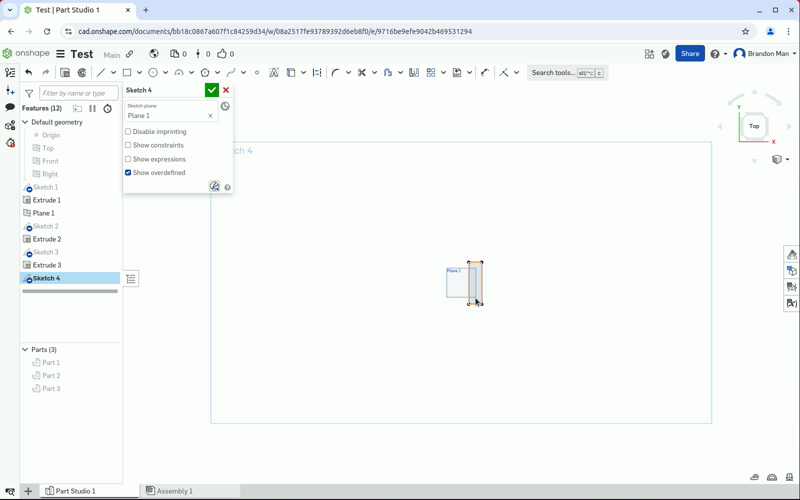
scroll(6)
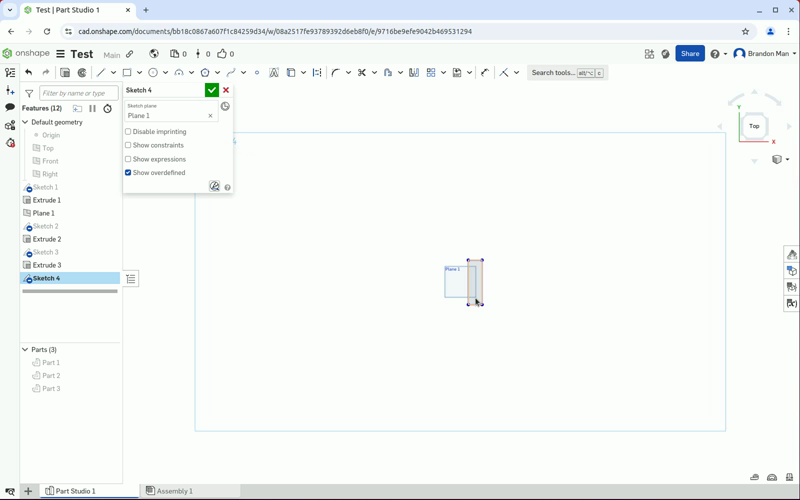
scroll(6)
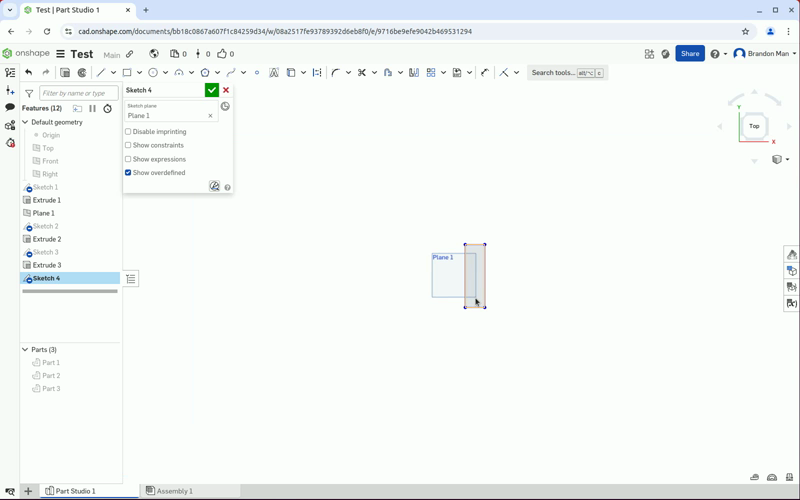
scroll(6)
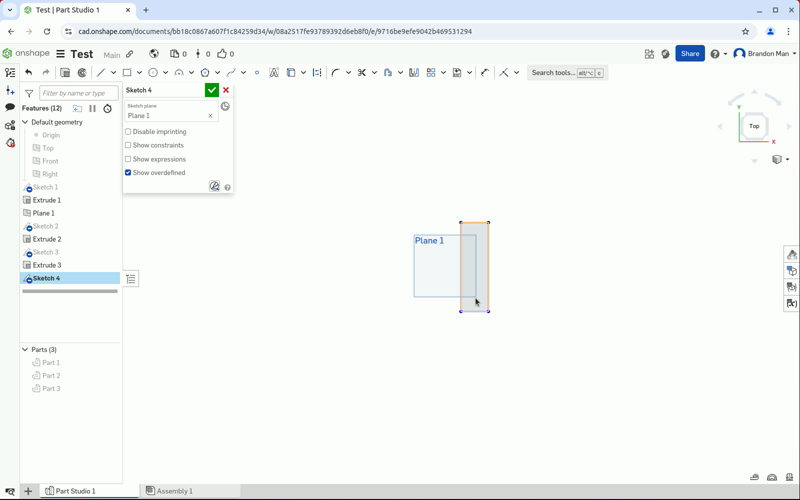
scroll(6)
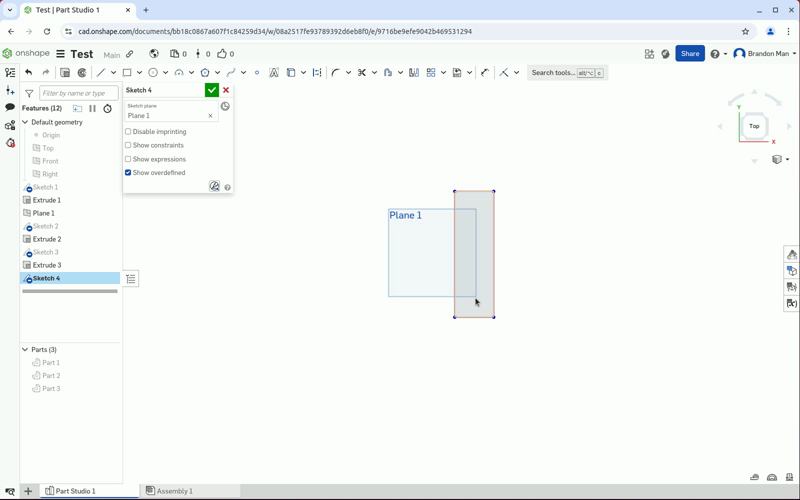
scroll(6)
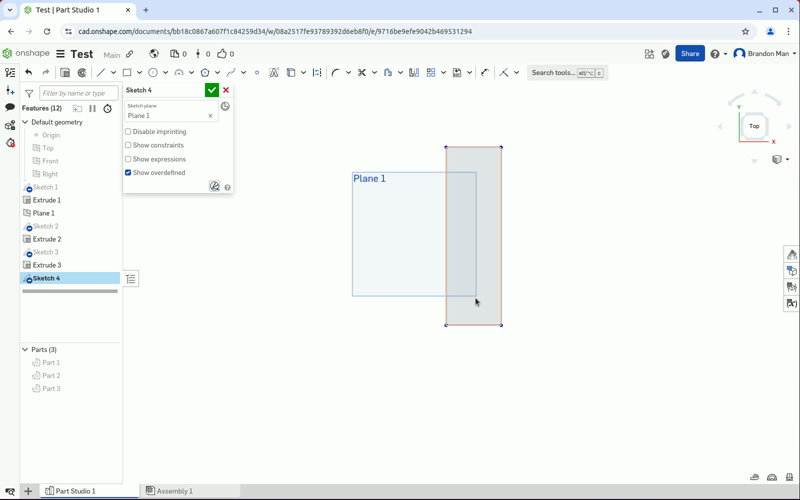
scroll(6)
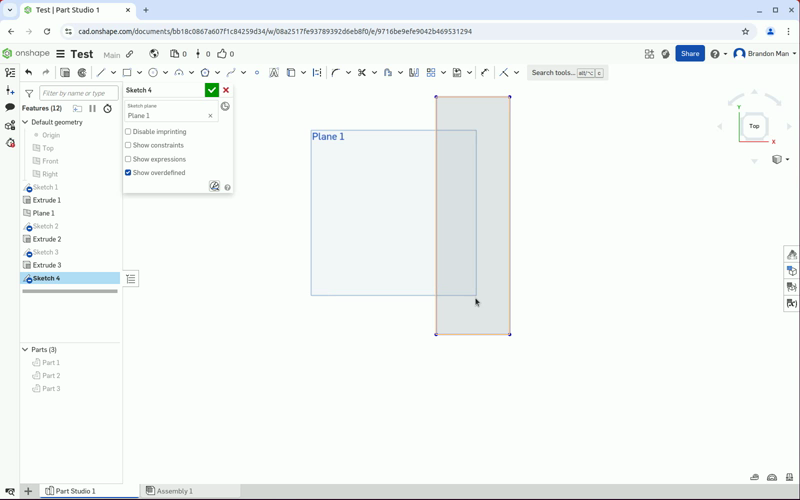
scroll(6)
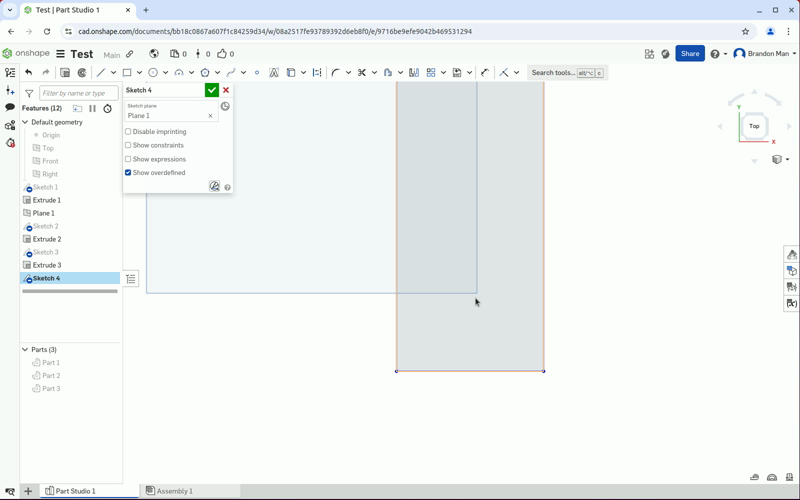
click(475, 297)
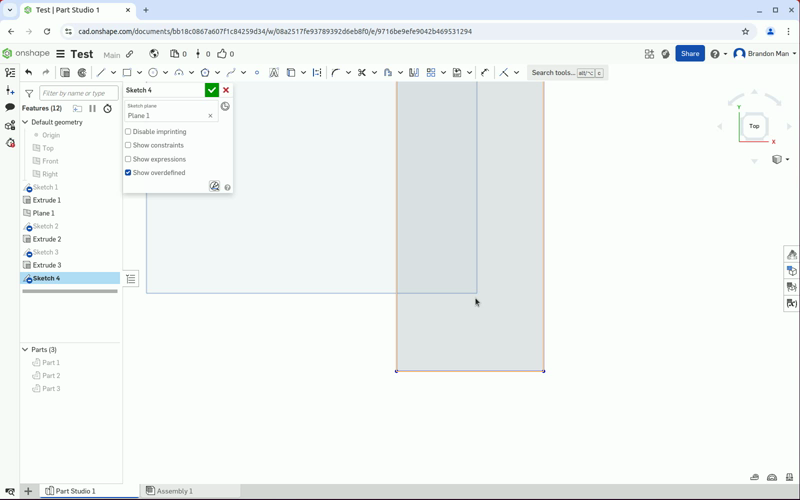
scroll(-6)
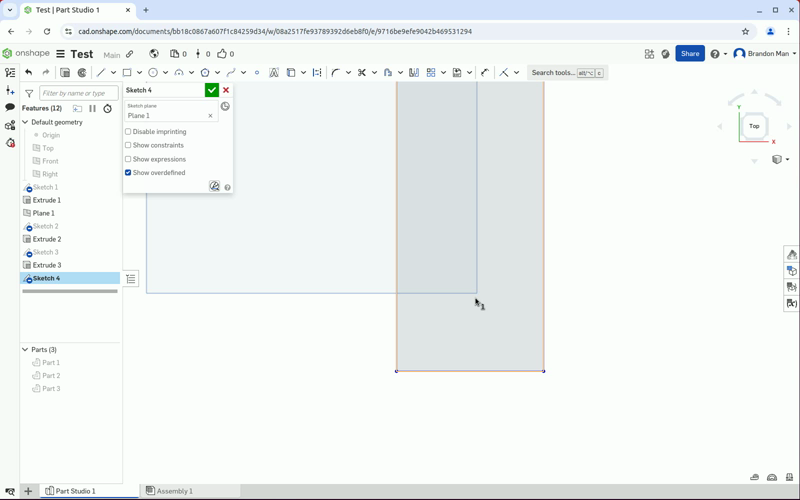
scroll(-6)
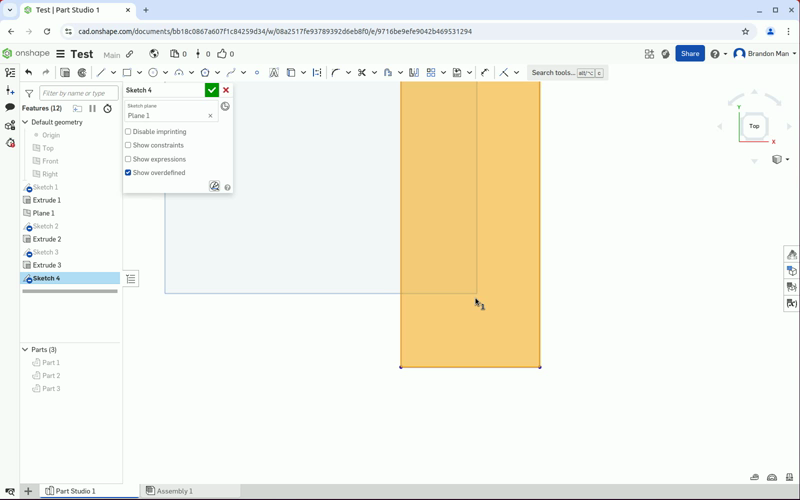
scroll(-6)
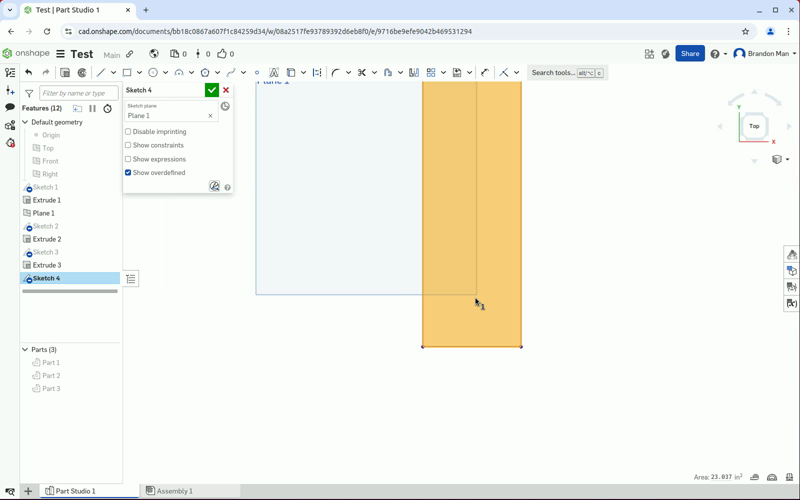
scroll(-6)
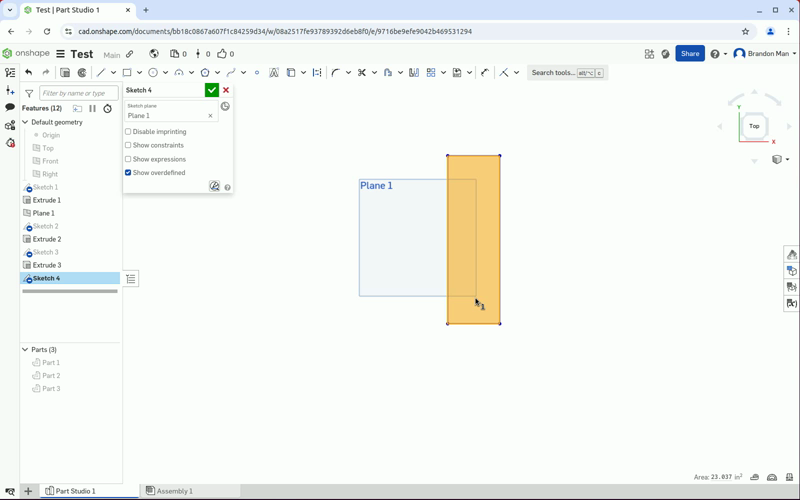
scroll(-6)
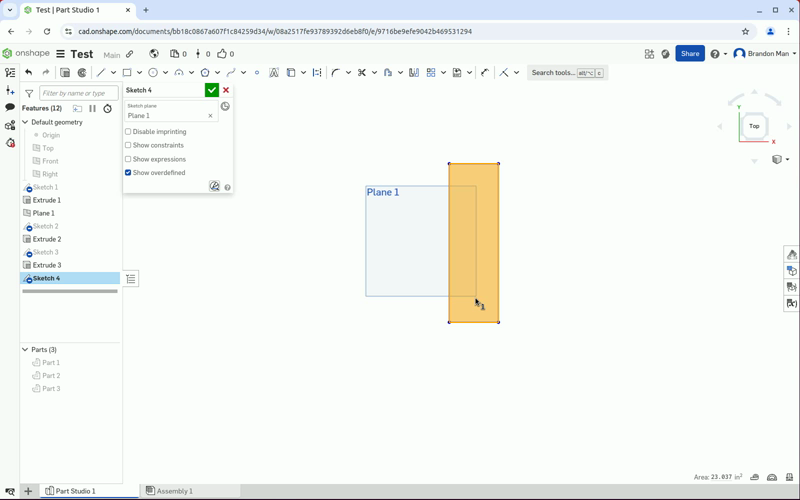
scroll(-6)
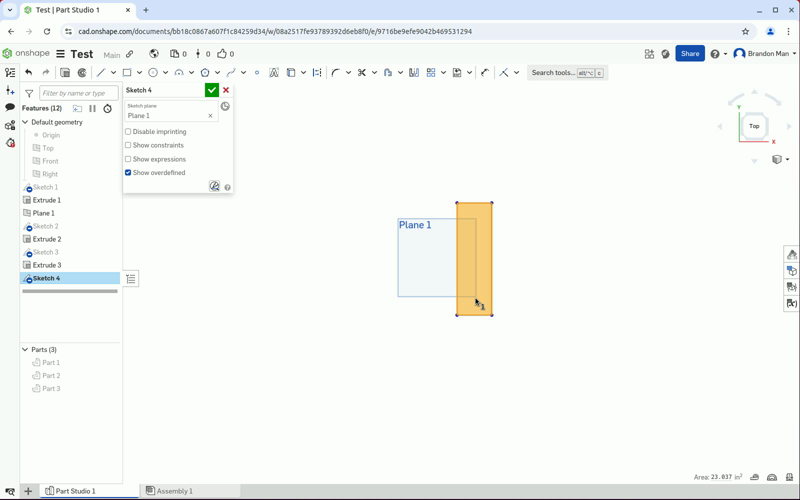
scroll(-6)
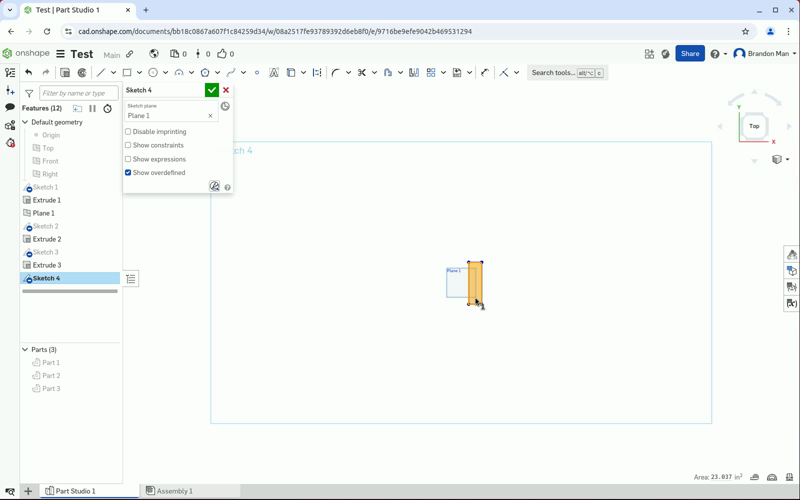
mouse_move(73, 352)
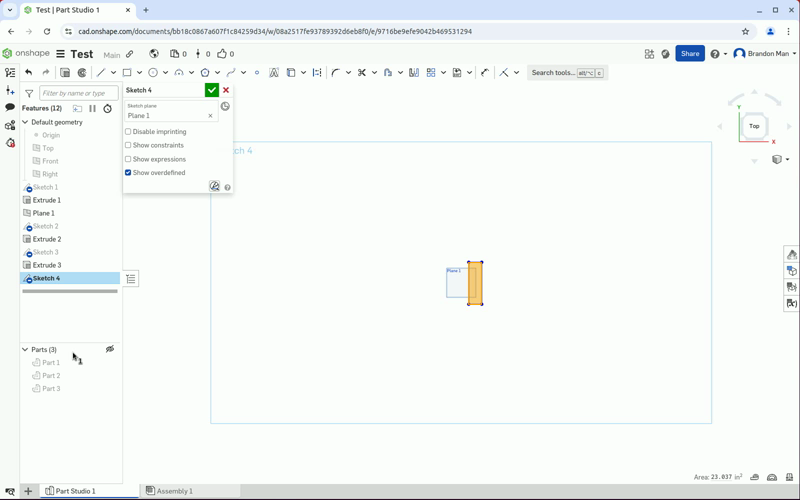
key(shift+y)
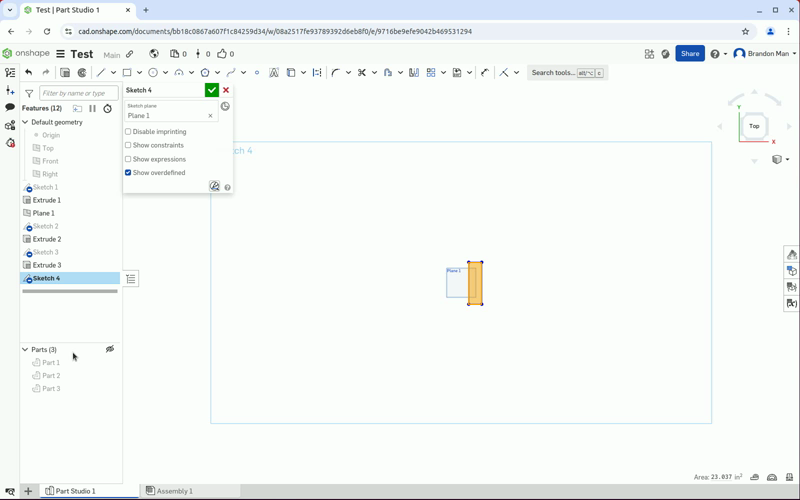
key(shift+e)
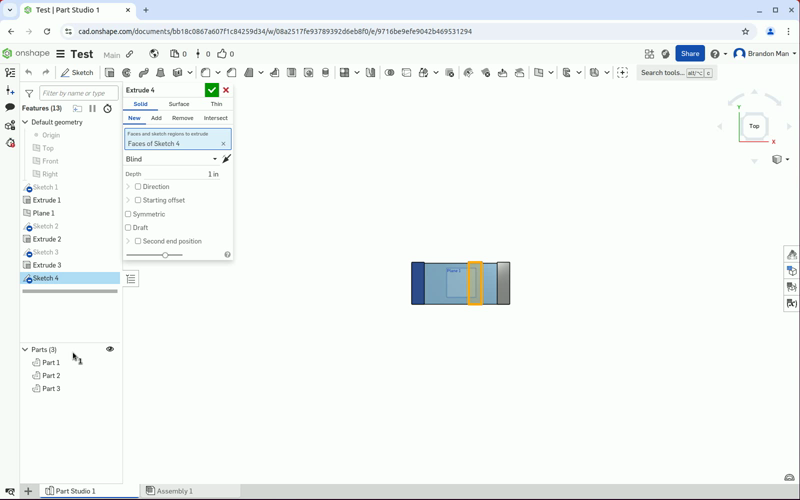
mouse_move(143, 106)
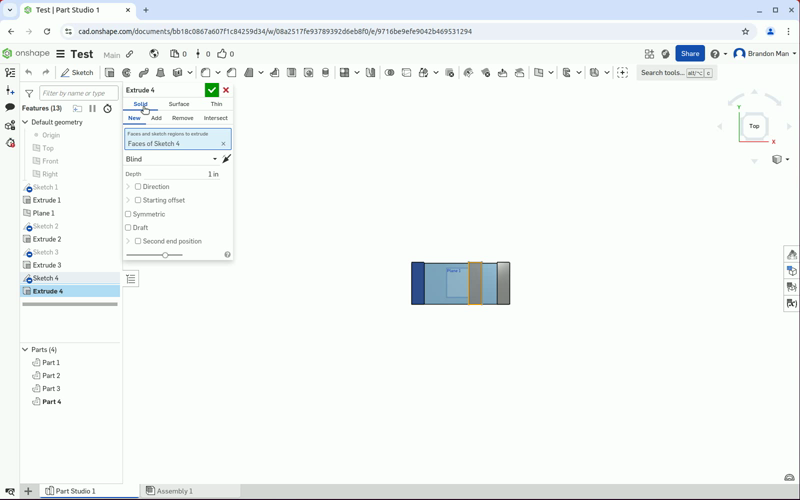
click(143, 106)
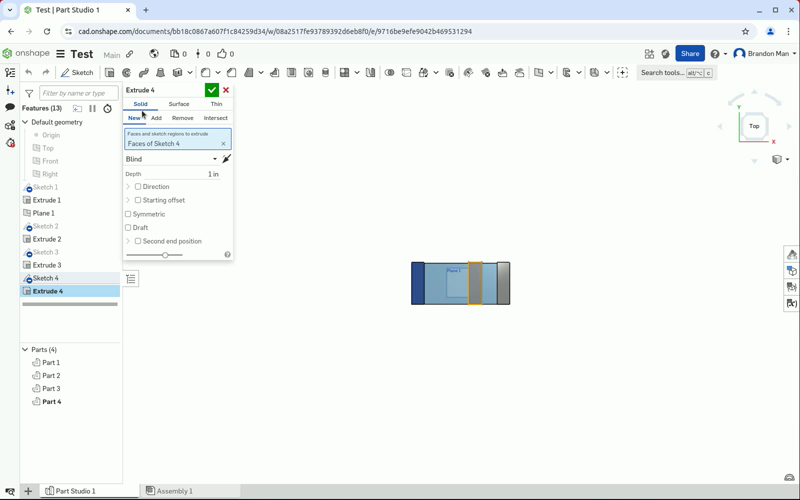
mouse_move(137, 120)
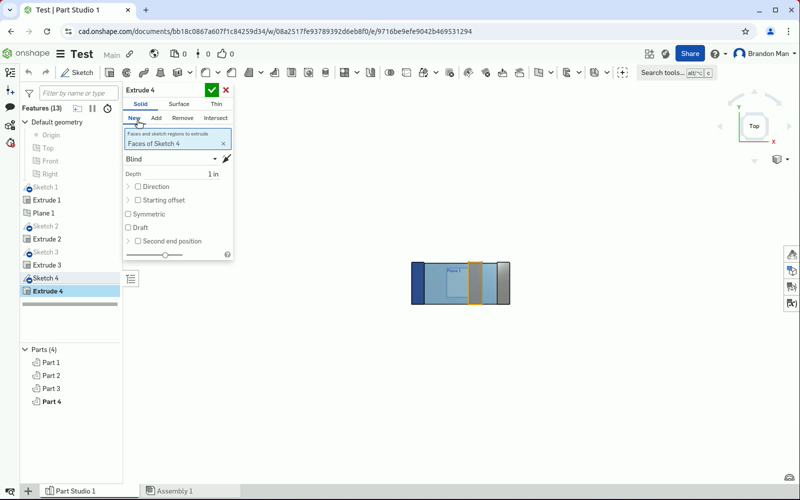
click(137, 120)
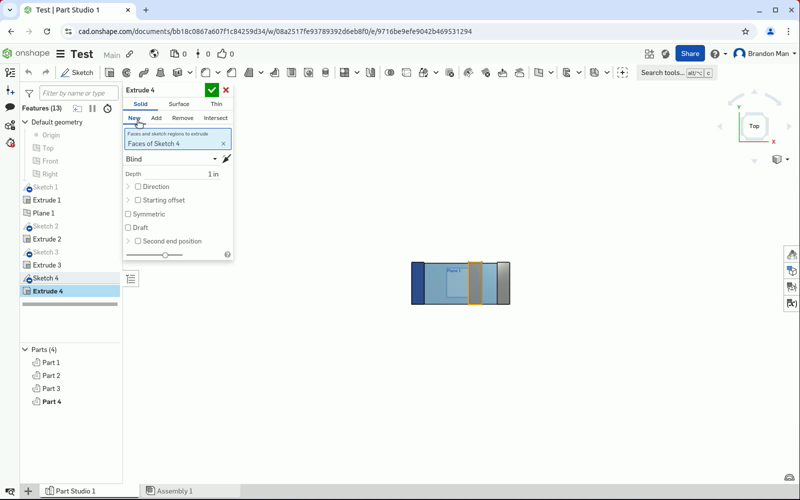
key(tab, 4)
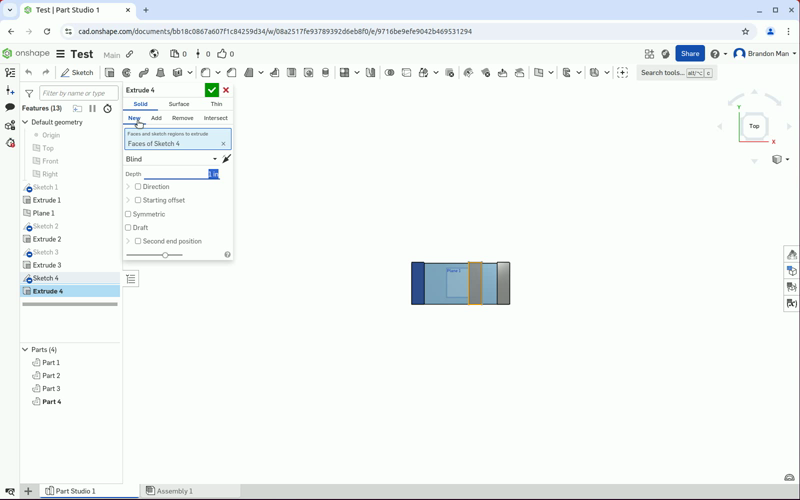
text(17.572)
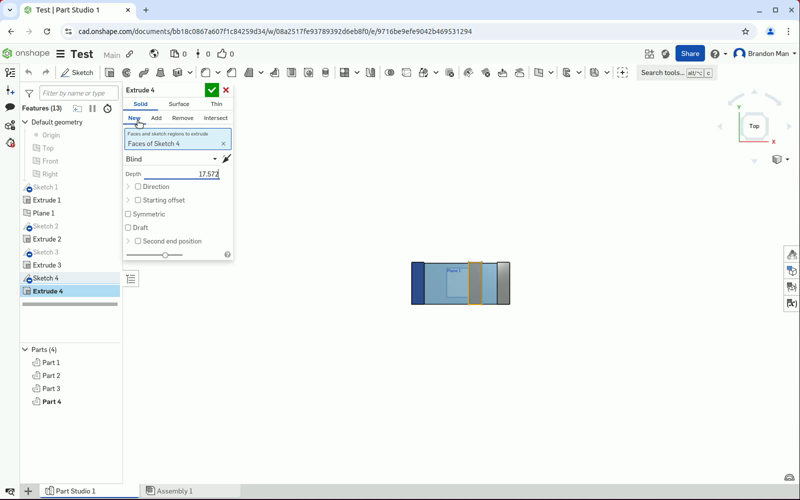
key(enter)
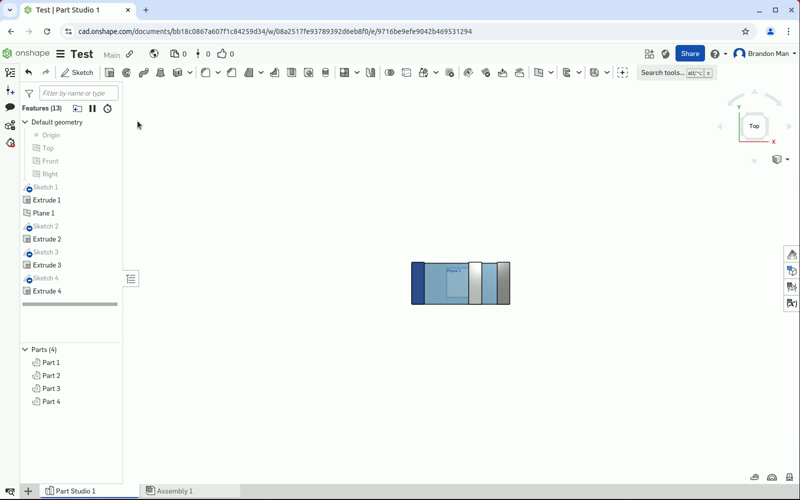
key(shift+h)
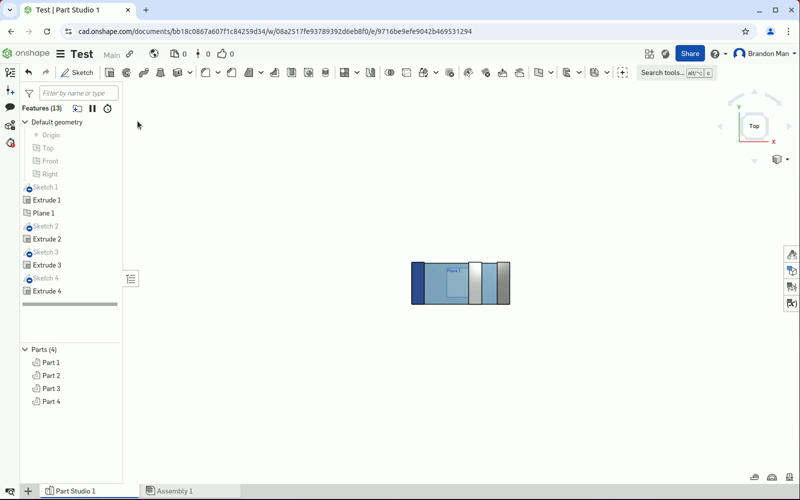
key(shift+h)
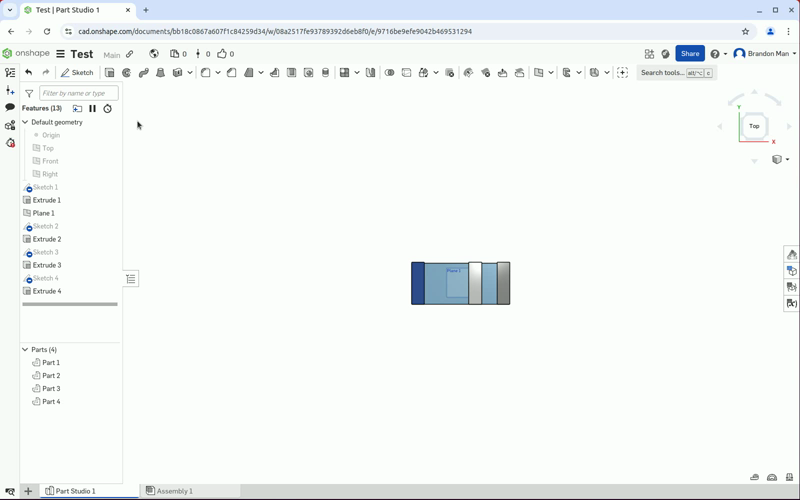
mouse_move(73, 189)
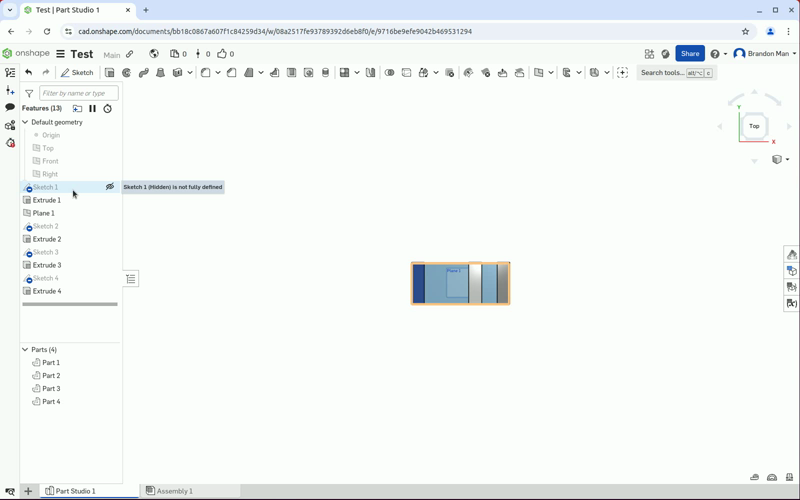
click(73, 189)
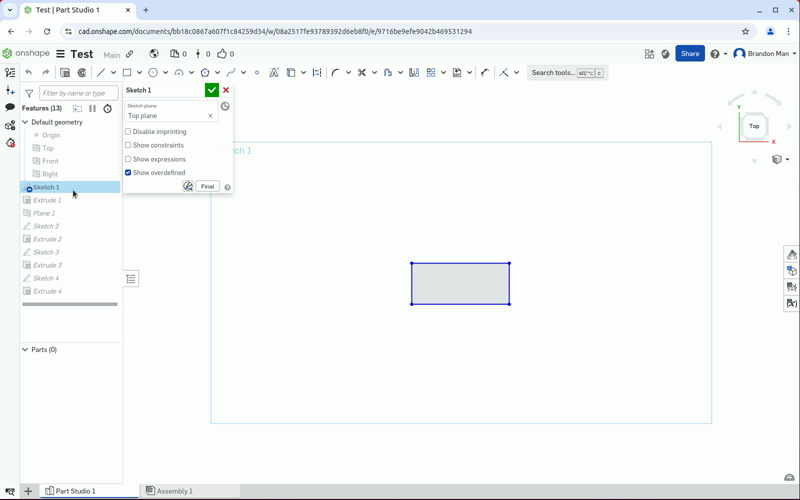
mouse_move(229, 92)
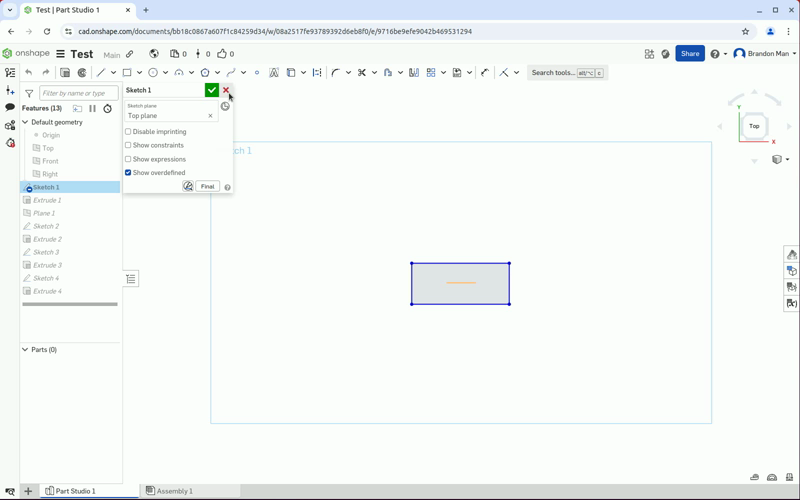
click(229, 92)
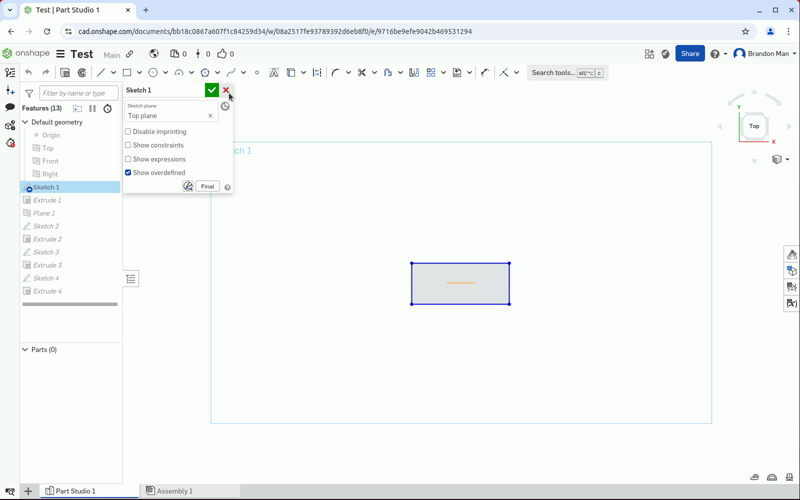
key(shift+s)
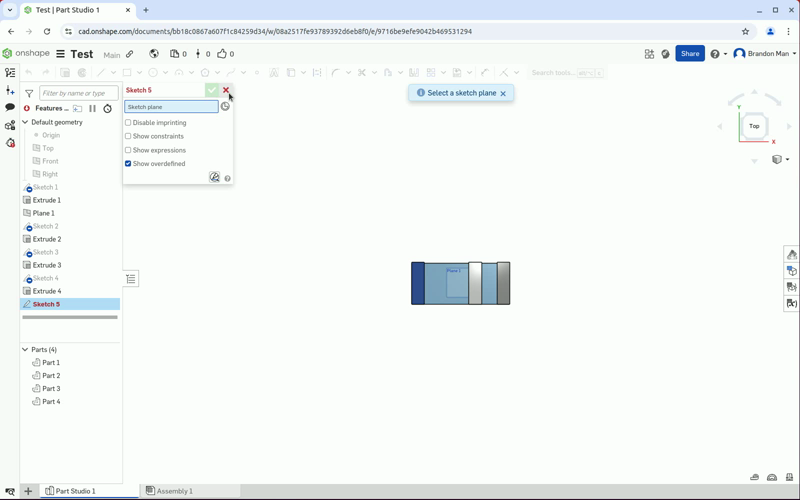
mouse_move(73, 215)
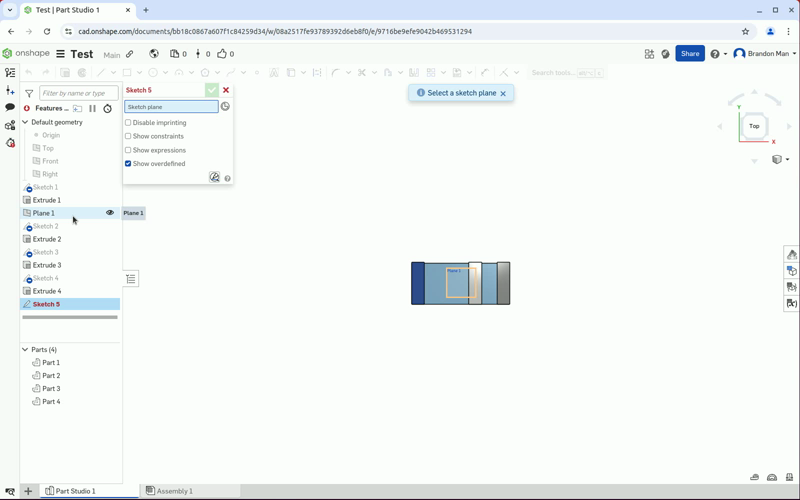
click(73, 215)
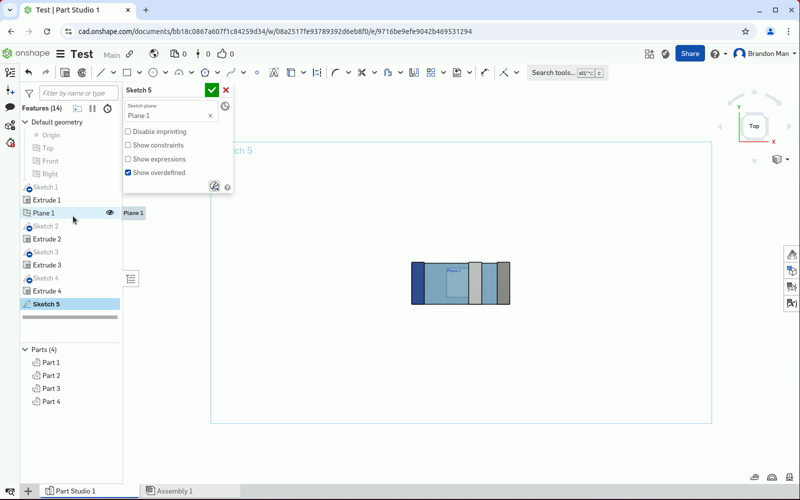
mouse_move(73, 352)
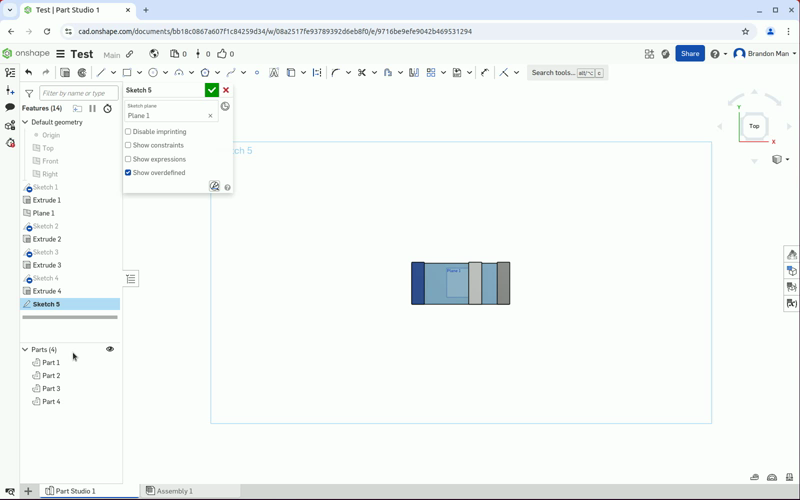
key(y)
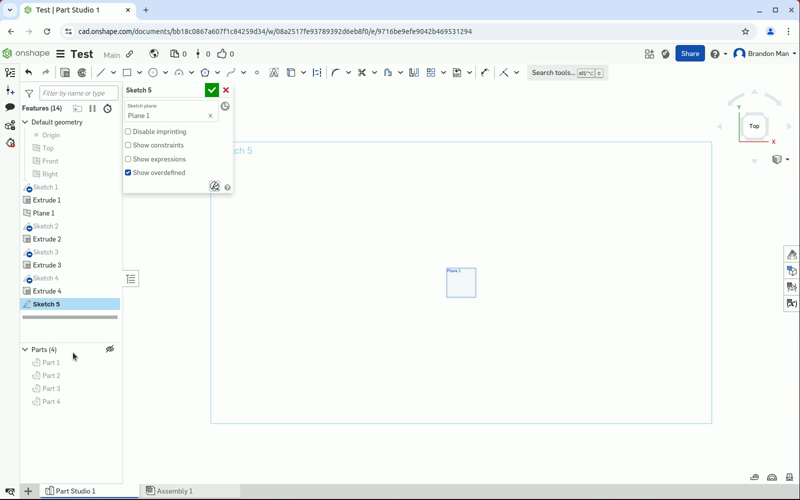
key(l)
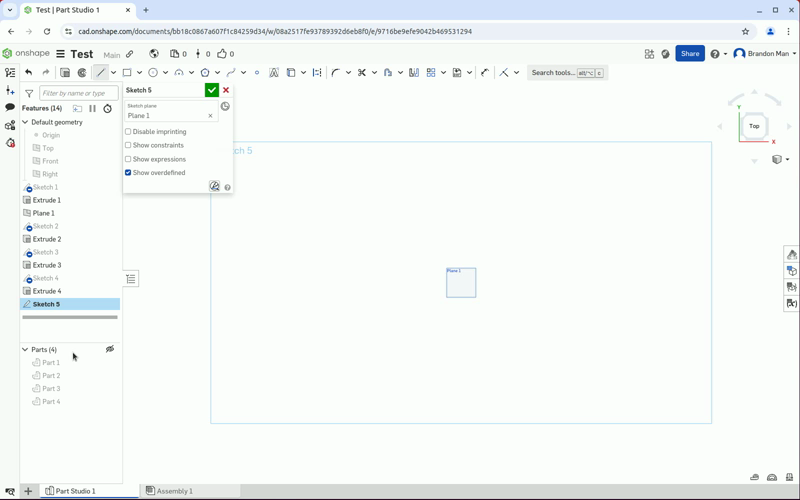
key_down(shift)
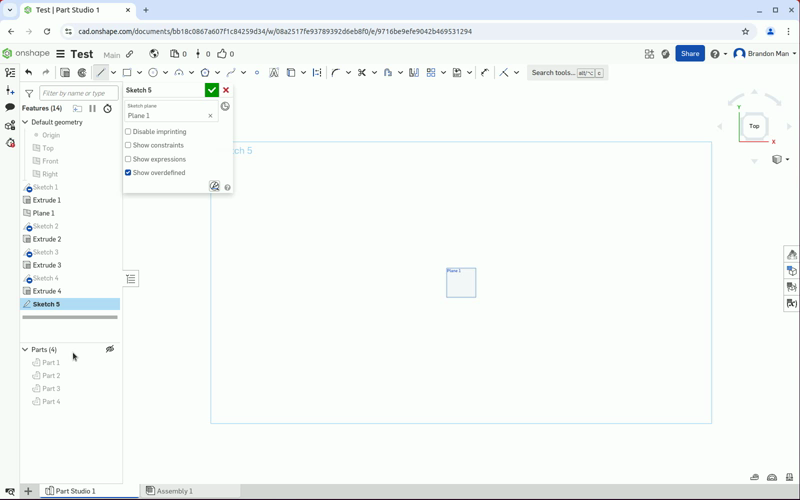
mouse_move(439, 304)
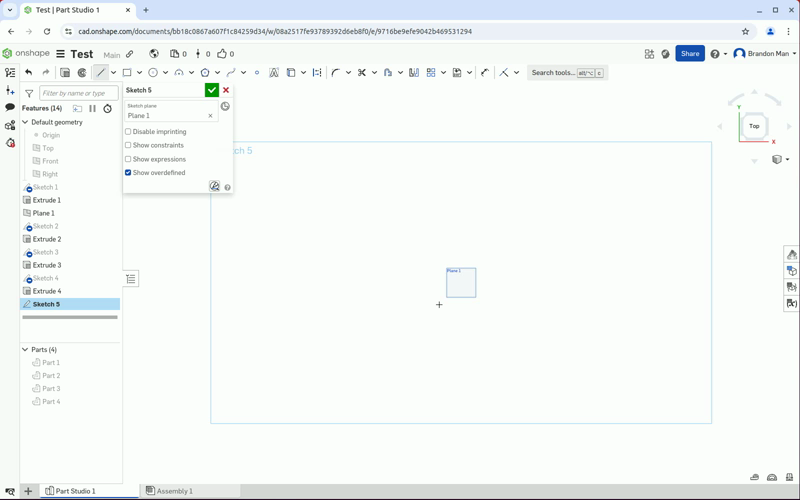
click(439, 304)
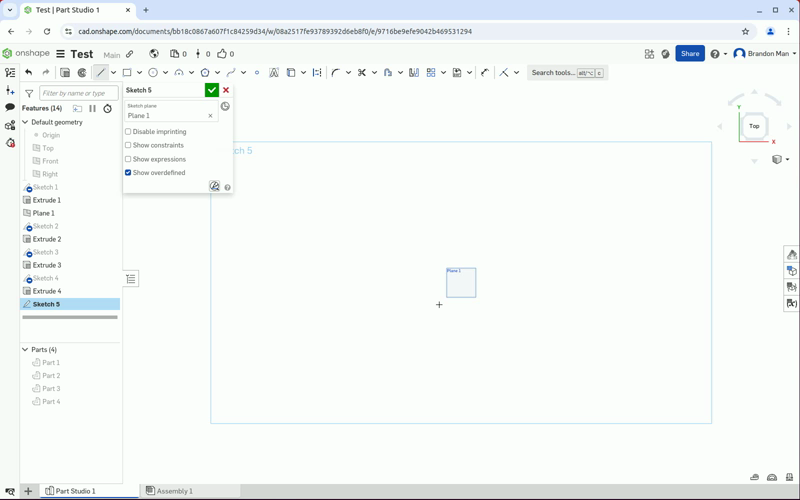
key_up(shift)
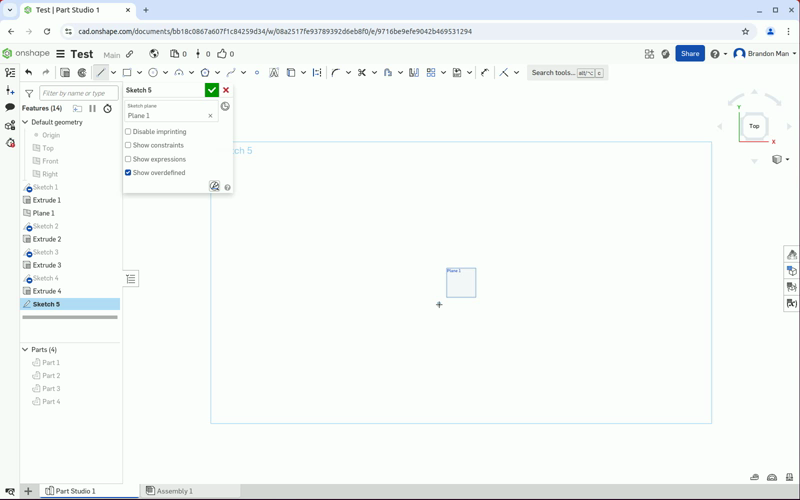
key_down(shift)
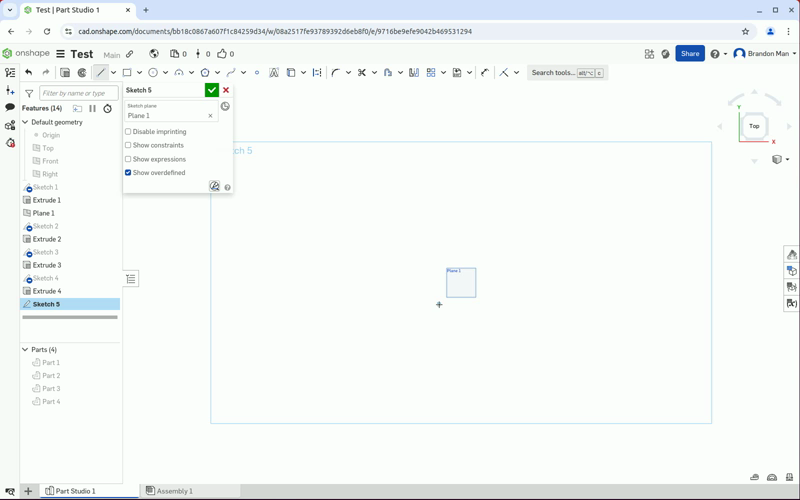
mouse_move(469, 304)
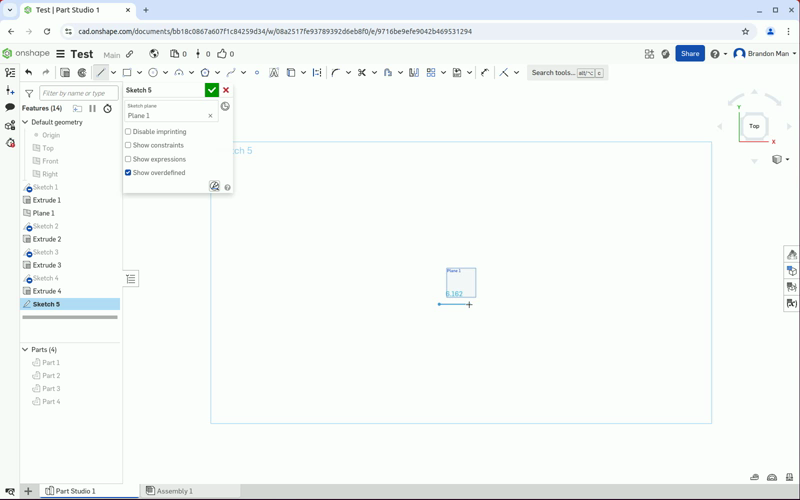
mouse_move(452, 304)
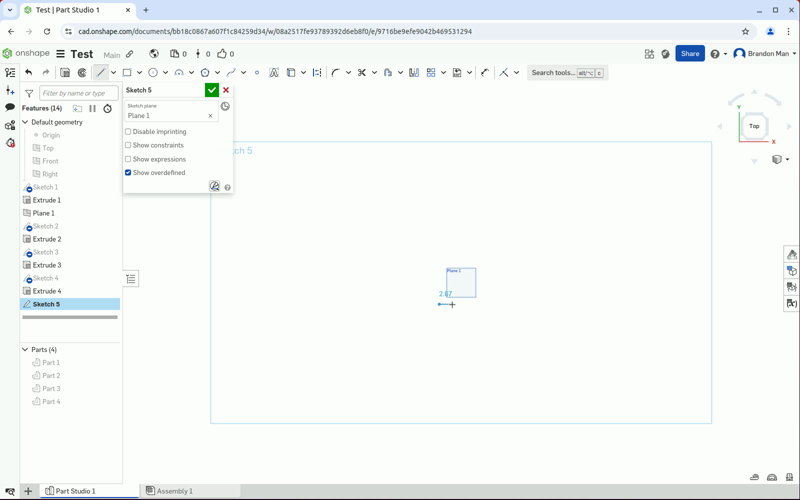
click(452, 304)
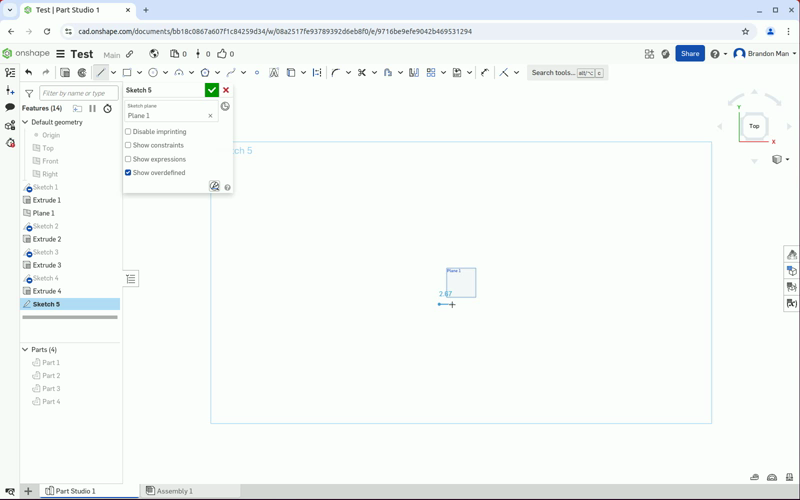
key_up(shift)
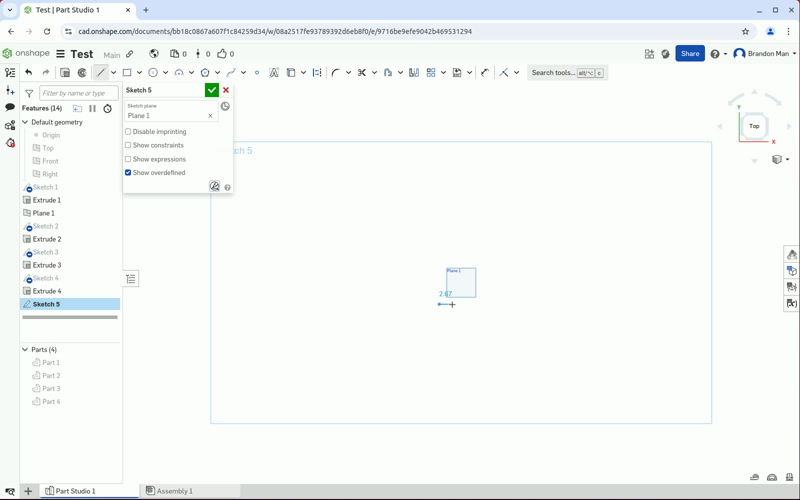
key_down(shift)
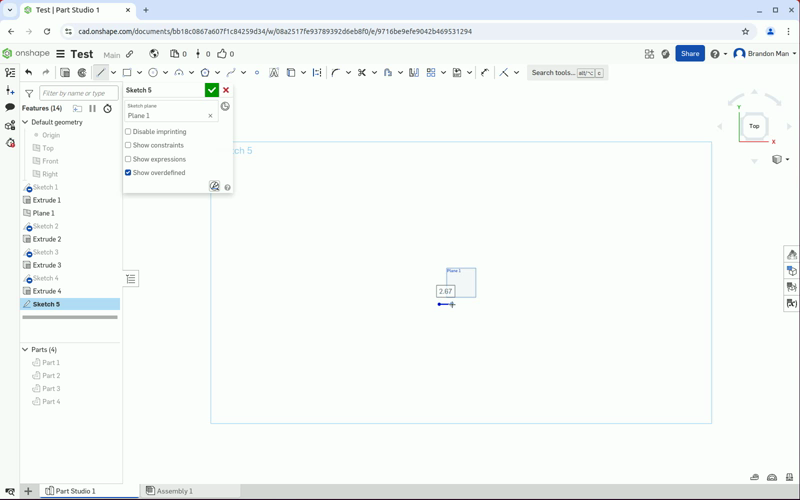
mouse_move(482, 304)
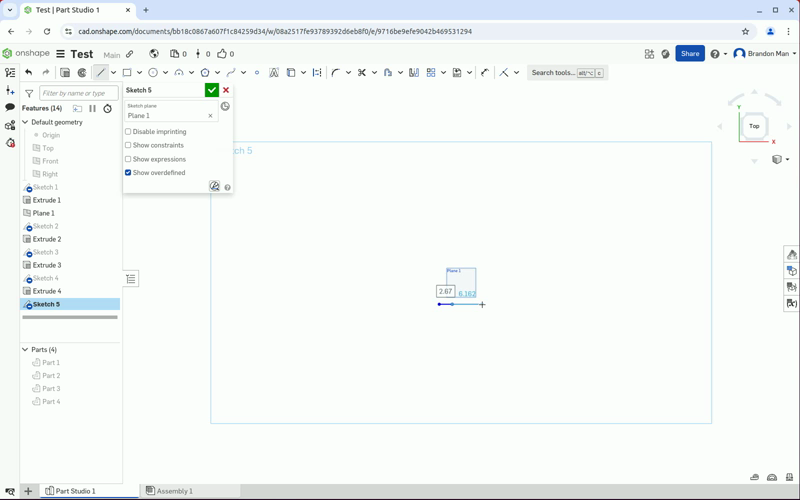
mouse_move(452, 262)
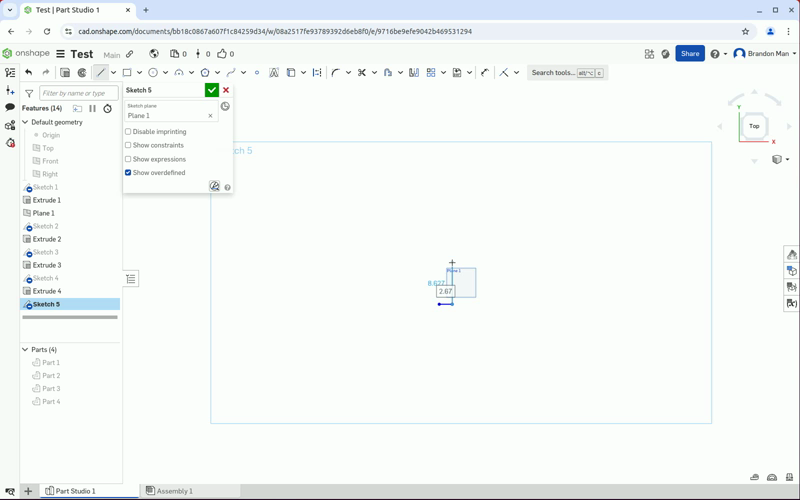
click(452, 262)
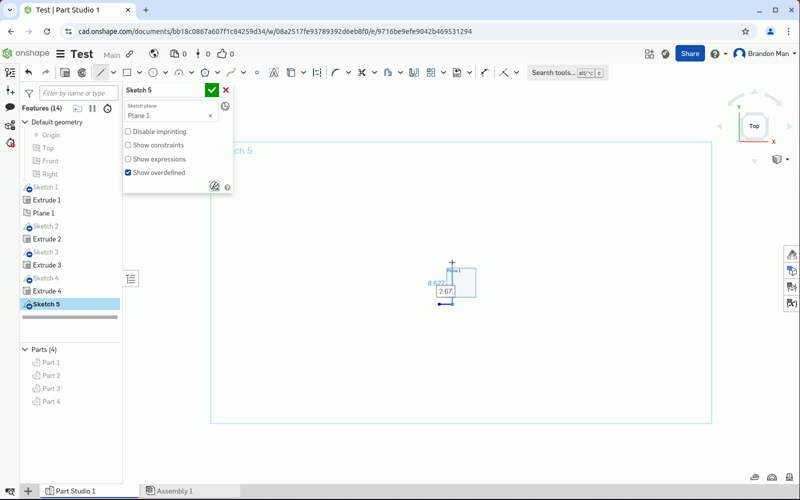
key_up(shift)
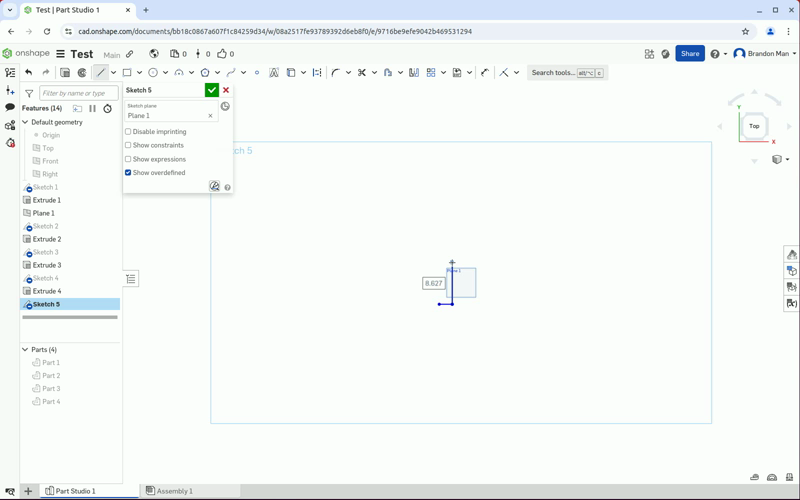
key_down(shift)
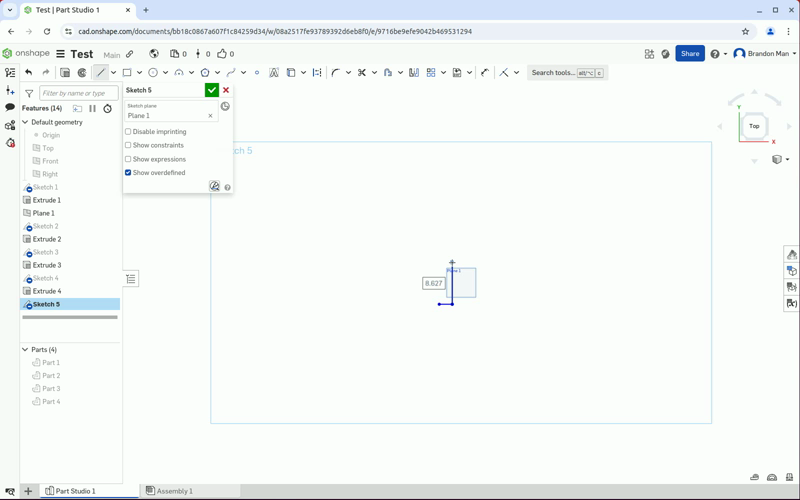
mouse_move(482, 262)
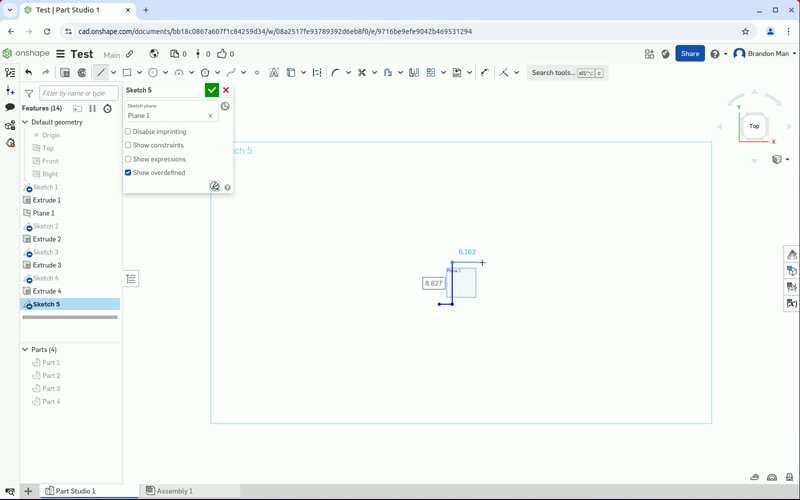
mouse_move(439, 262)
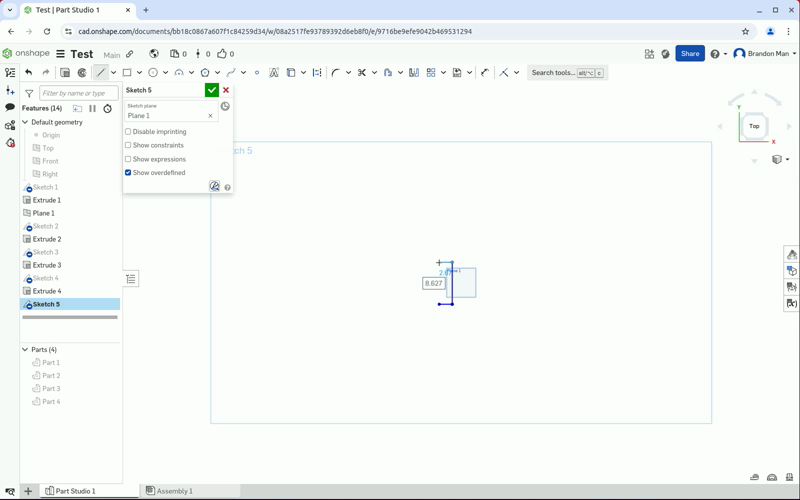
click(439, 262)
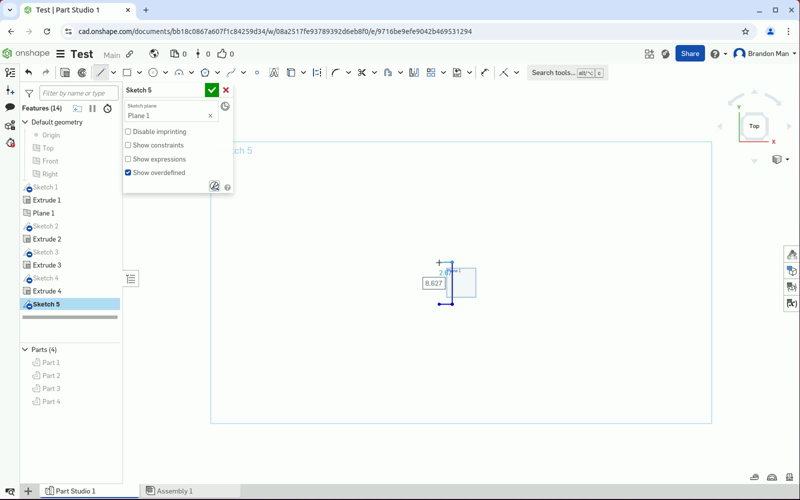
key_up(shift)
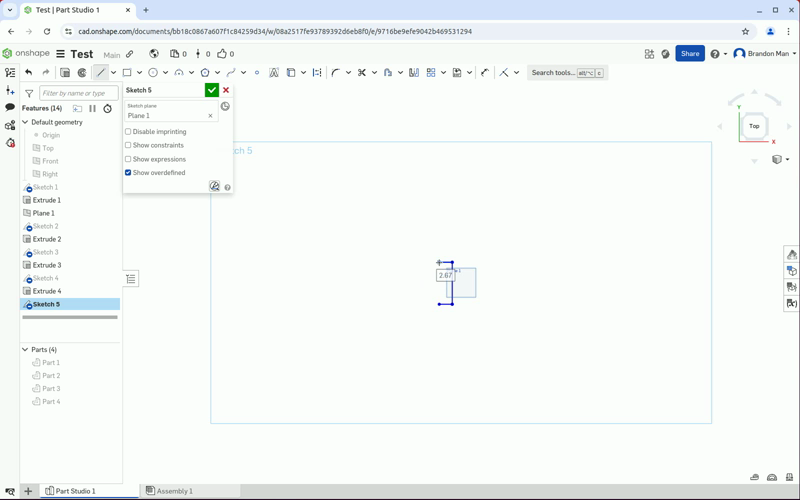
mouse_move(469, 262)
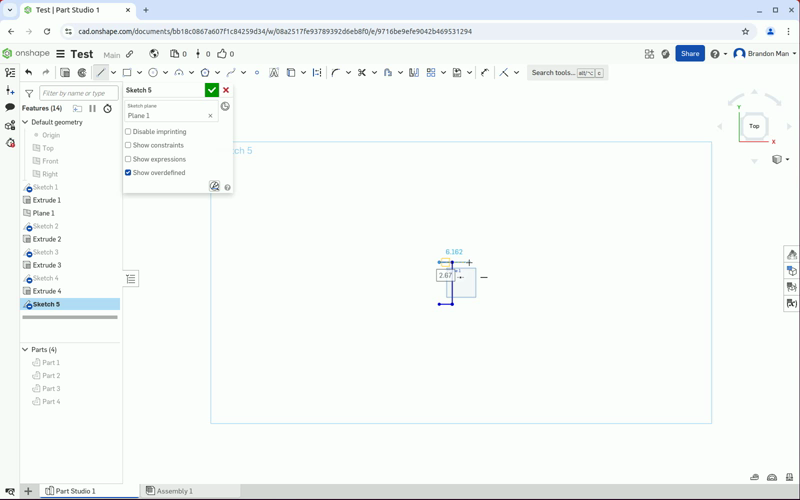
key_down(shift)
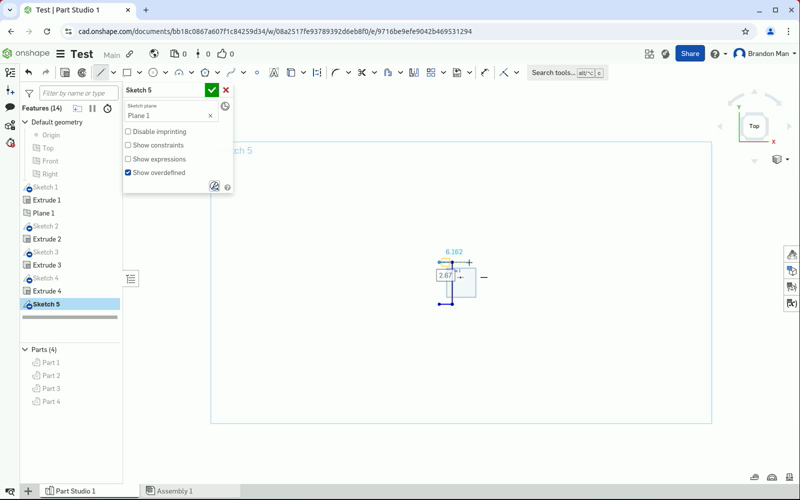
mouse_move(439, 304)
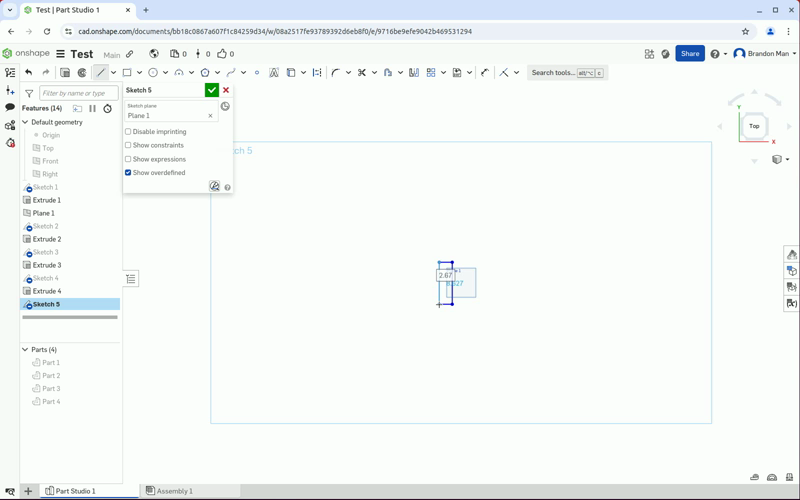
key_up(shift)
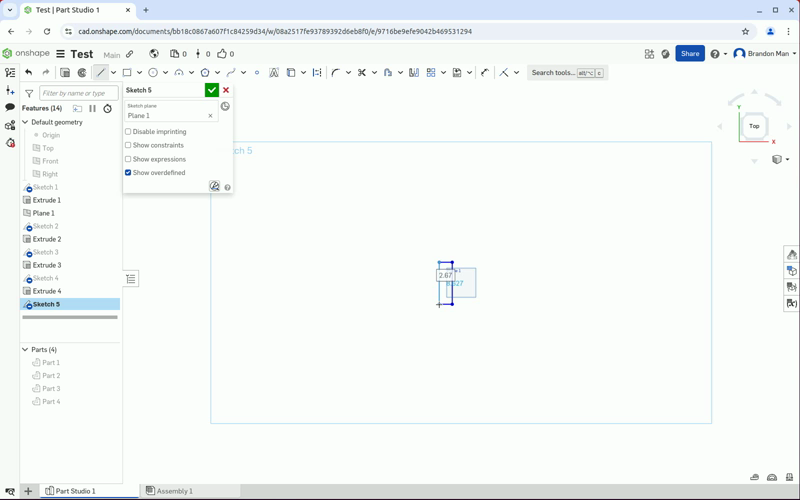
click(439, 304)
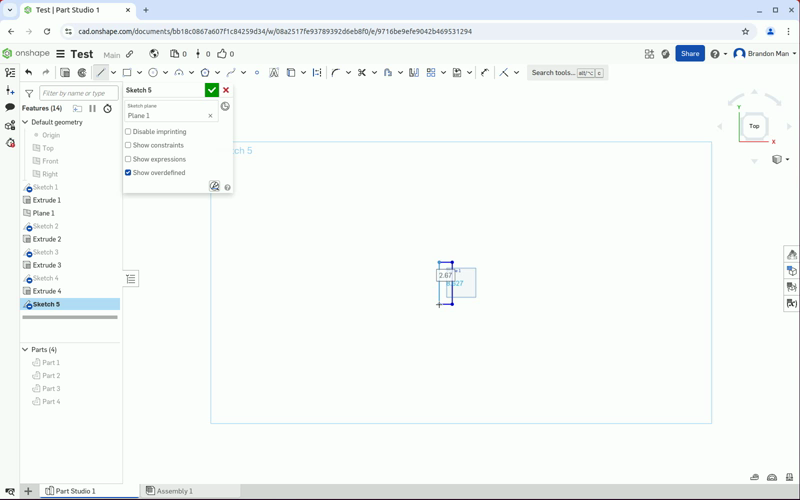
key(esc)
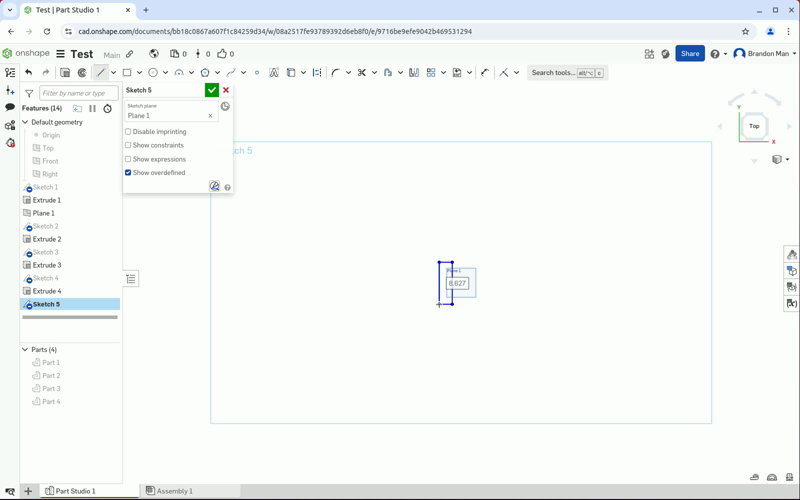
mouse_move(441, 280)
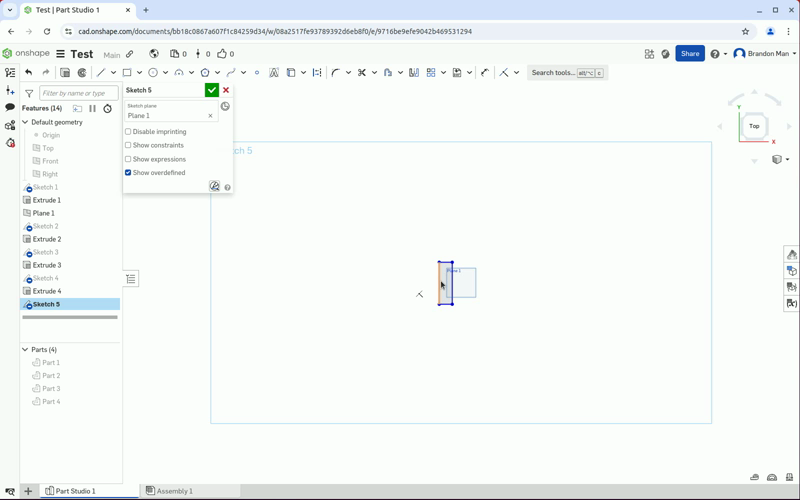
scroll(6)
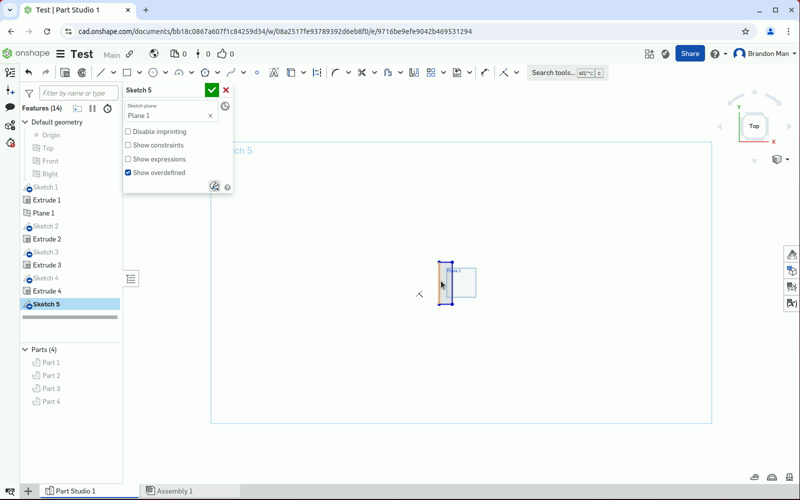
scroll(6)
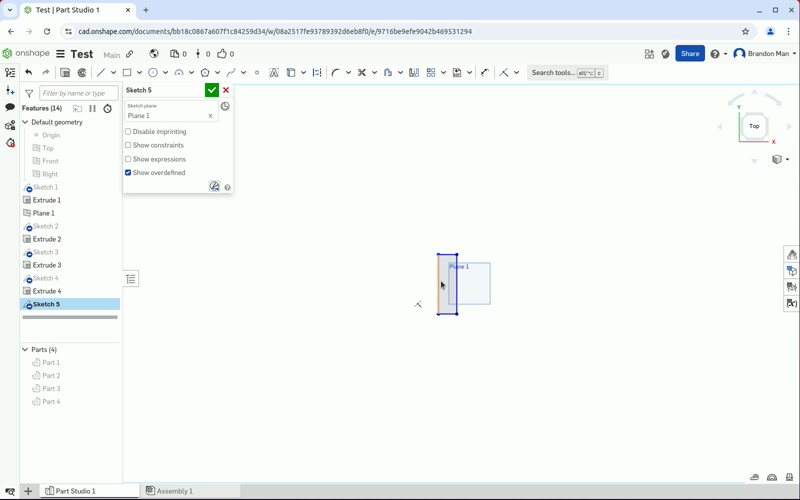
scroll(6)
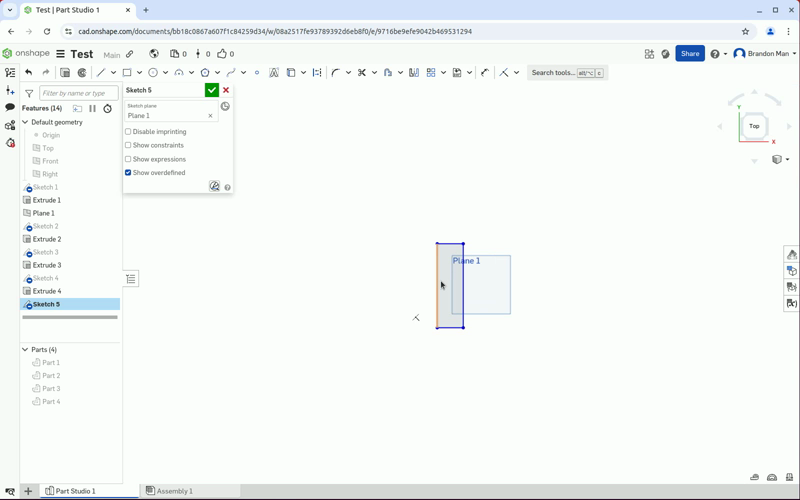
scroll(6)
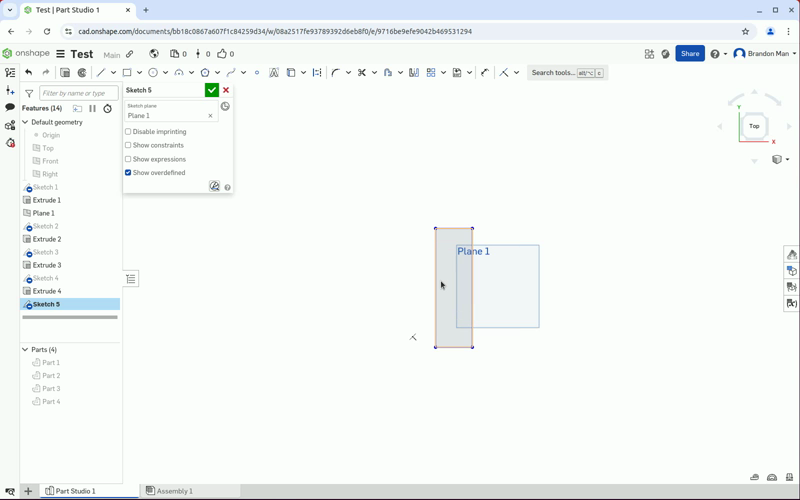
scroll(6)
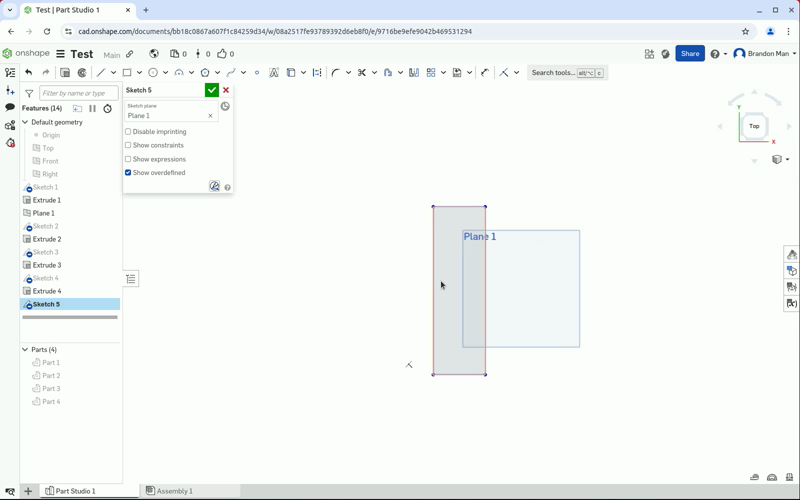
scroll(6)
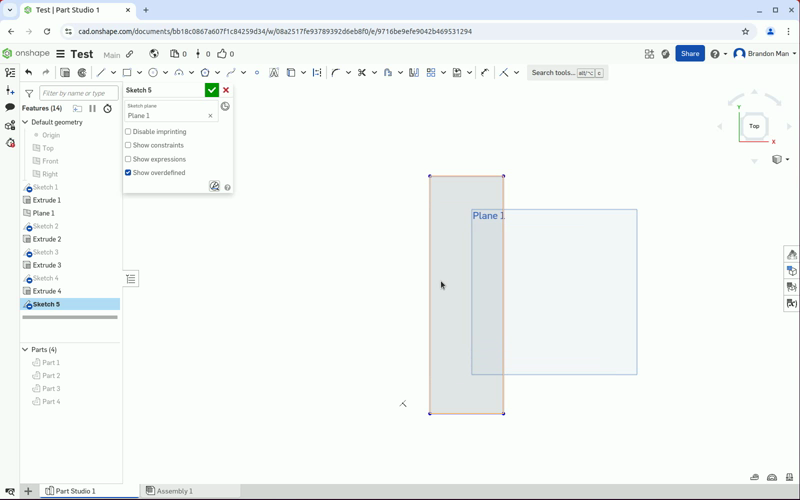
scroll(6)
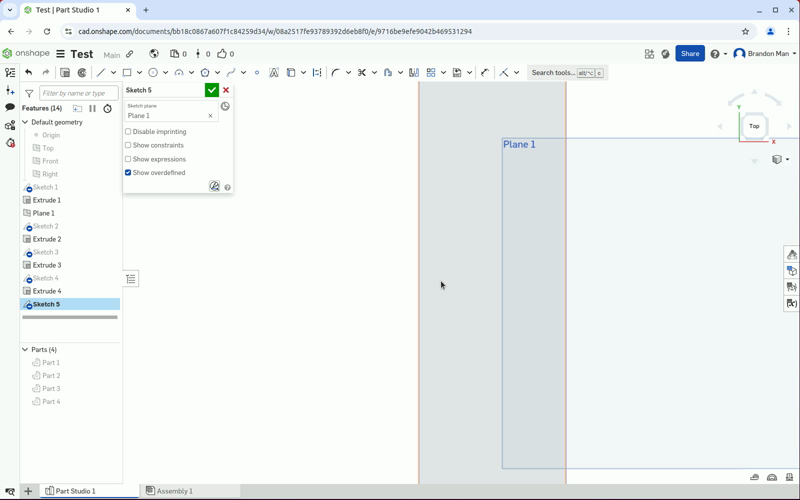
click(441, 280)
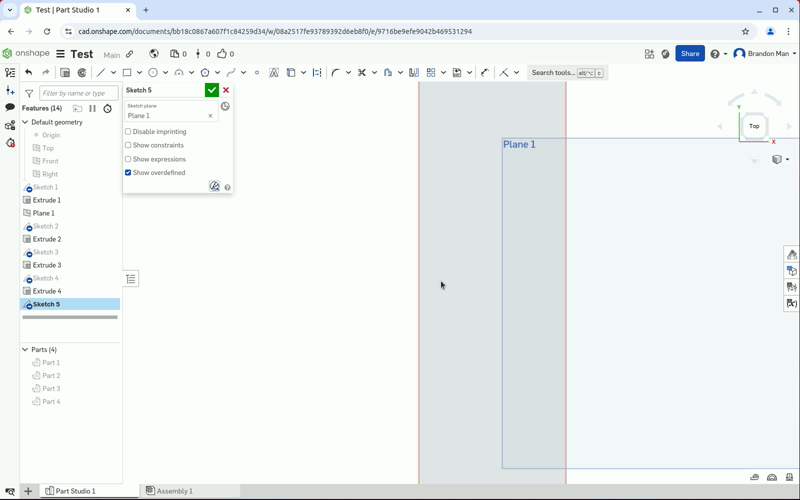
scroll(-6)
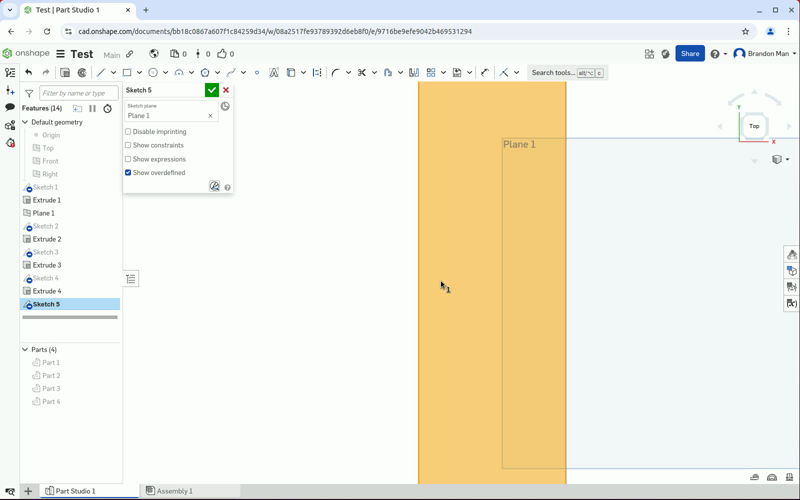
scroll(-6)
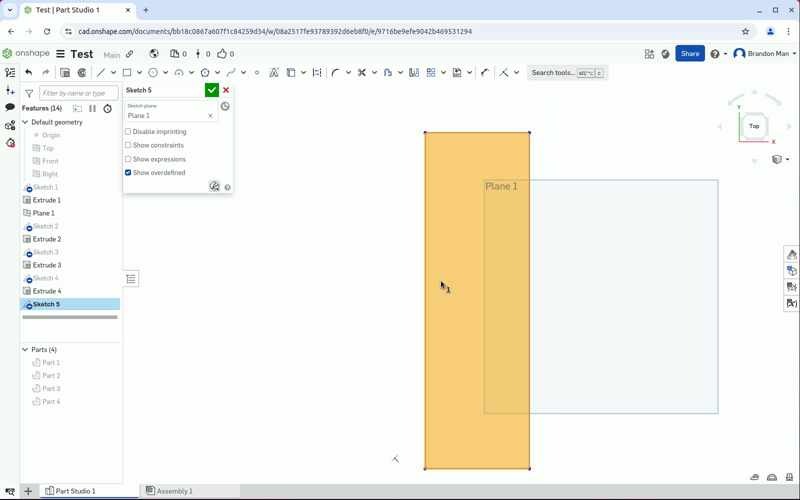
scroll(-6)
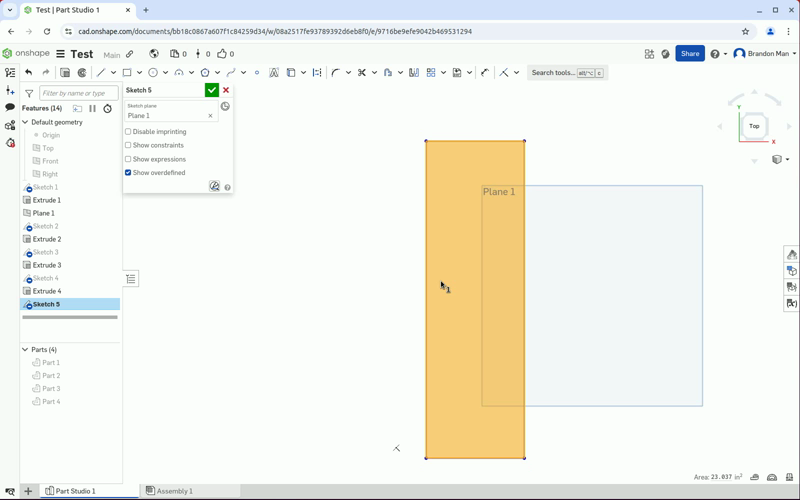
scroll(-6)
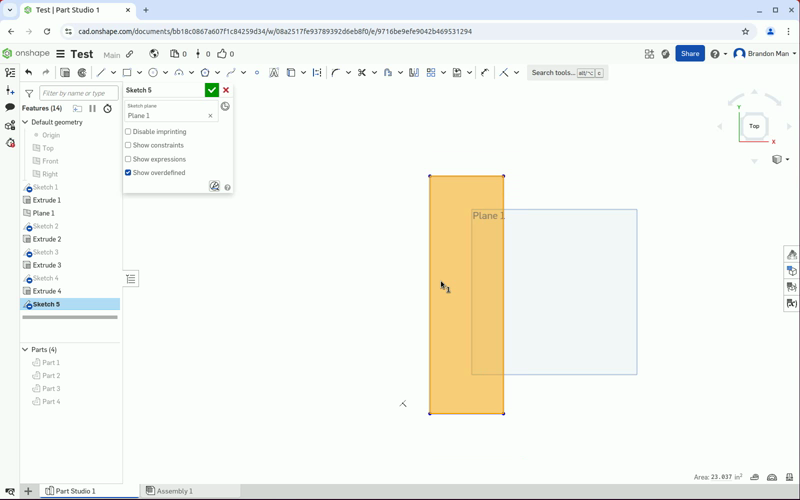
scroll(-6)
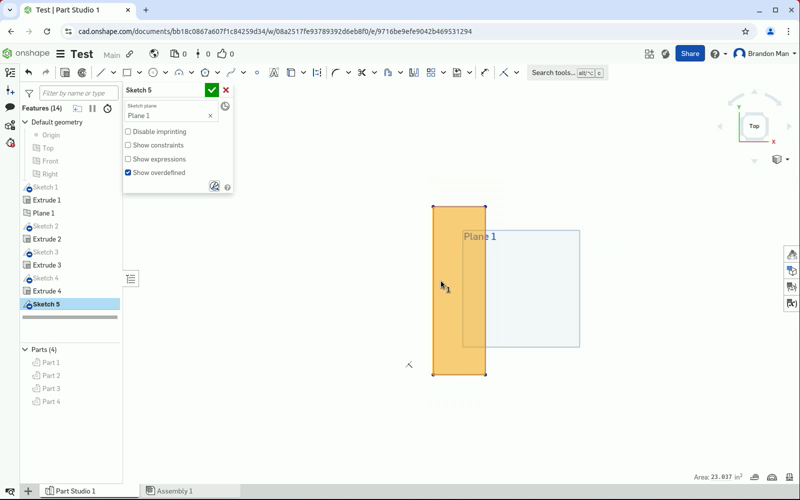
scroll(-6)
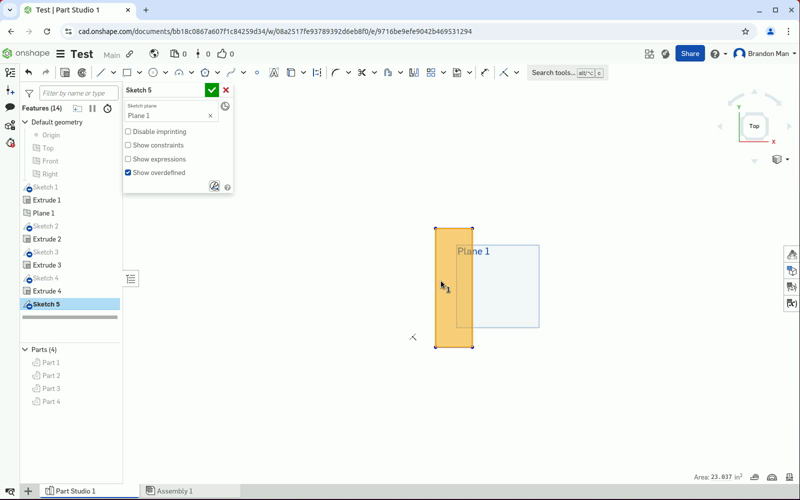
scroll(-6)
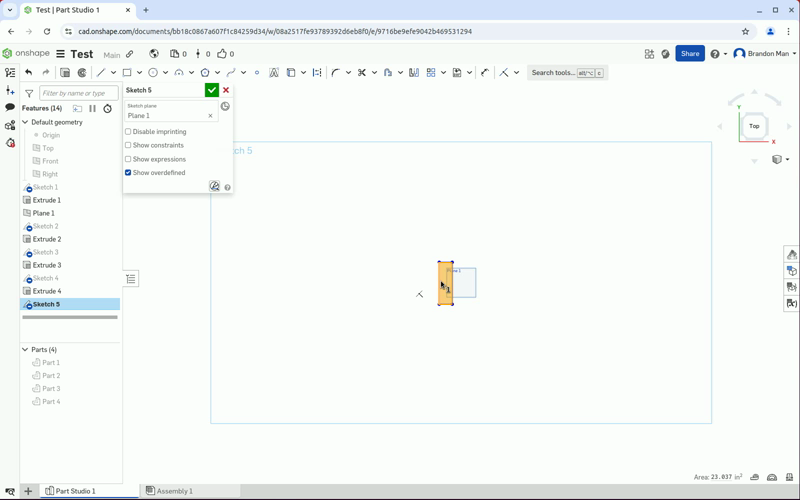
mouse_move(73, 352)
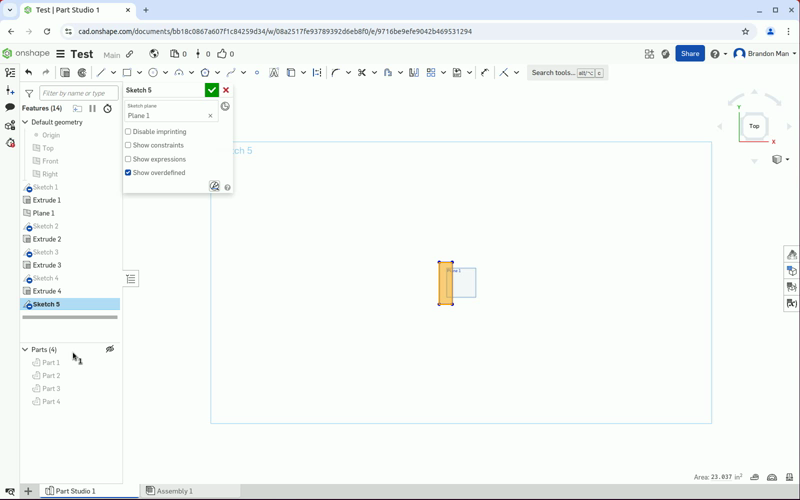
key(shift+y)
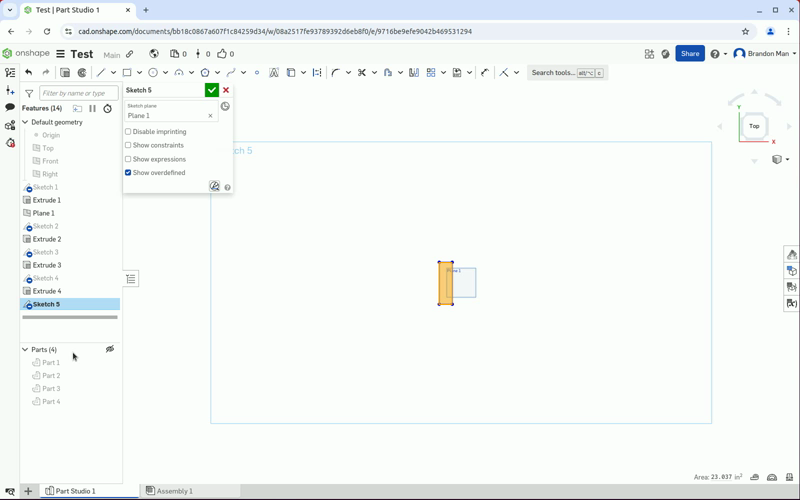
key(shift+e)
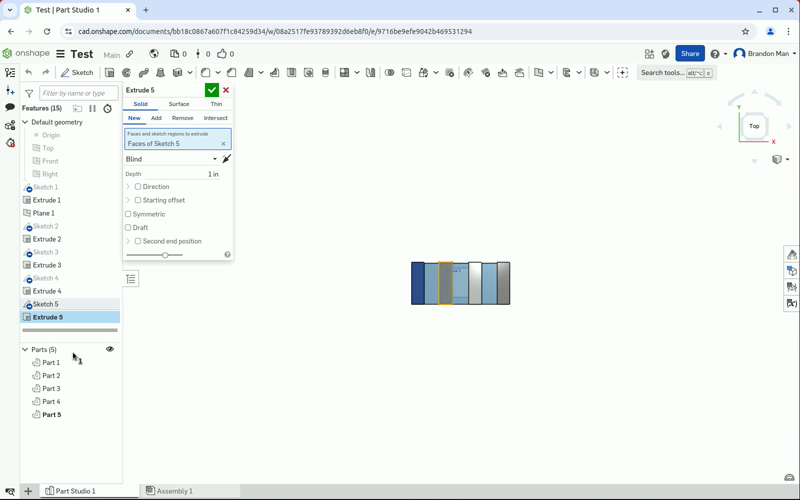
mouse_move(143, 106)
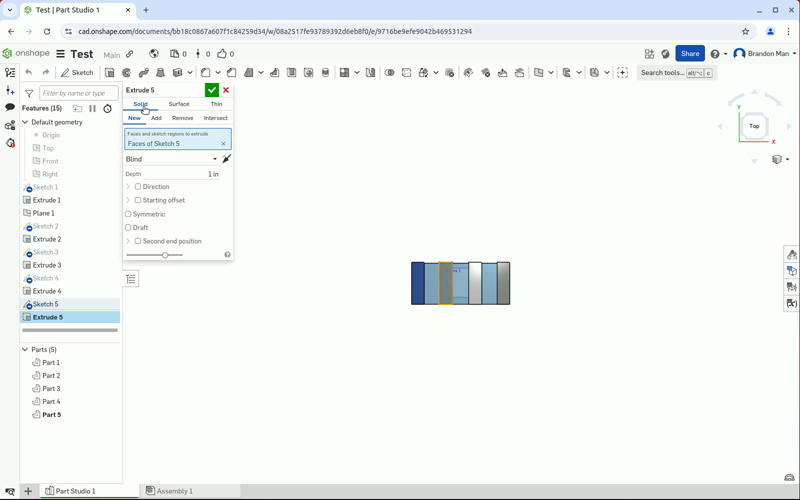
click(143, 106)
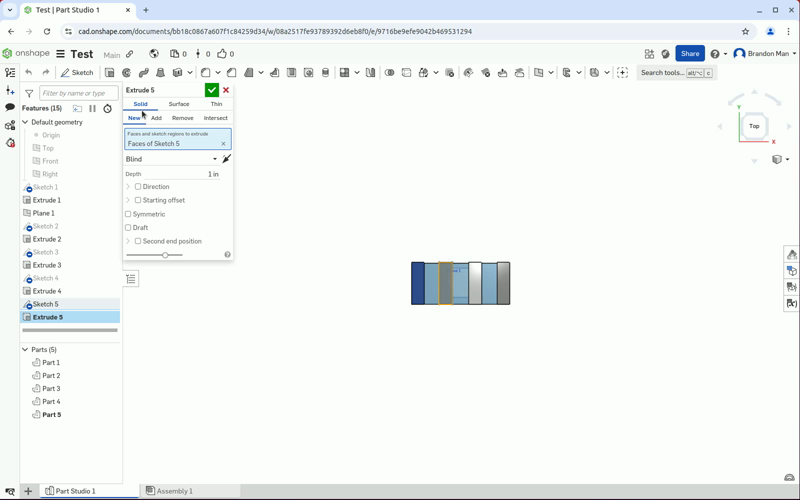
mouse_move(137, 120)
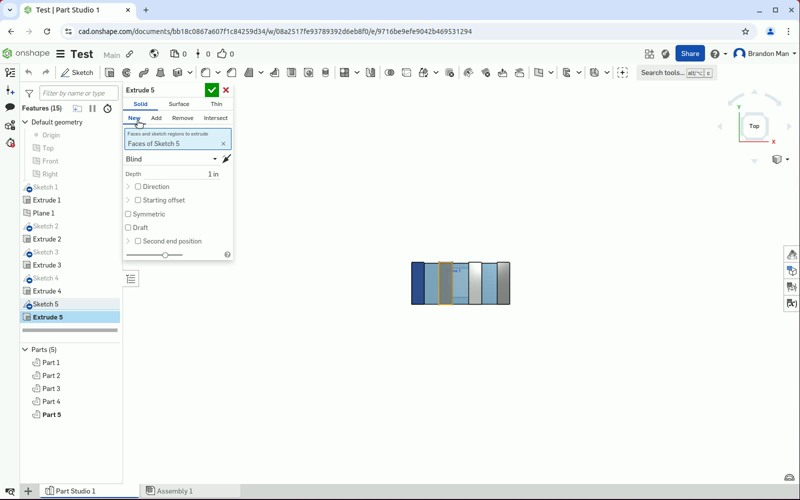
click(137, 120)
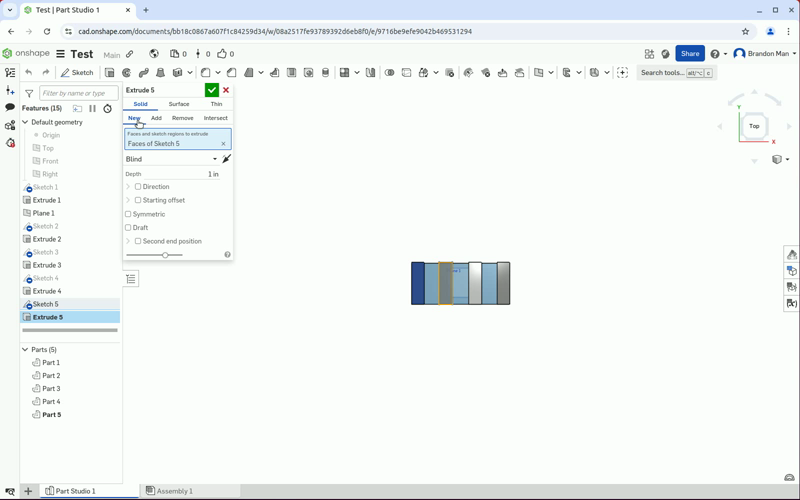
key(tab, 4)
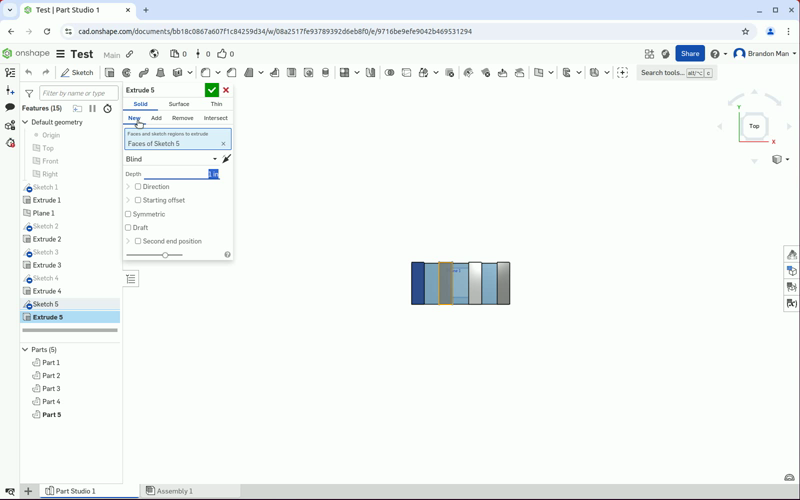
text(17.572)
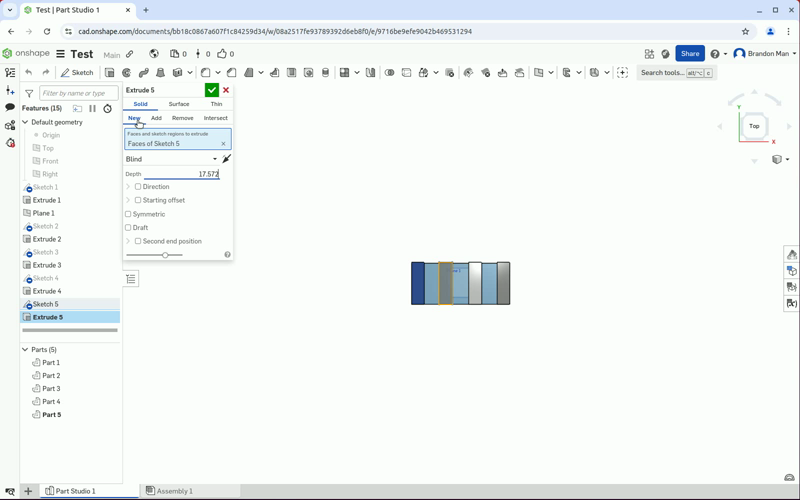
key(enter)
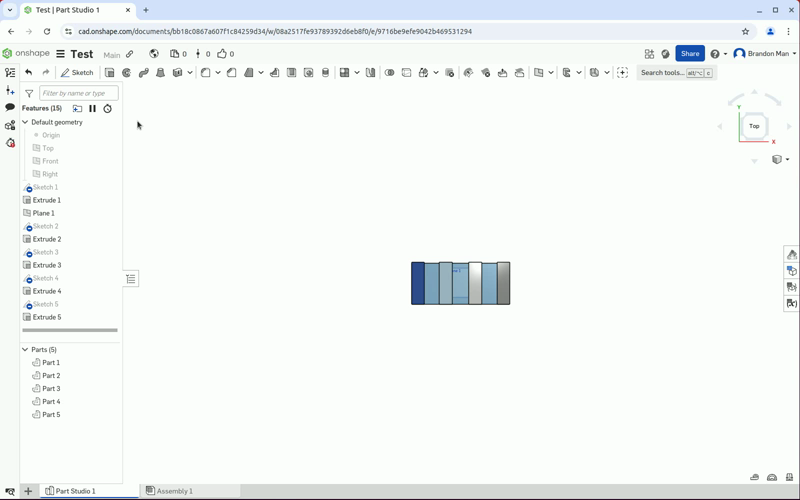
key(shift+h)
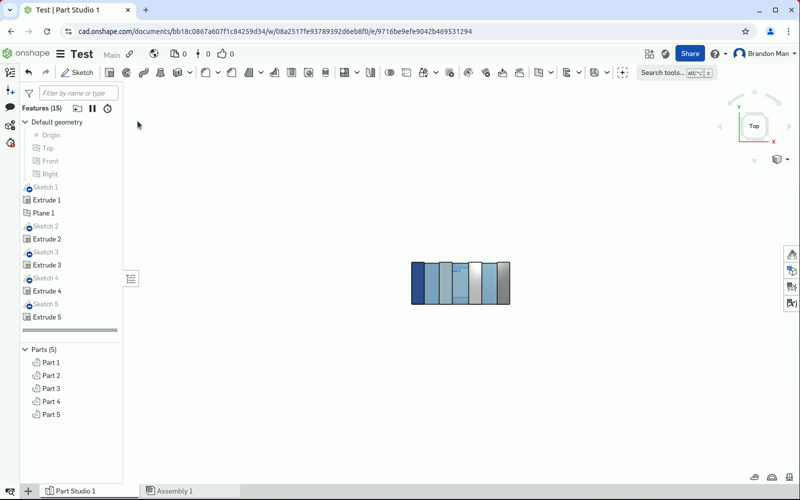
key(shift+h)
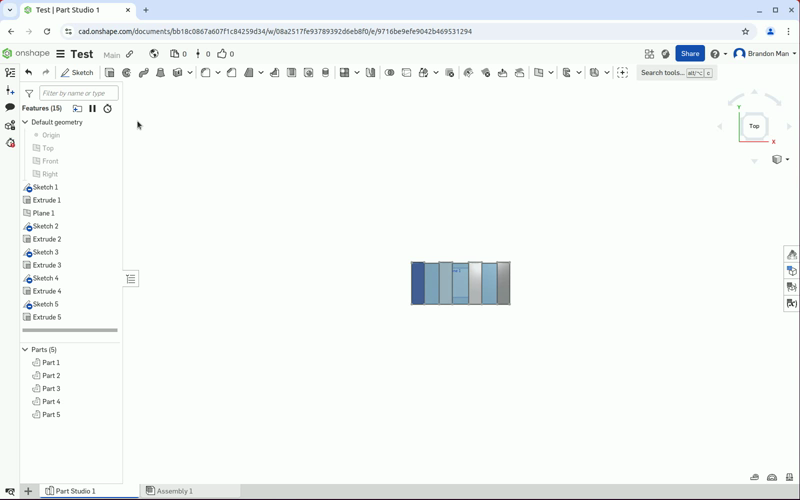
key(shift+7)
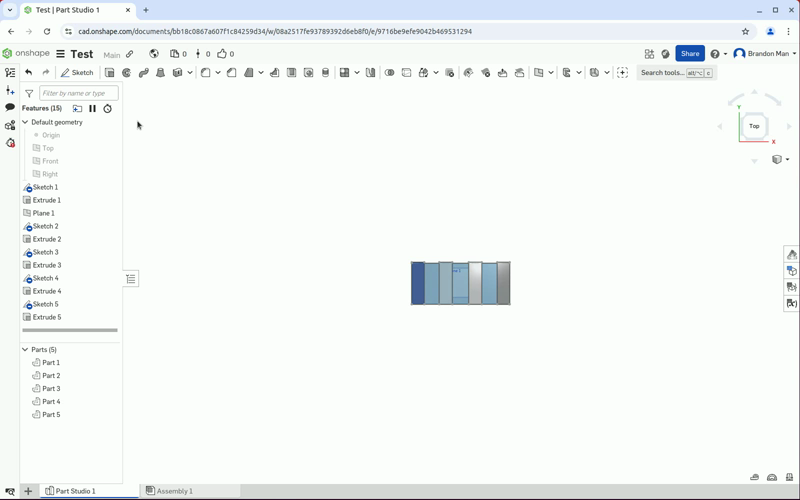
key(up, 3)
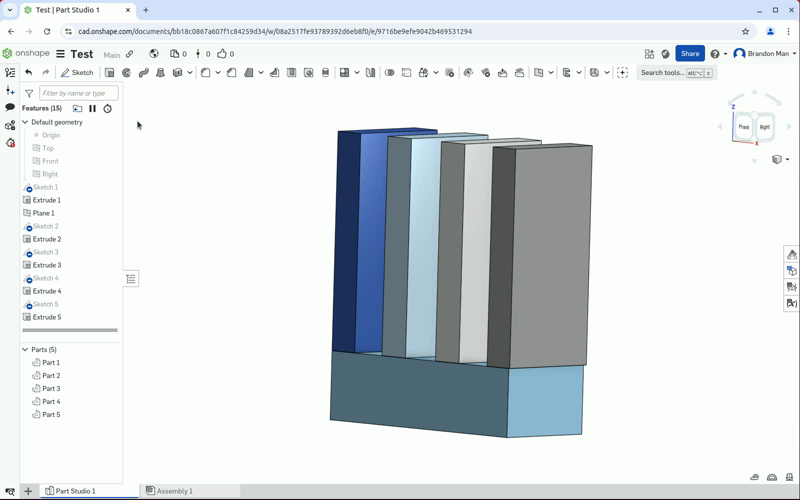
key(left, 3)
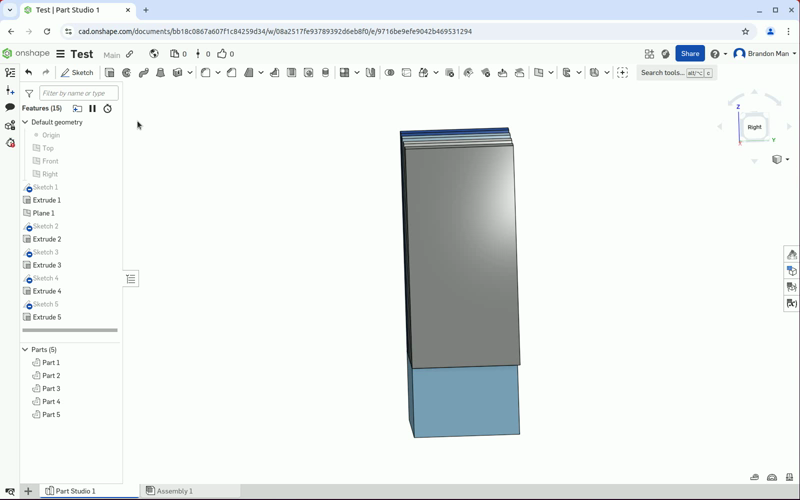
key(right, 3)
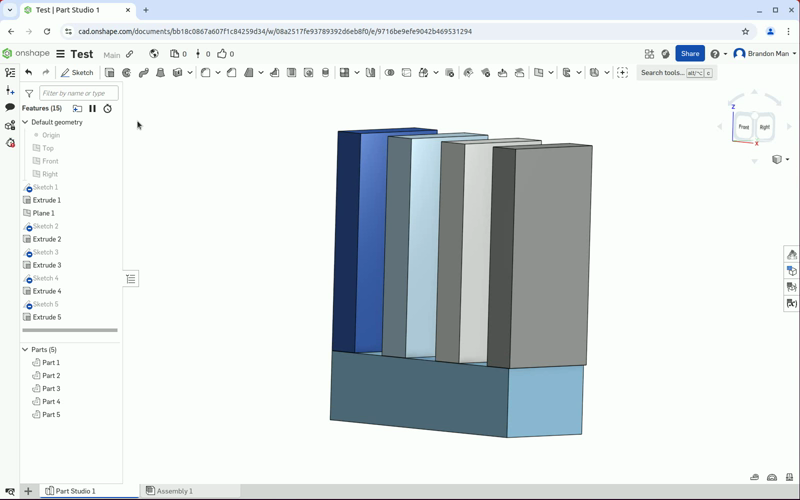
key(down, 3)
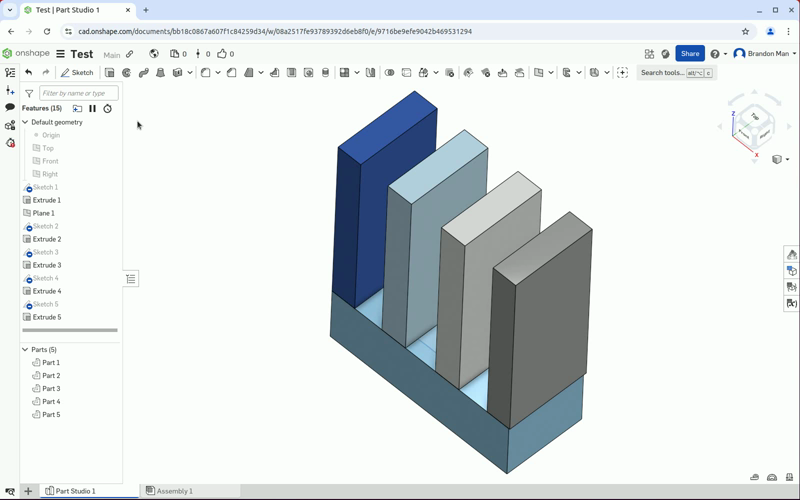
mouse_move(73, 189)
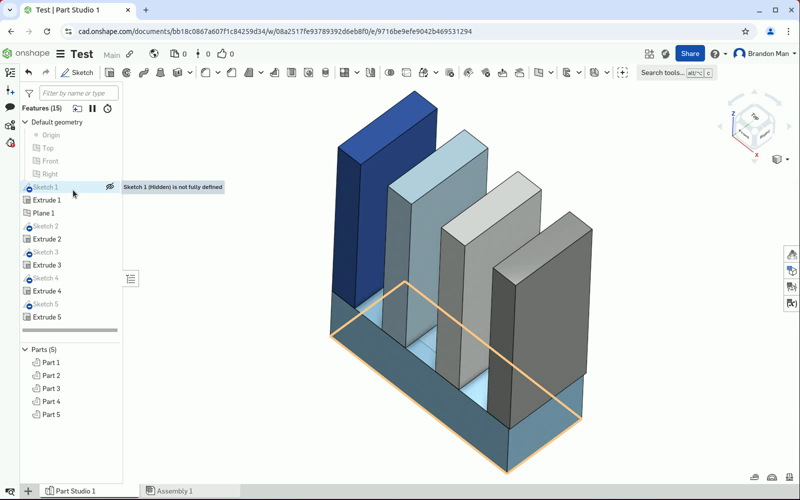
click(73, 189)